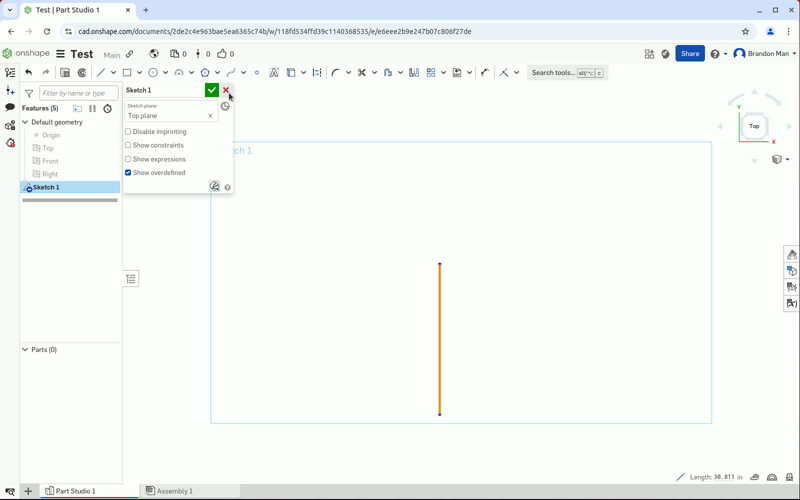
key(shift+h)
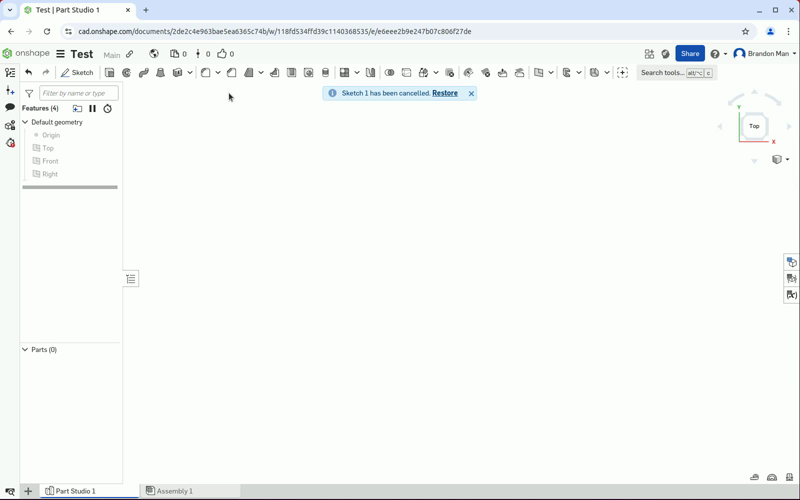
mouse_move(73, 352)
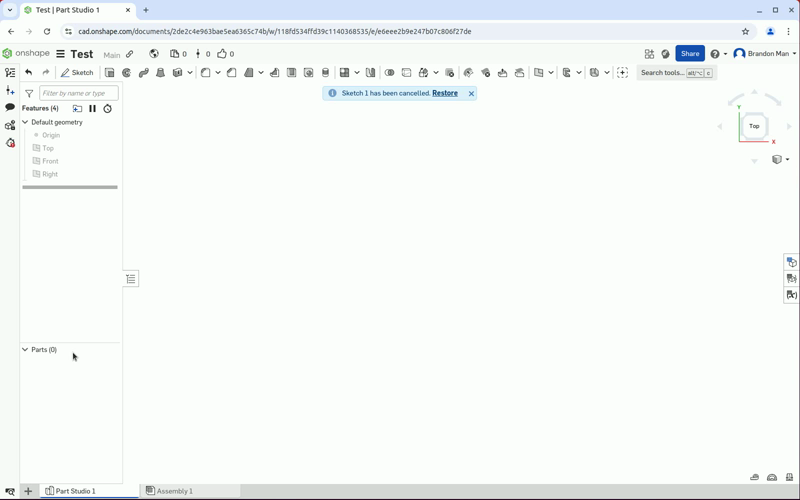
key(y)
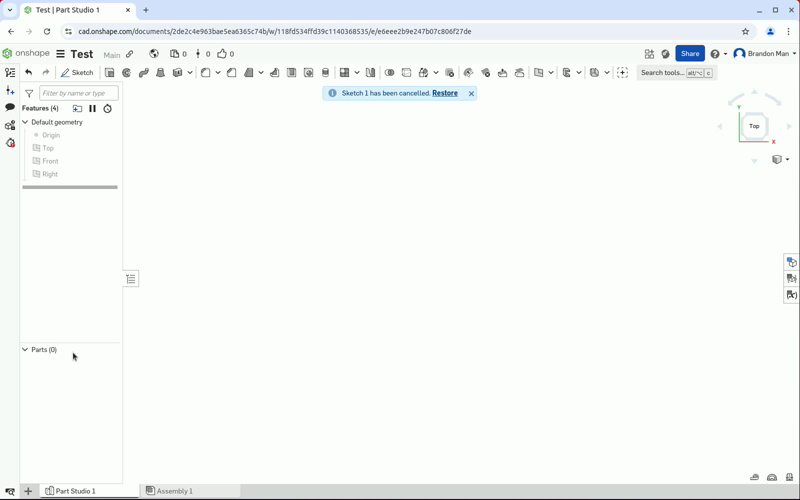
key(shift+p)
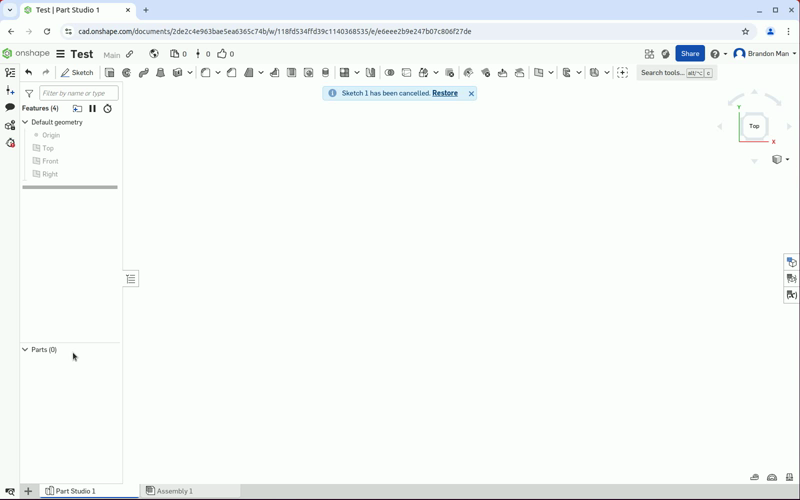
key(space)
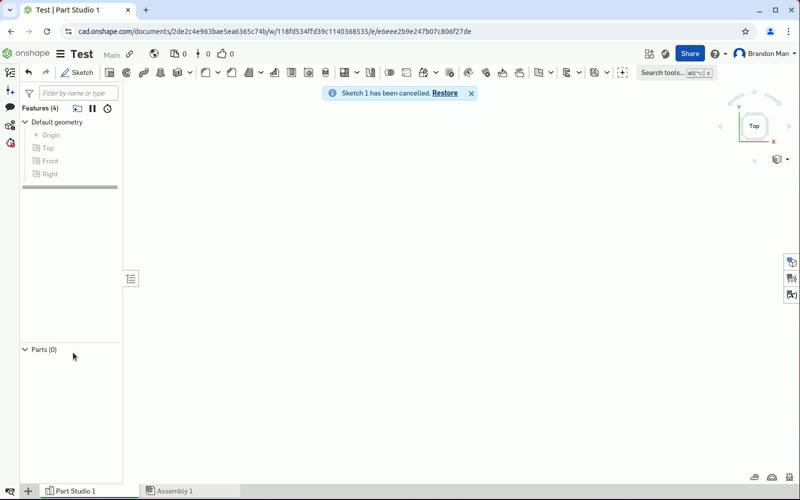
key_down(shift)
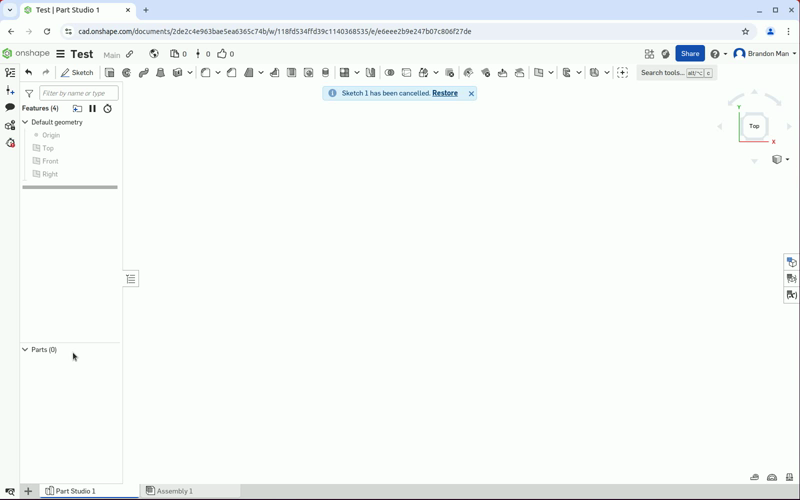
key(up)
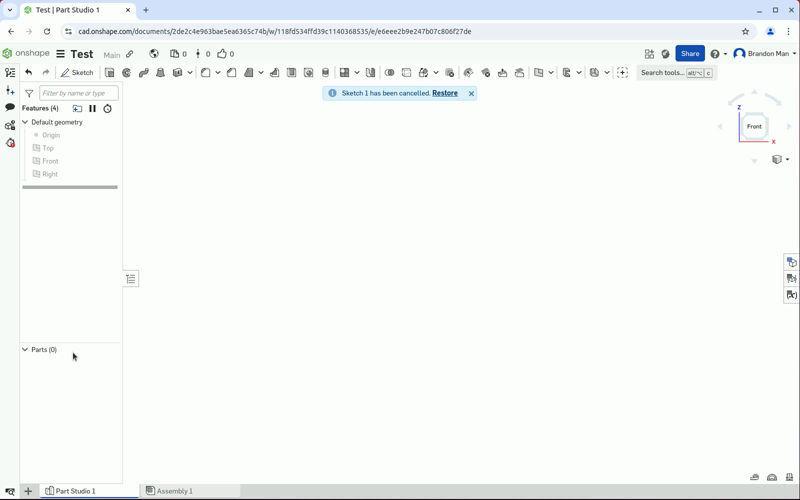
key_up(shift)
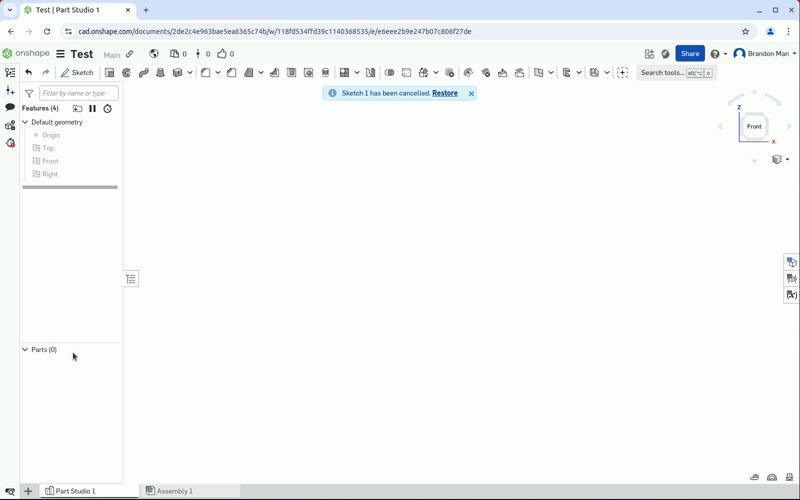
mouse_move(73, 352)
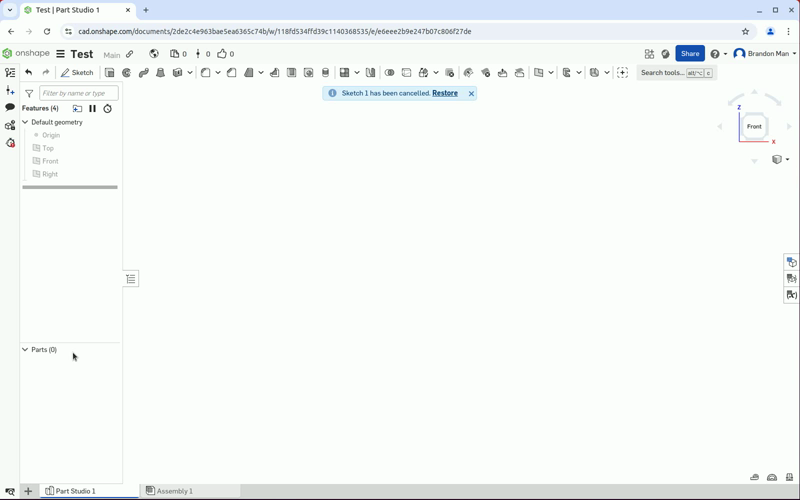
key(shift+y)
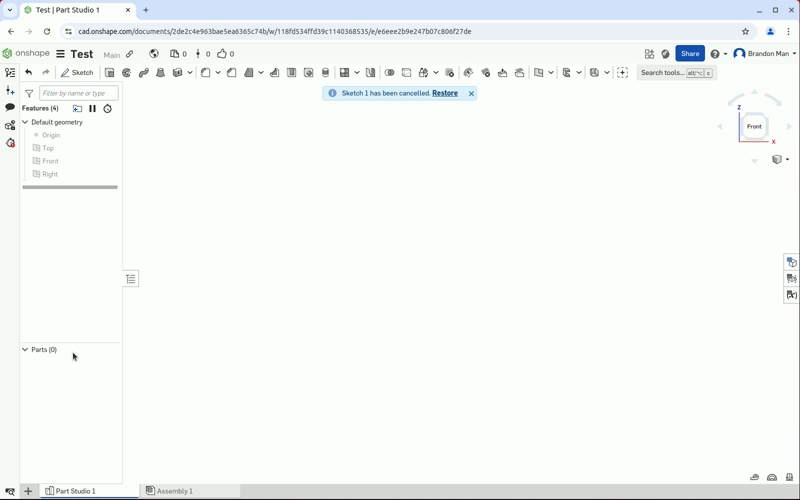
key(shift+s)
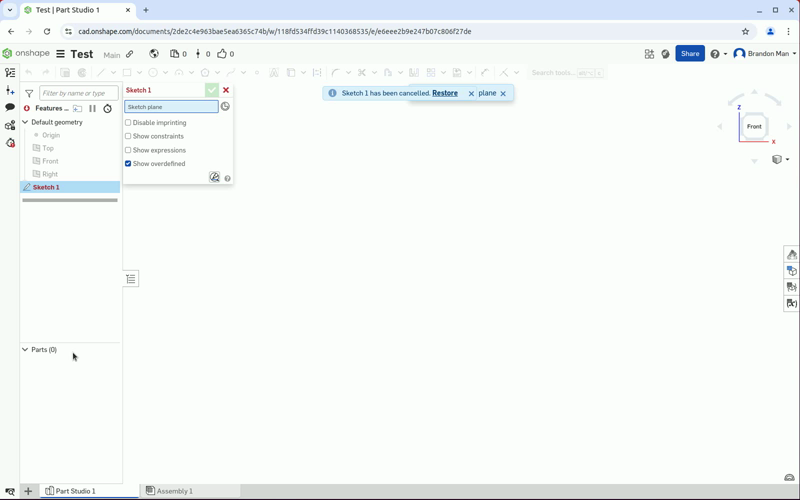
mouse_move(73, 163)
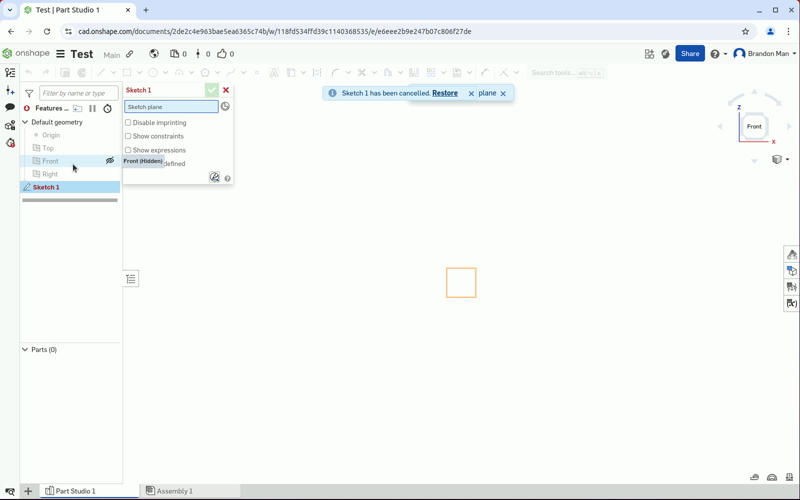
click(73, 163)
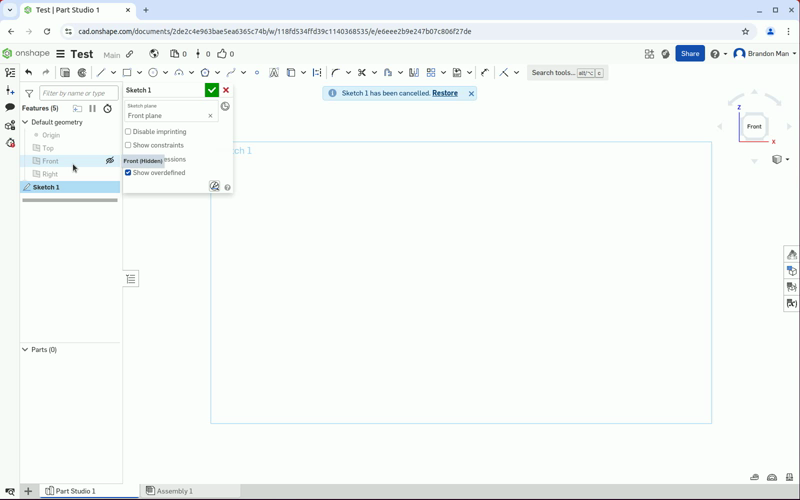
mouse_move(73, 352)
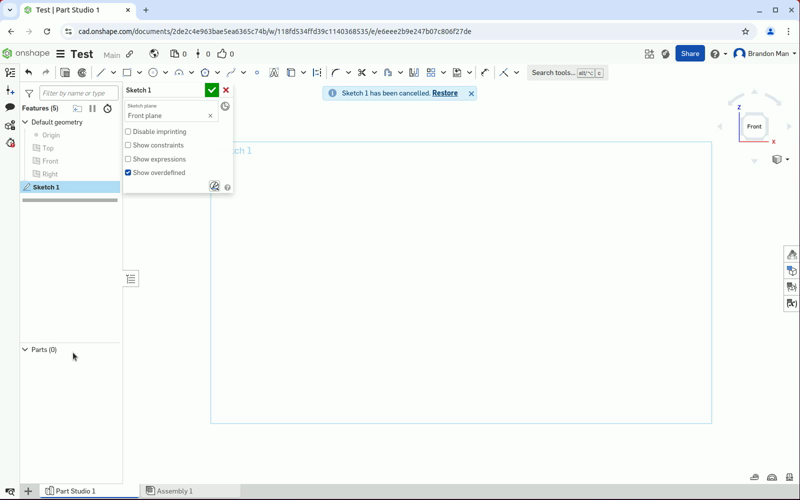
key(y)
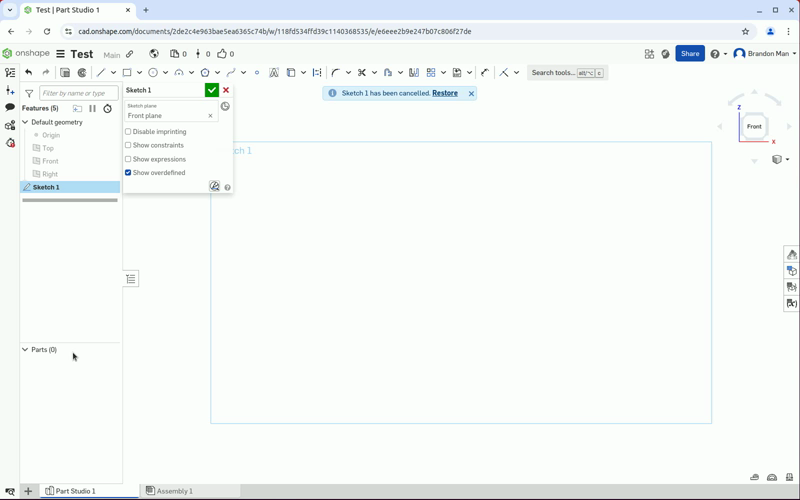
key(a)
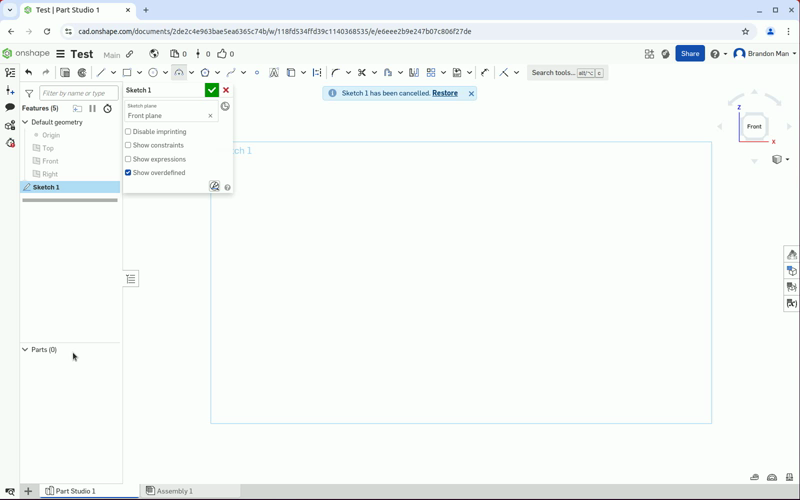
key_down(shift)
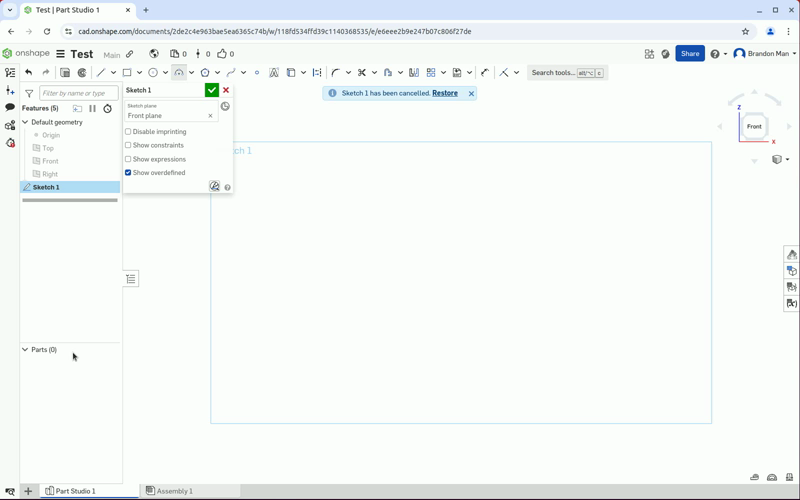
mouse_move(355, 288)
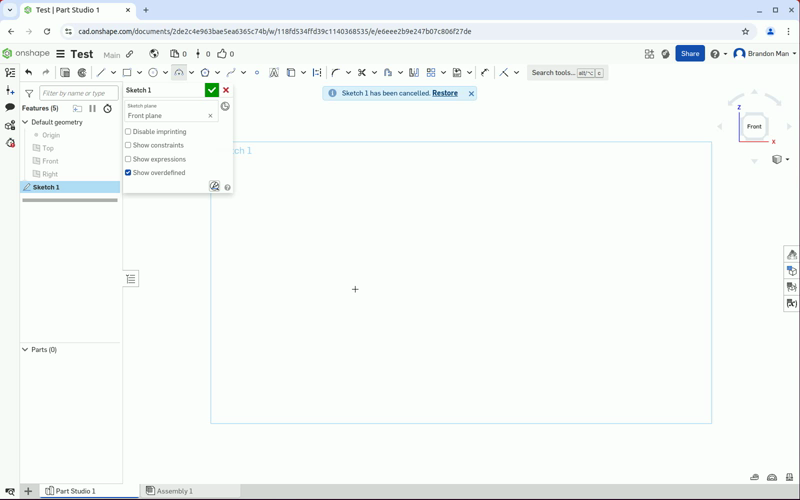
click(355, 288)
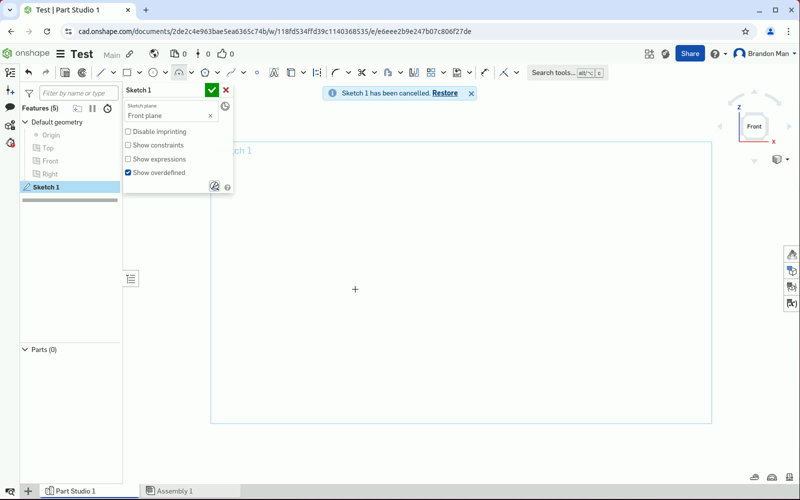
key_up(shift)
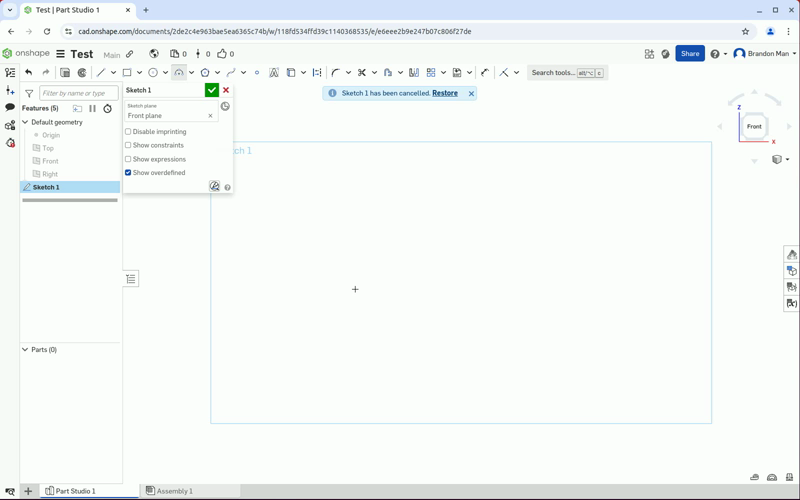
key_down(shift)
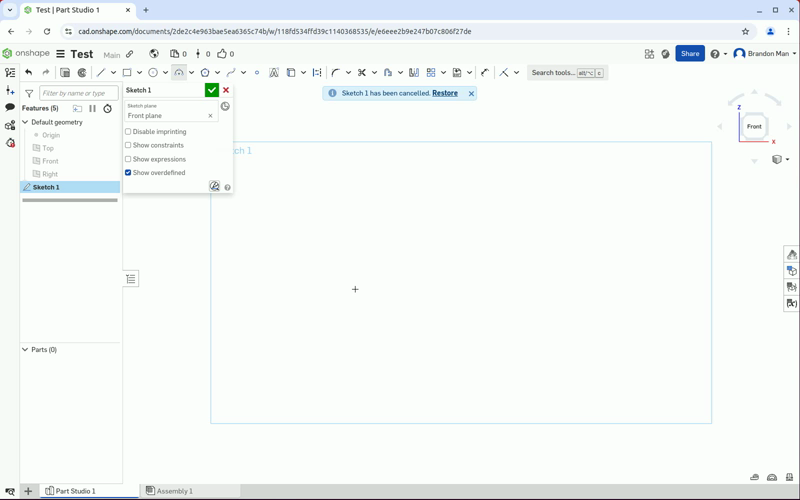
mouse_move(362, 306)
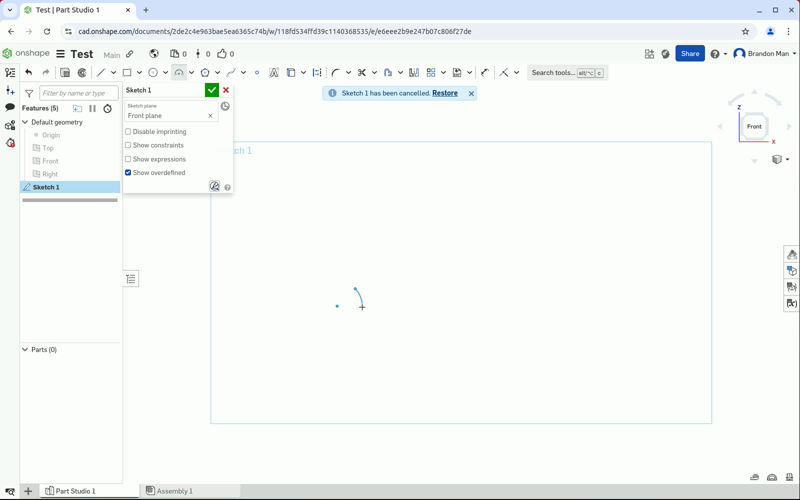
click(362, 306)
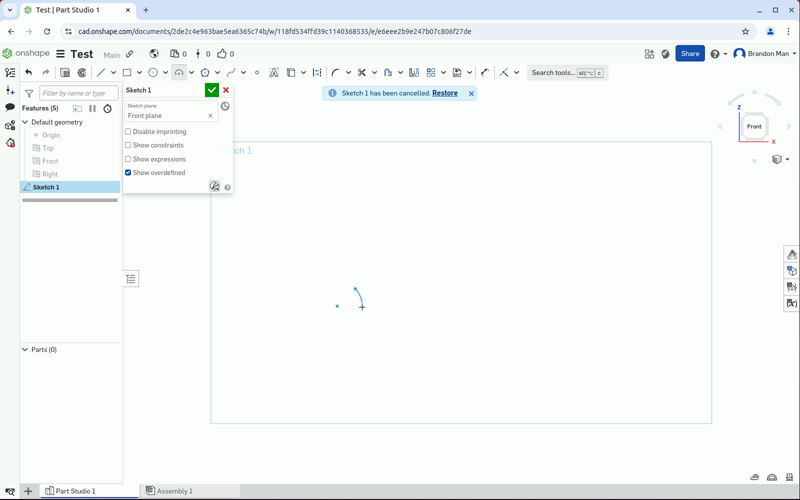
mouse_move(367, 294)
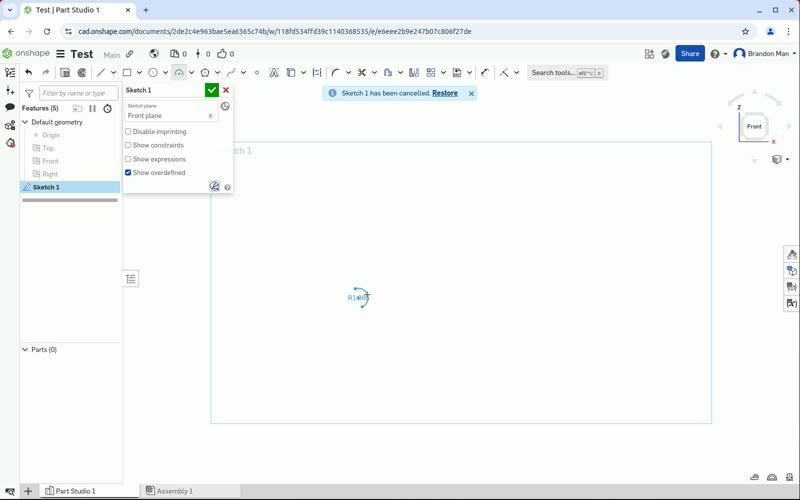
click(367, 294)
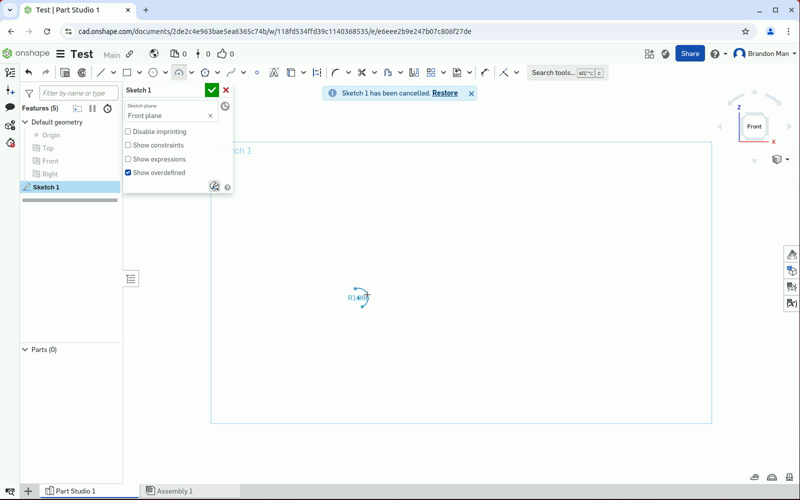
key_up(shift)
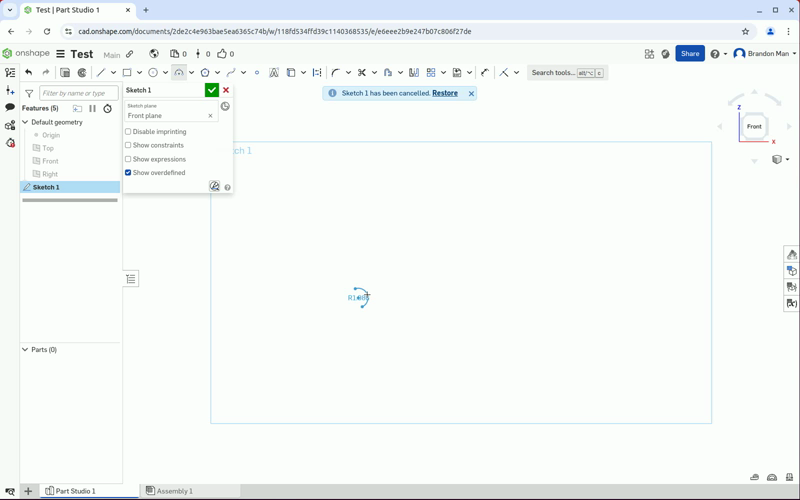
key(esc)
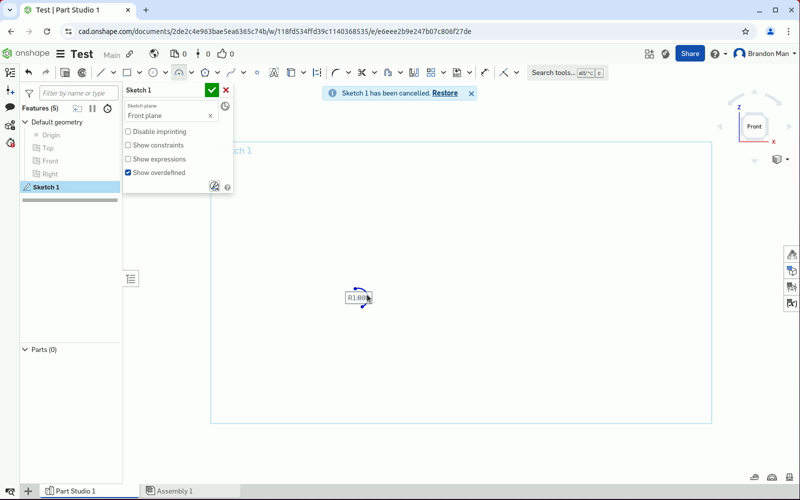
key(l)
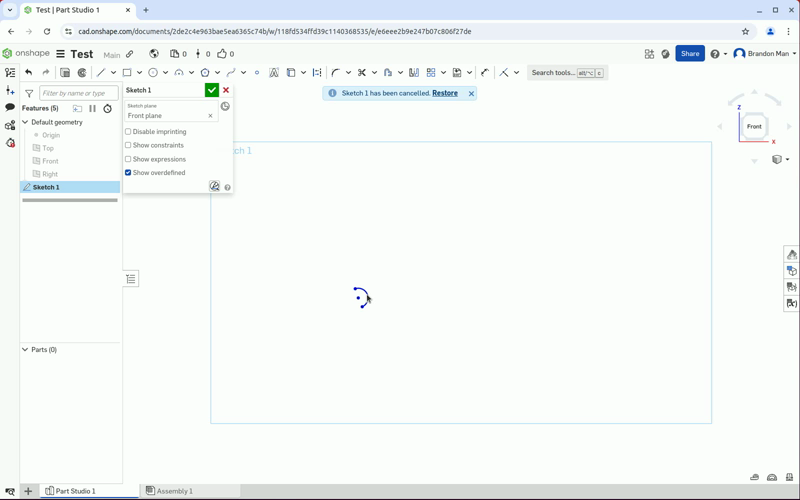
mouse_move(362, 306)
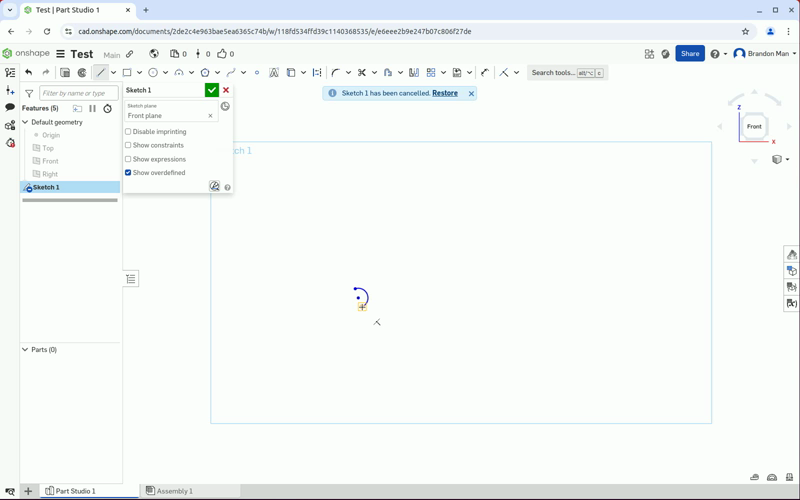
click(362, 306)
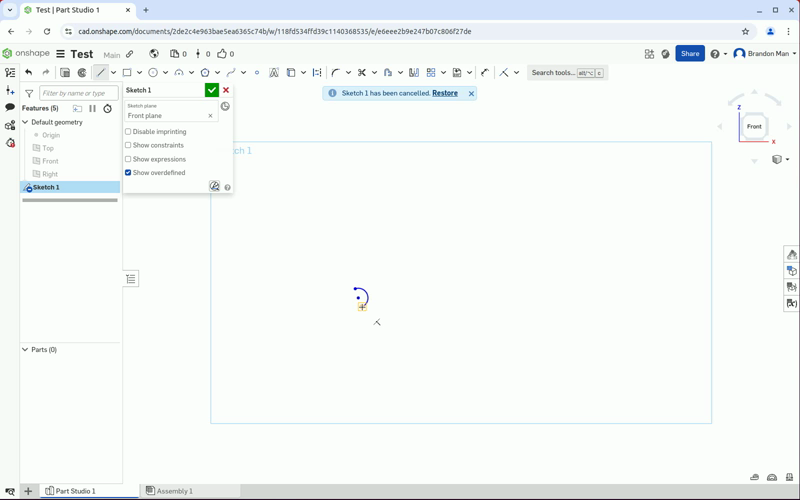
key_down(shift)
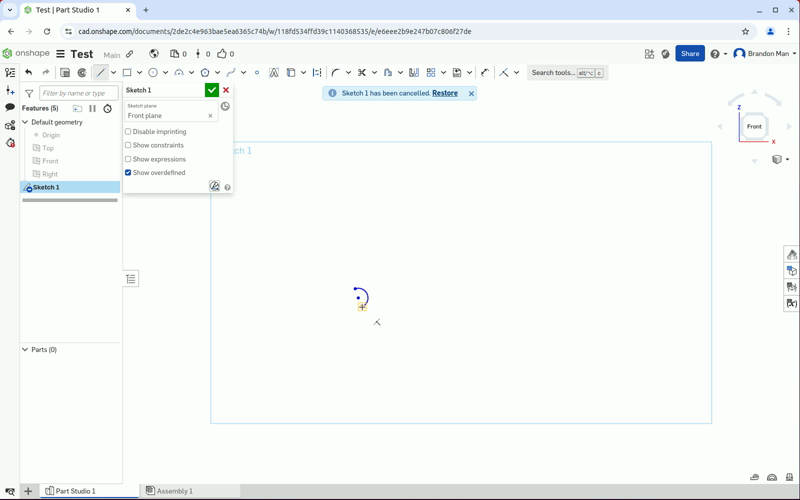
mouse_move(461, 284)
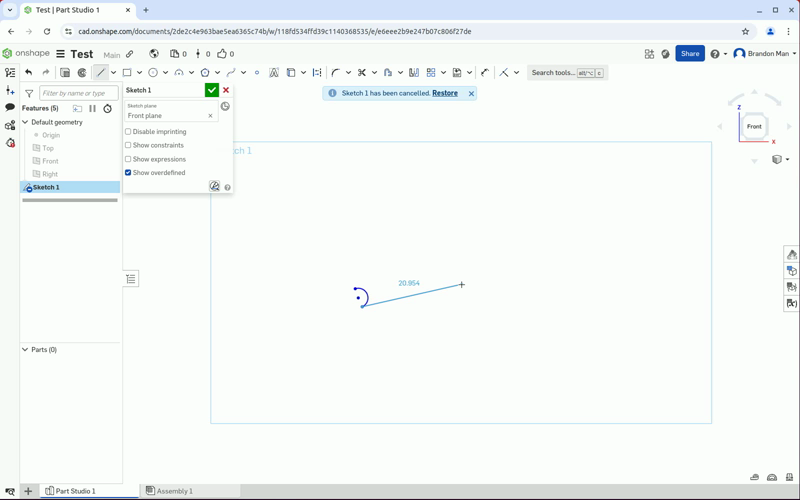
click(461, 284)
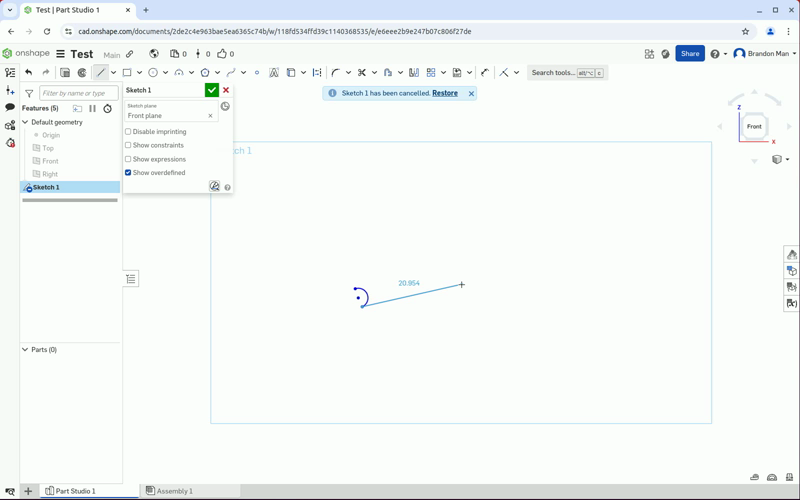
key_up(shift)
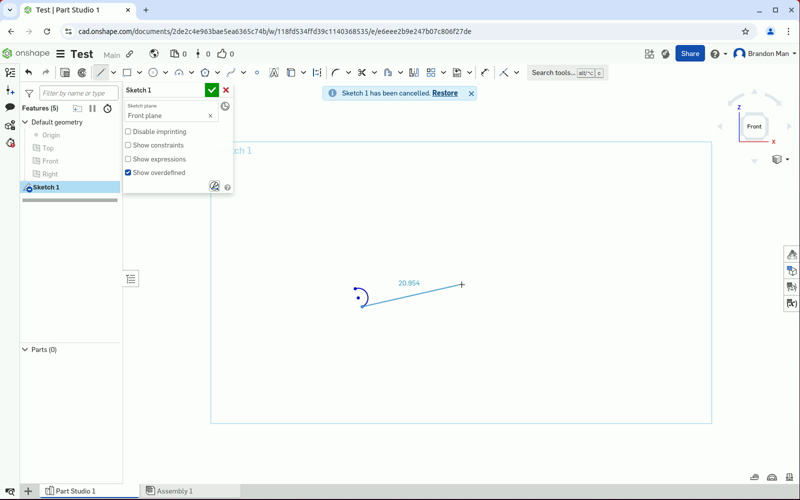
key_down(shift)
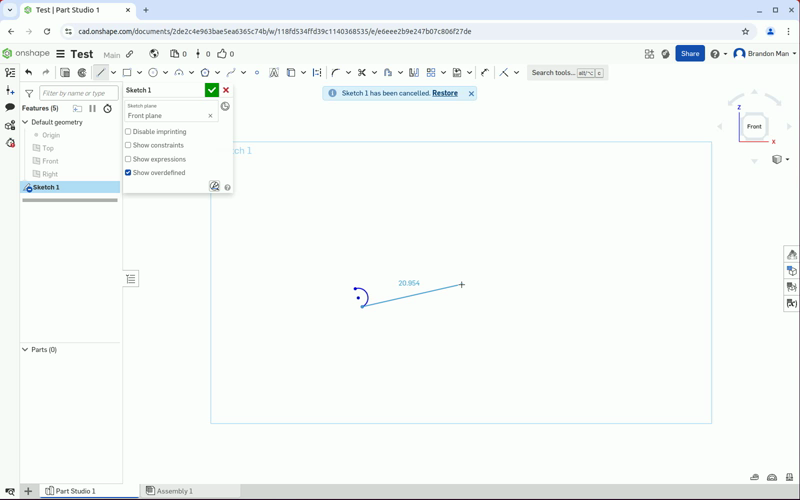
mouse_move(559, 306)
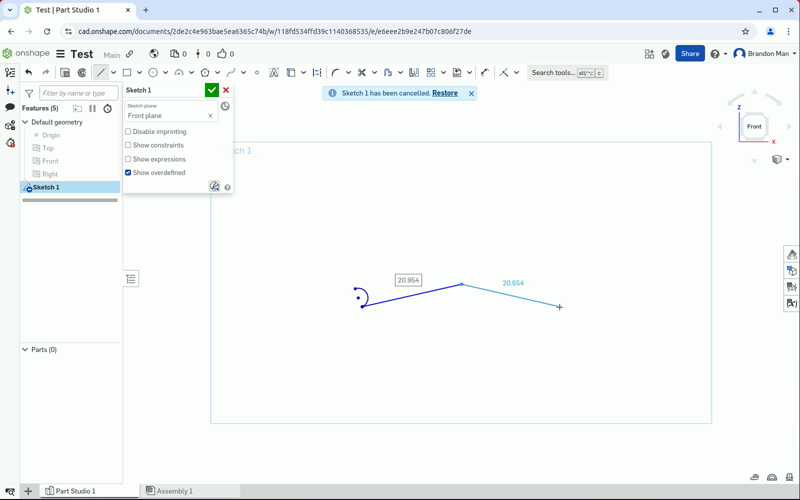
click(559, 306)
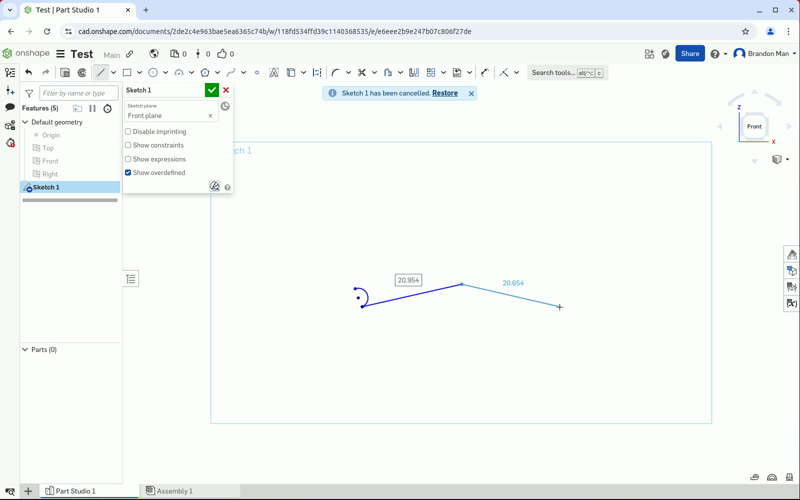
key_up(shift)
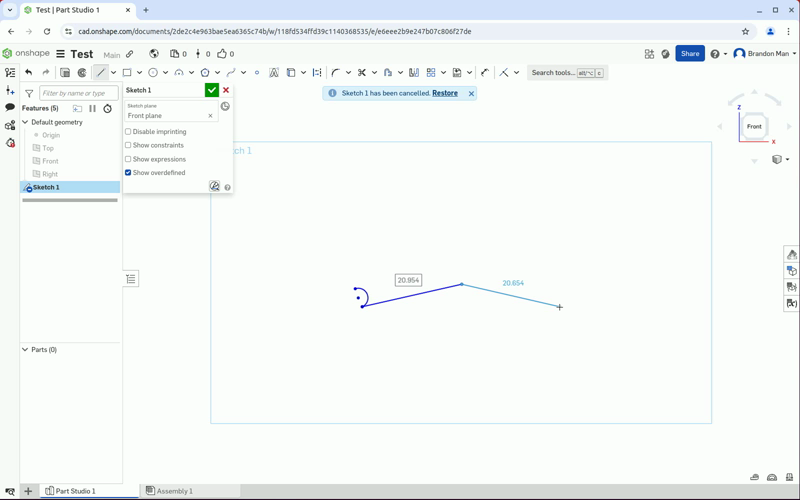
key(esc)
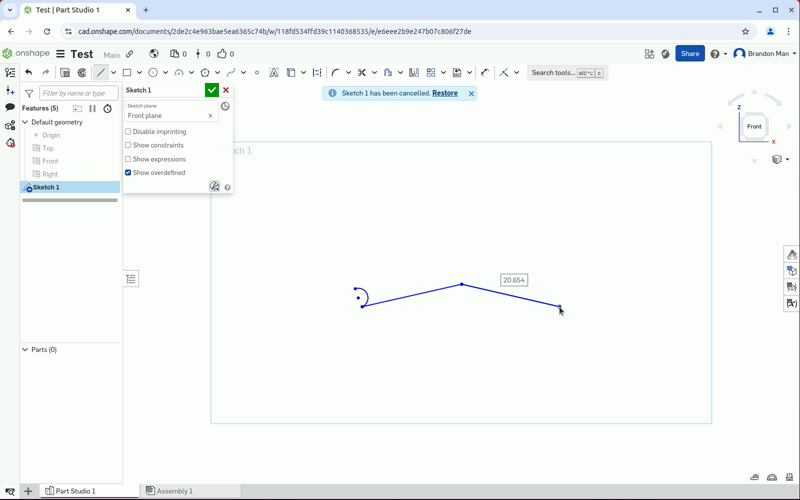
key(a)
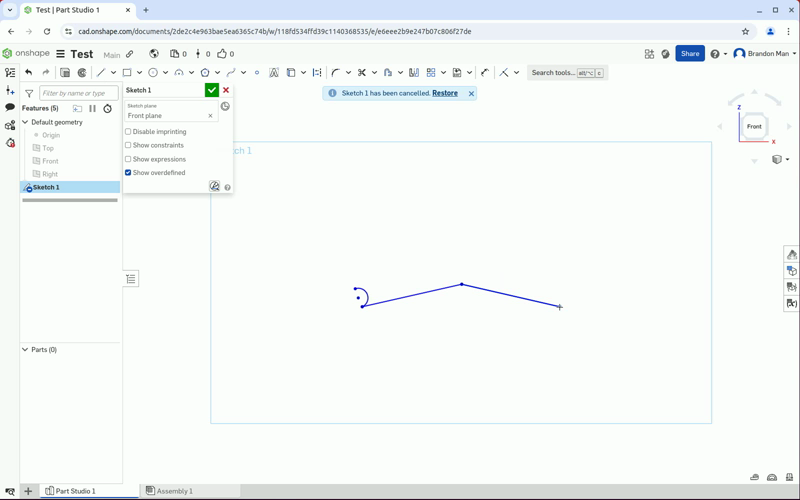
mouse_move(559, 306)
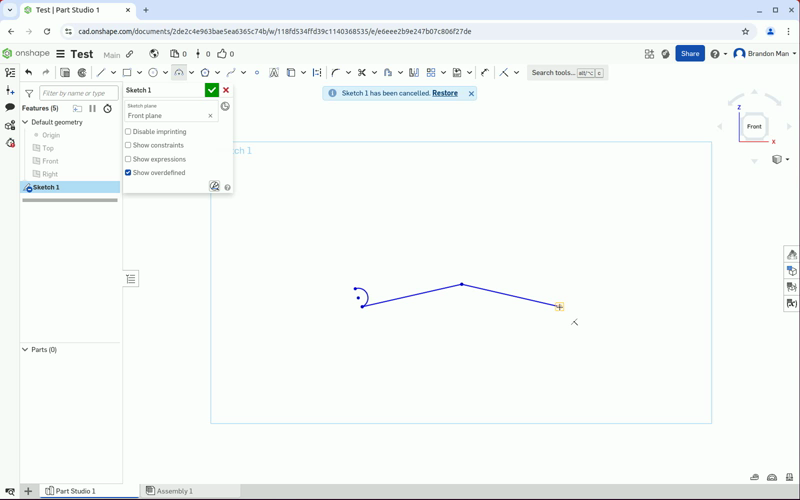
click(559, 306)
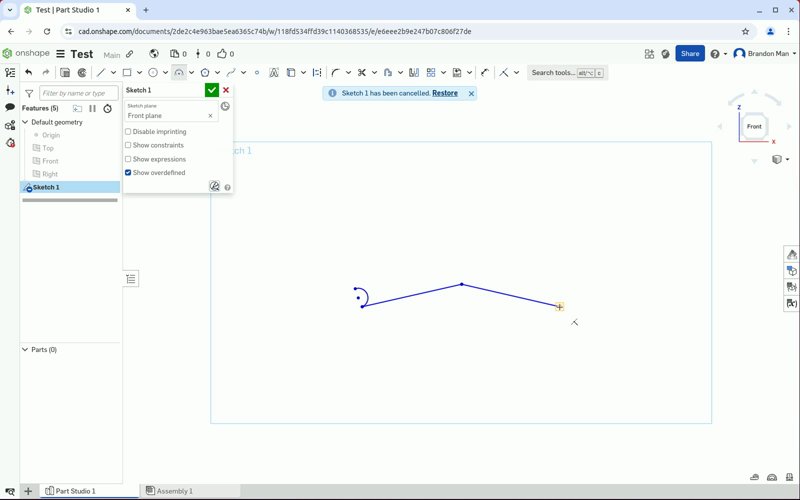
key_down(shift)
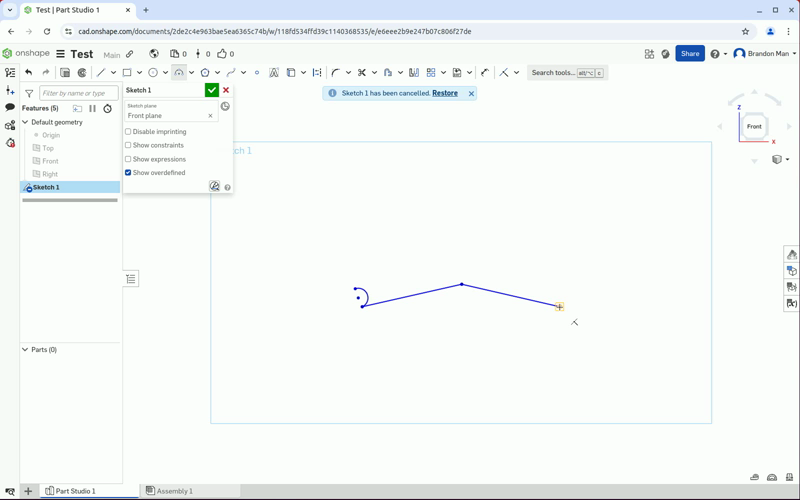
mouse_move(566, 288)
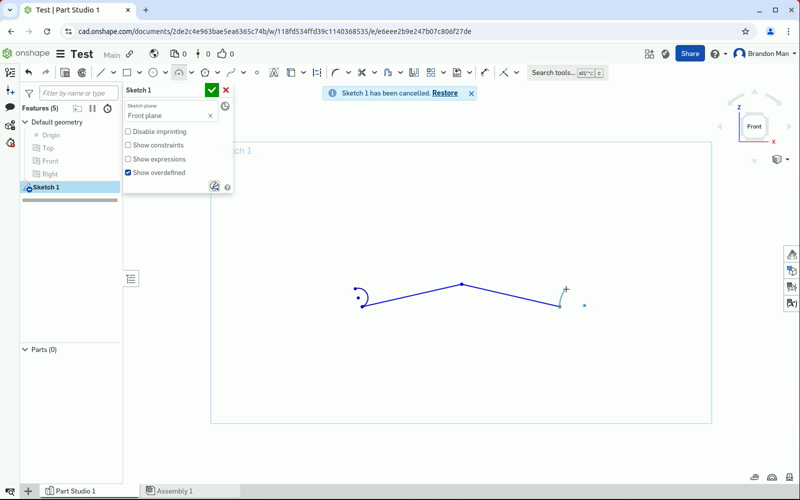
click(566, 288)
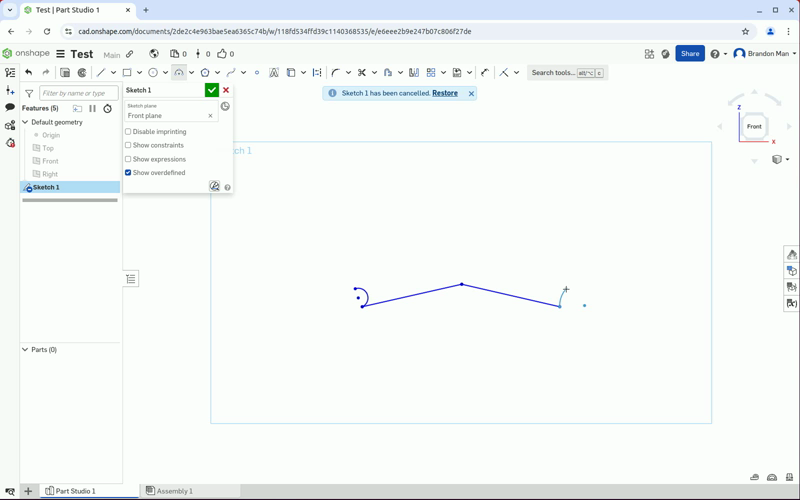
mouse_move(554, 294)
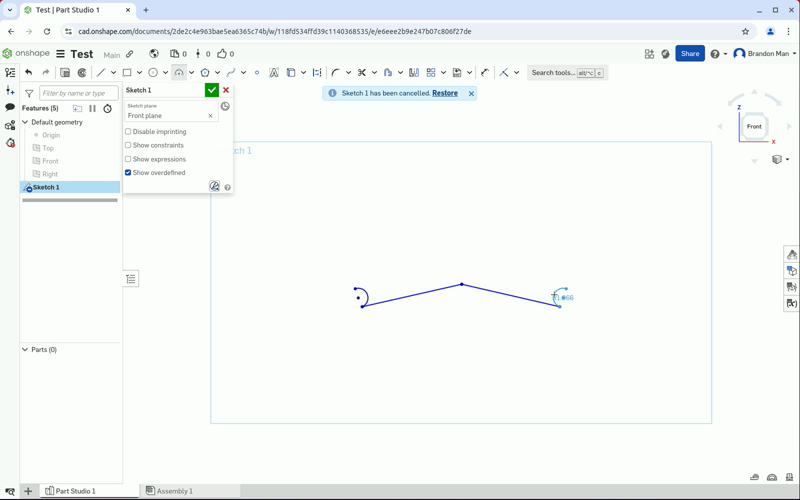
click(554, 294)
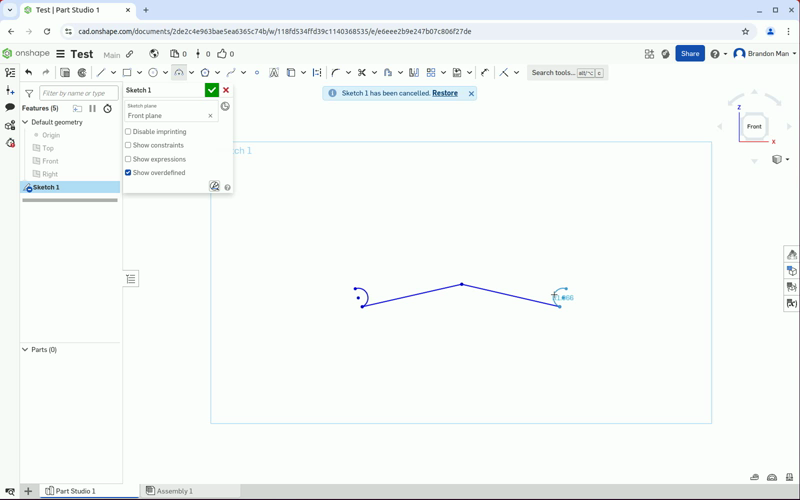
key_up(shift)
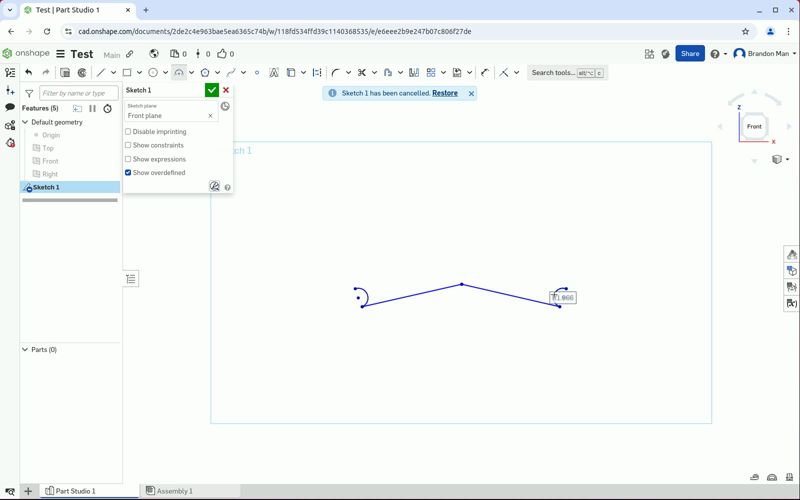
key(esc)
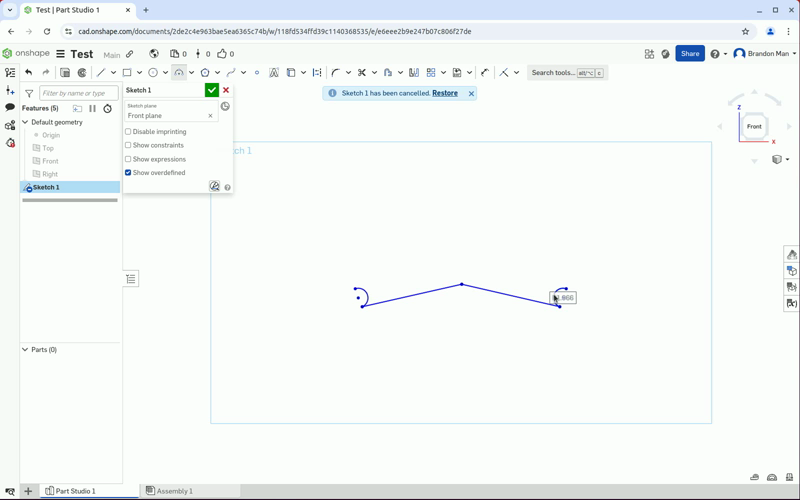
key(l)
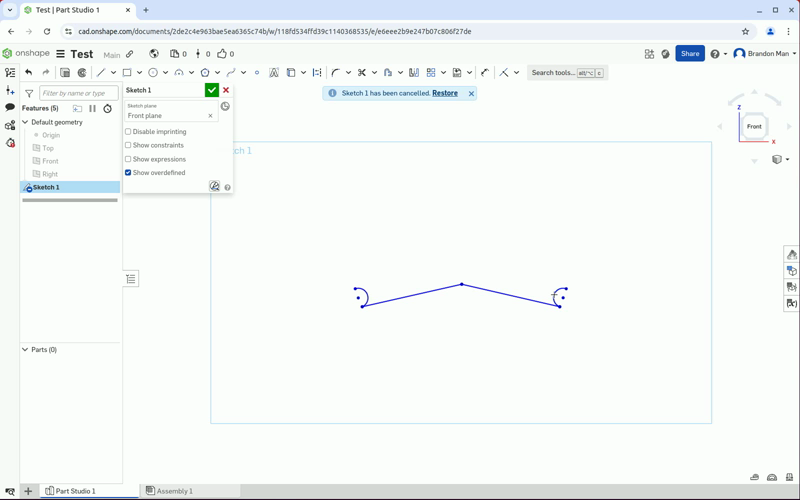
mouse_move(566, 288)
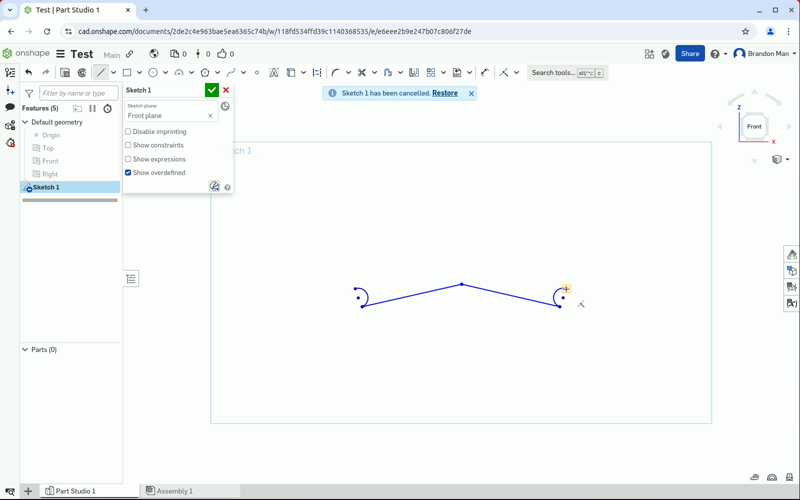
click(566, 288)
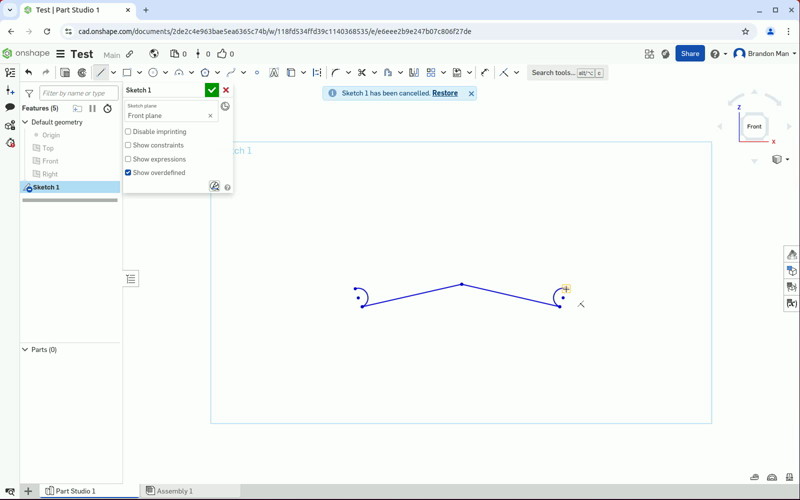
key_down(shift)
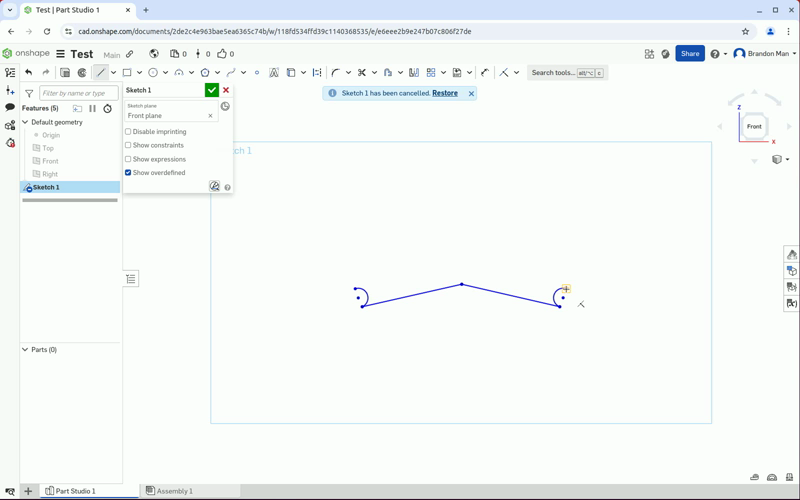
mouse_move(461, 255)
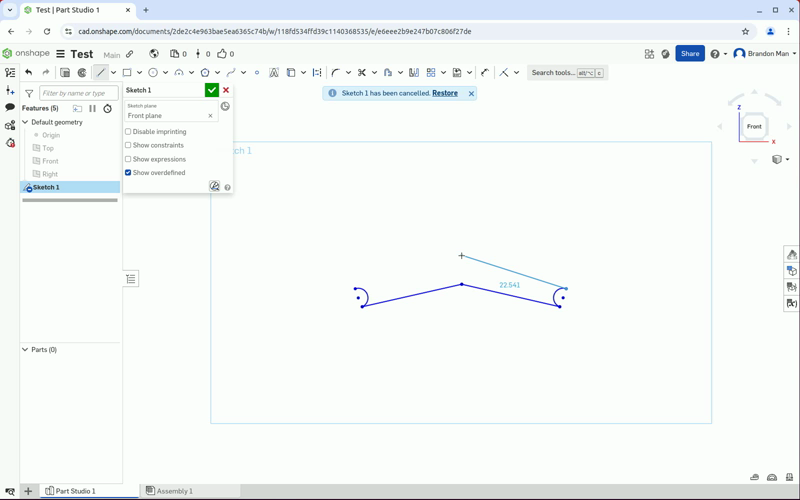
click(461, 255)
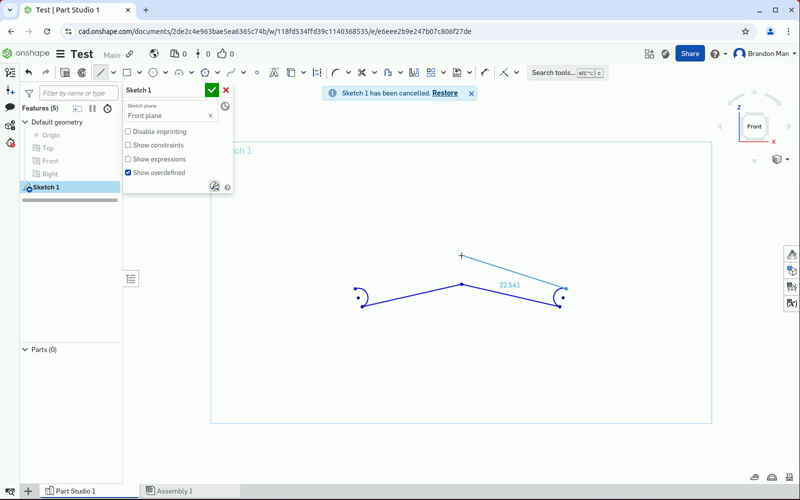
key_up(shift)
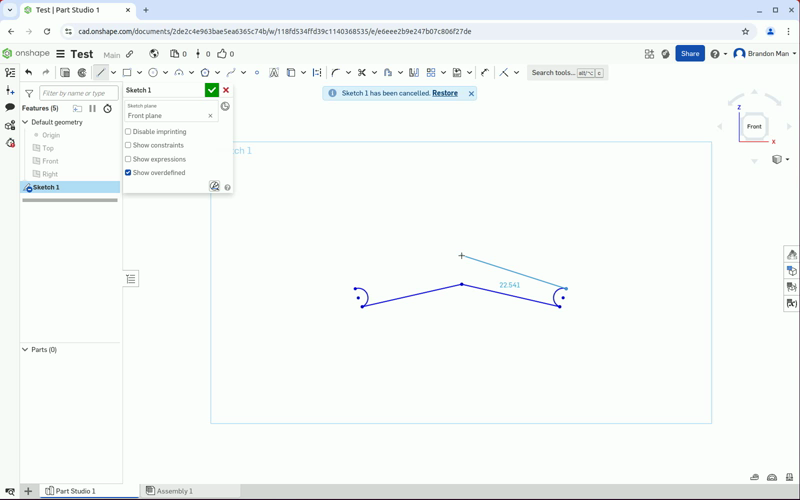
key_down(shift)
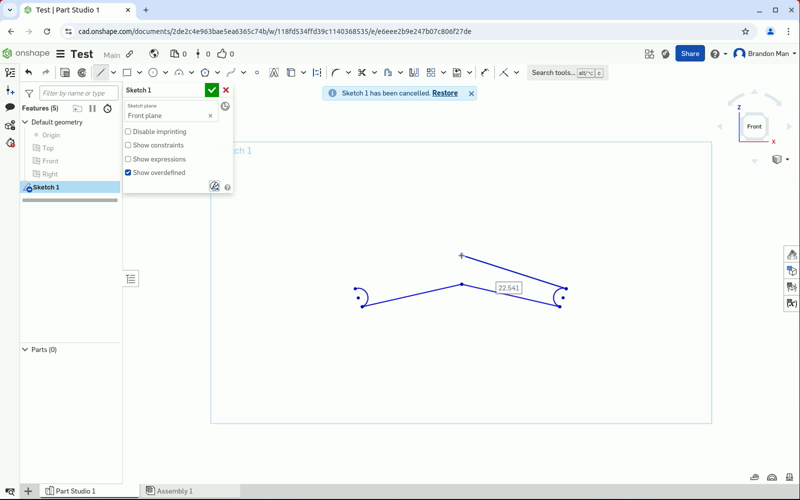
mouse_move(355, 288)
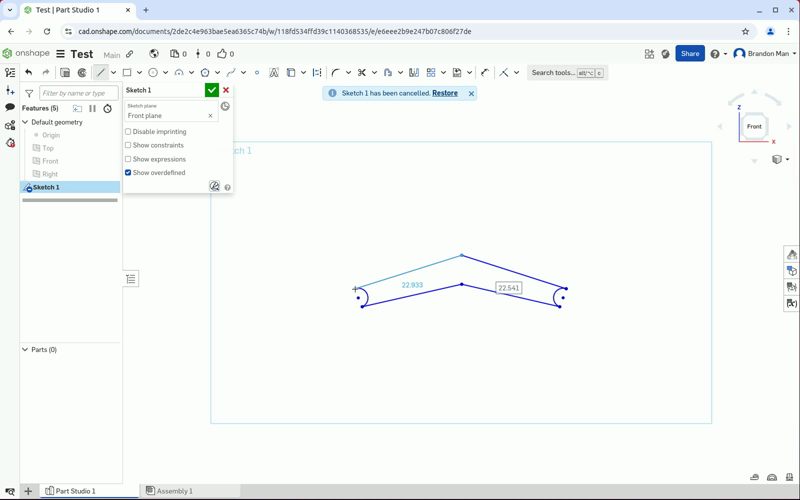
key_up(shift)
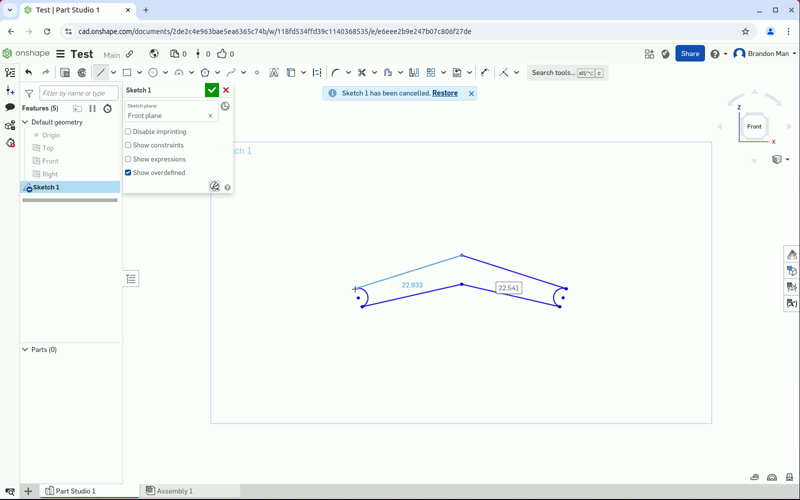
click(355, 288)
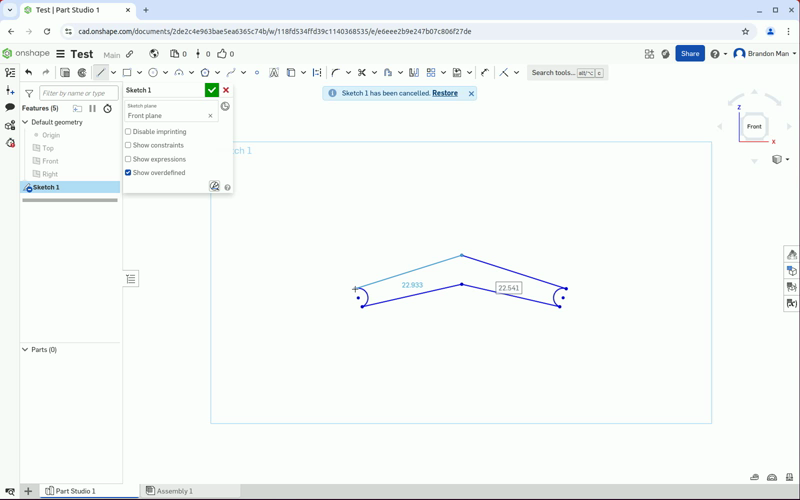
key(esc)
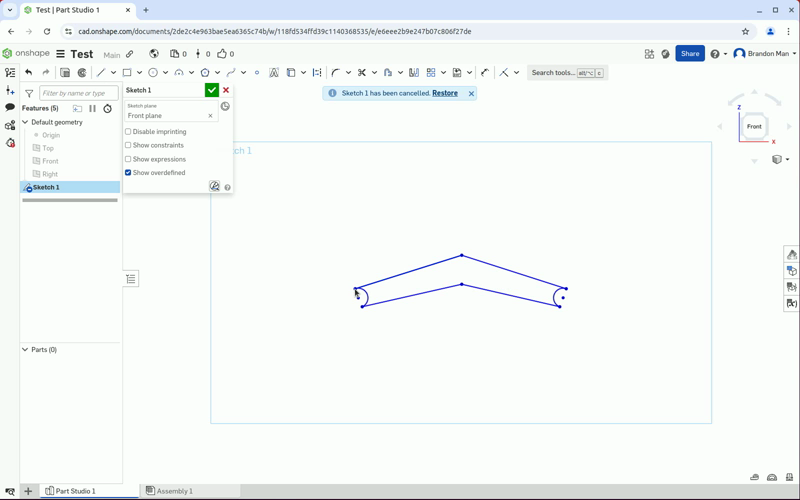
key(c)
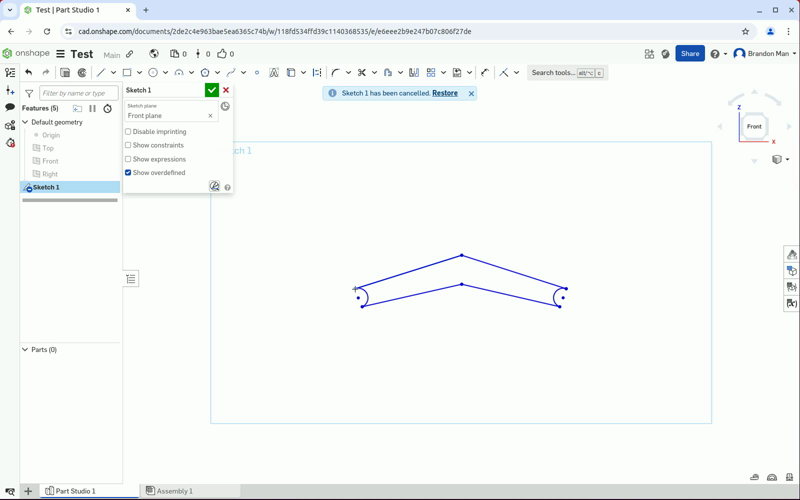
key_down(shift)
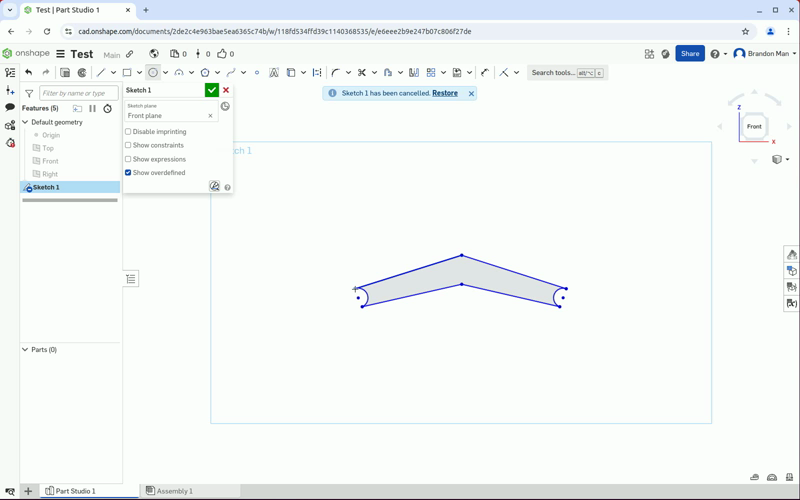
mouse_move(461, 268)
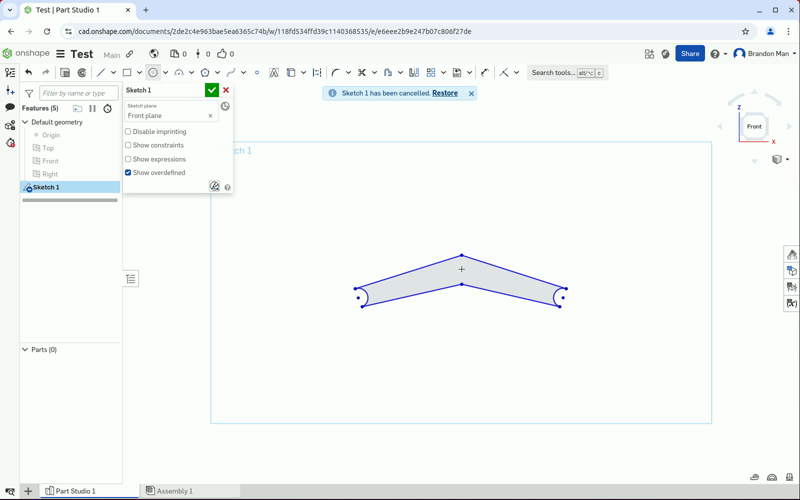
click(461, 268)
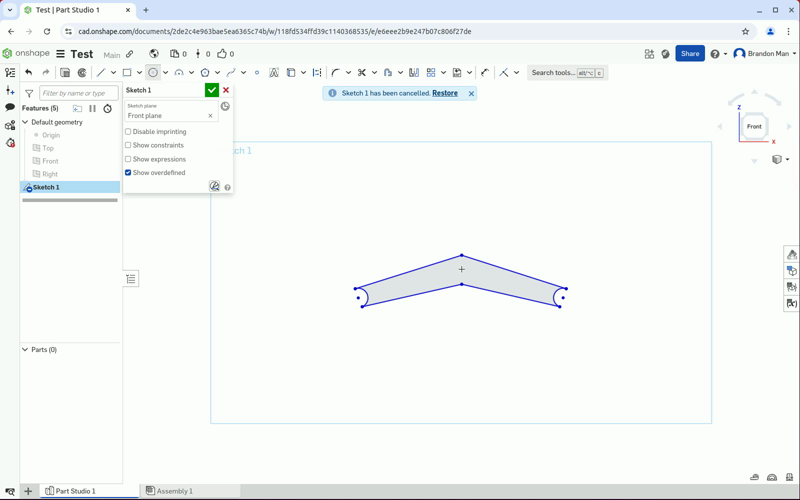
key_up(shift)
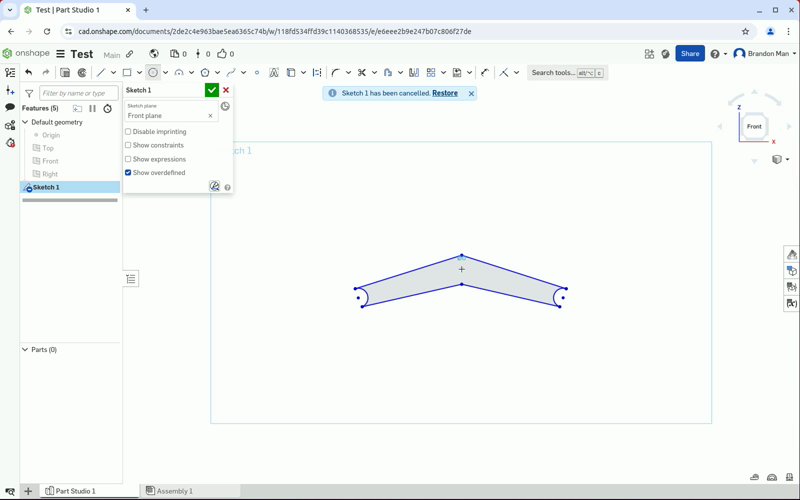
mouse_move(473, 268)
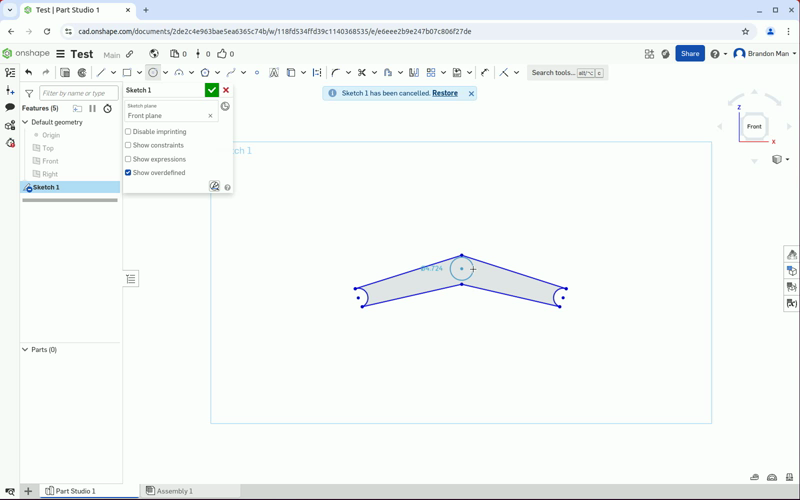
click(473, 268)
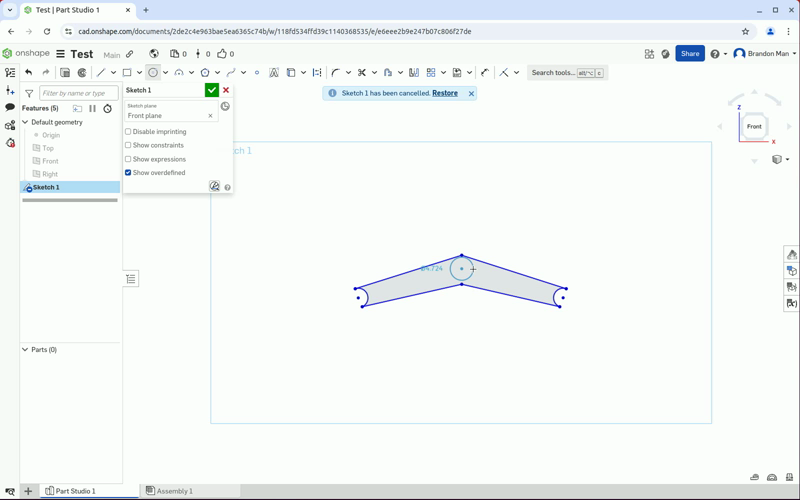
key(esc)
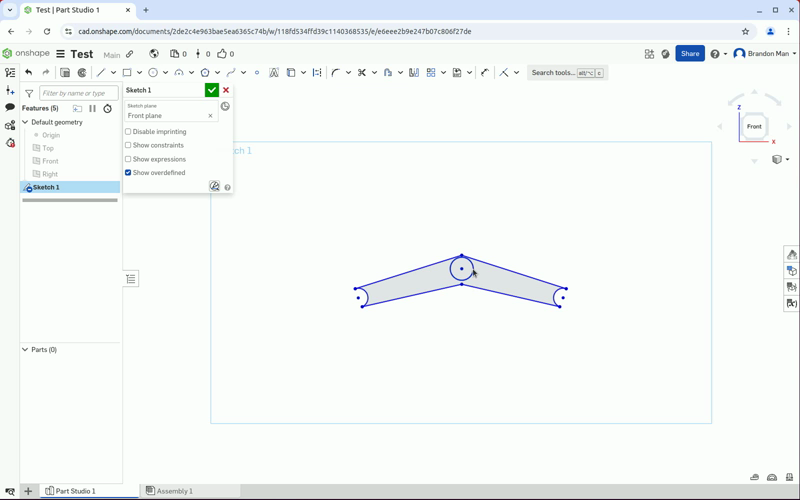
mouse_move(414, 287)
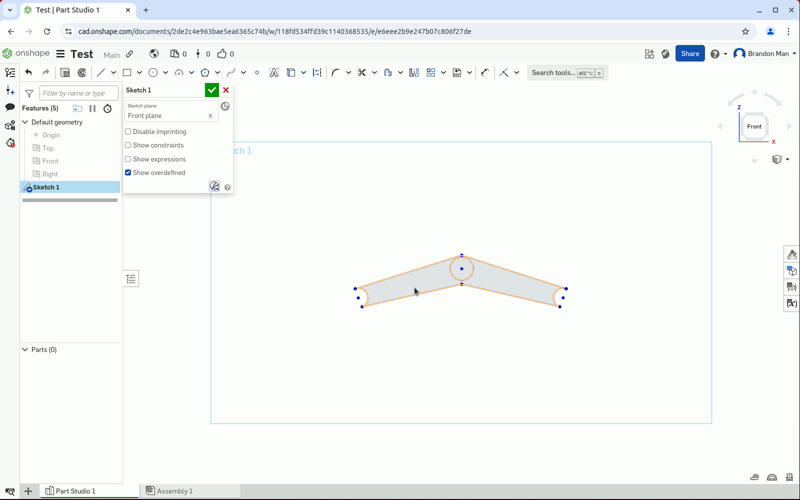
click(414, 287)
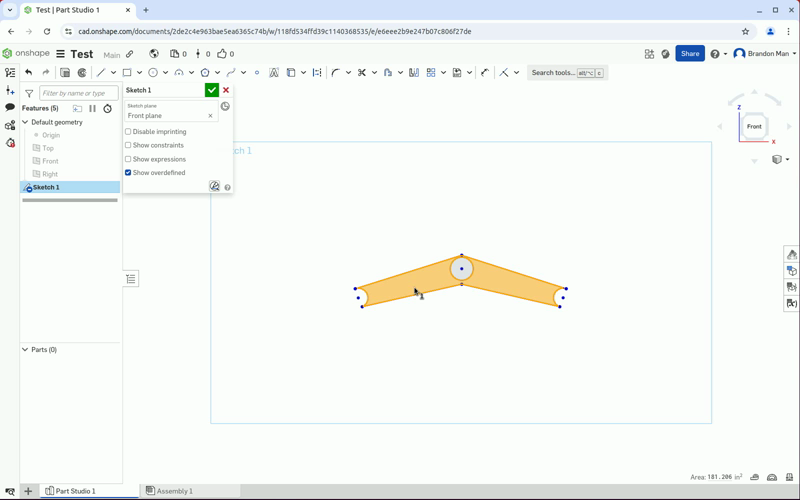
mouse_move(73, 352)
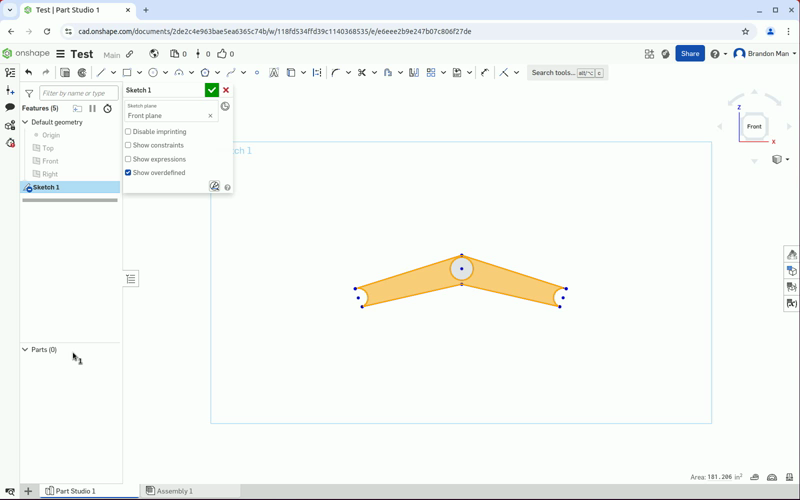
key(shift+y)
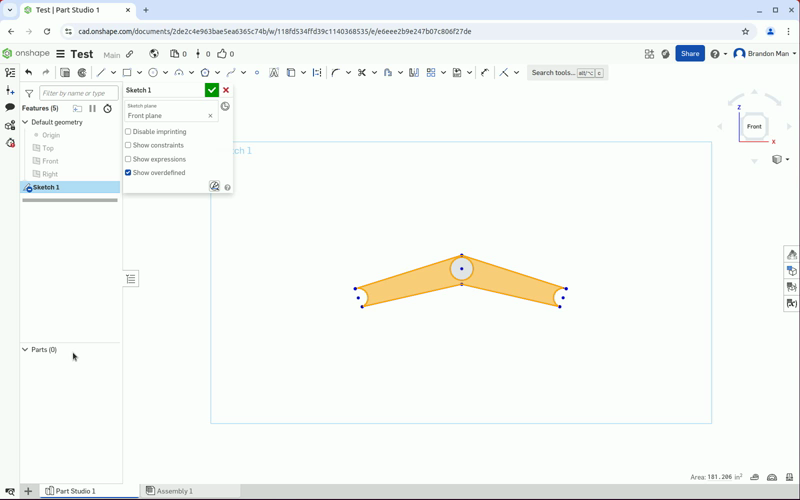
key(shift+e)
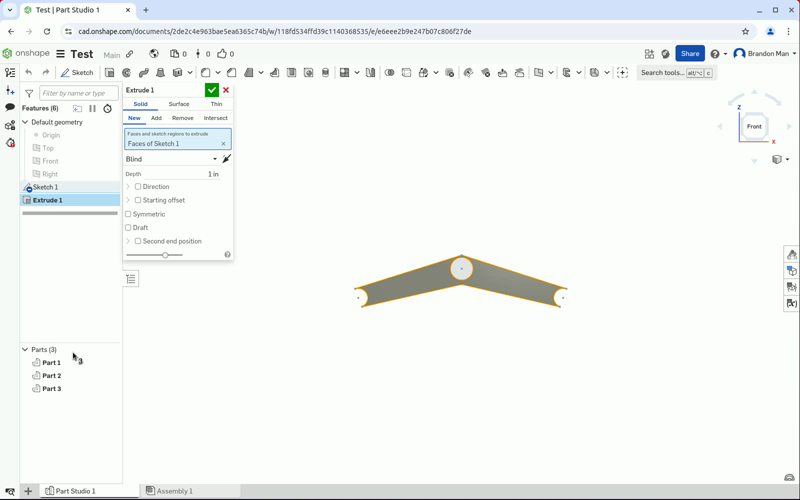
mouse_move(143, 106)
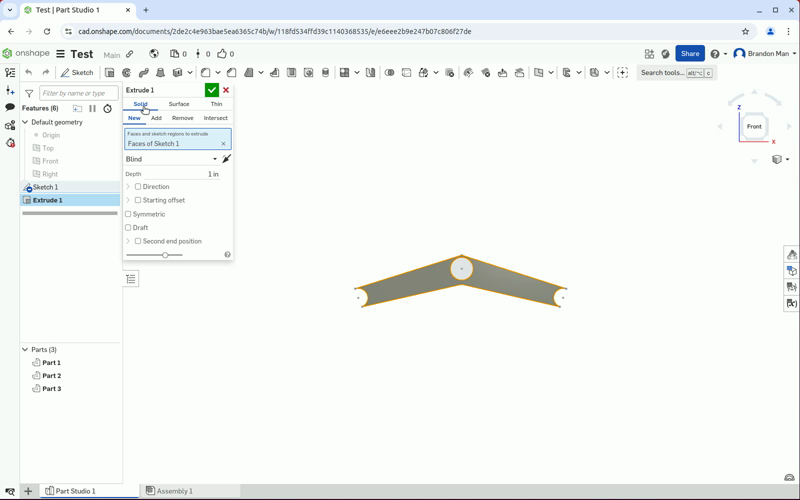
click(143, 106)
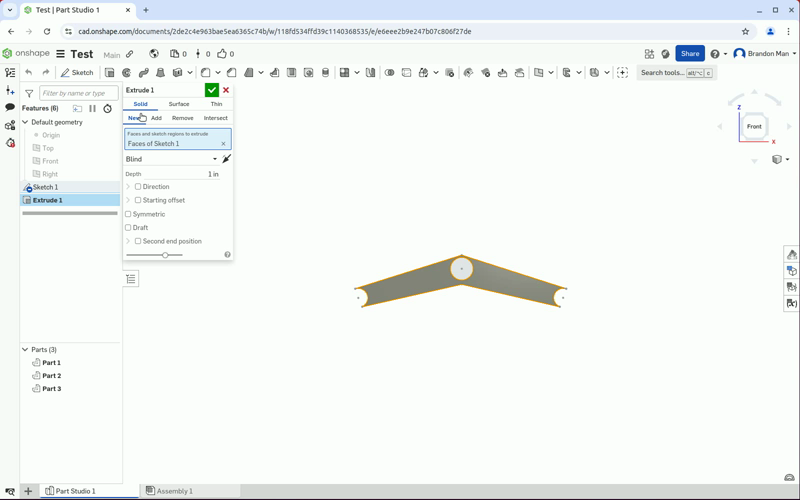
mouse_move(137, 120)
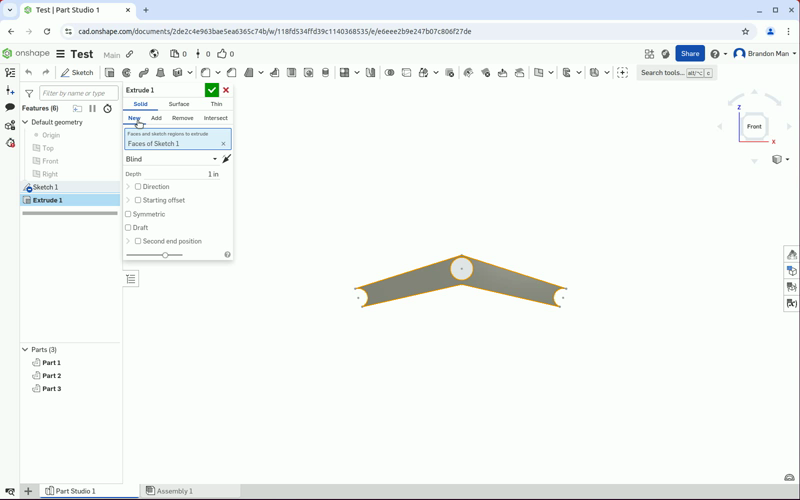
click(137, 120)
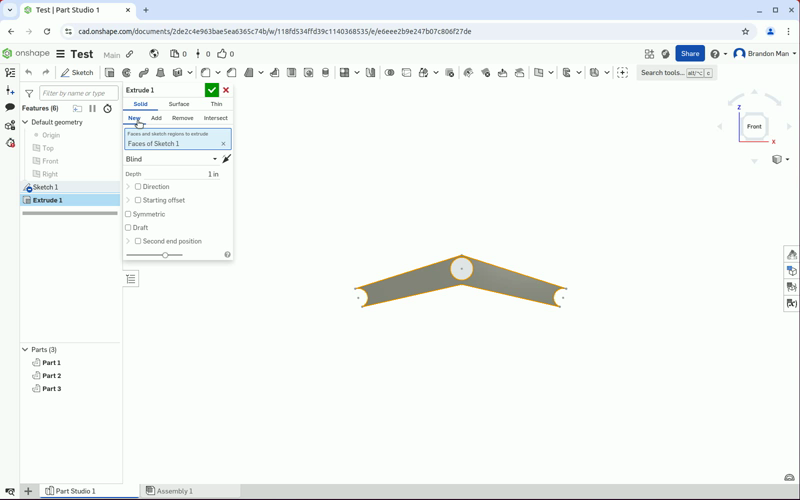
key(tab, 4)
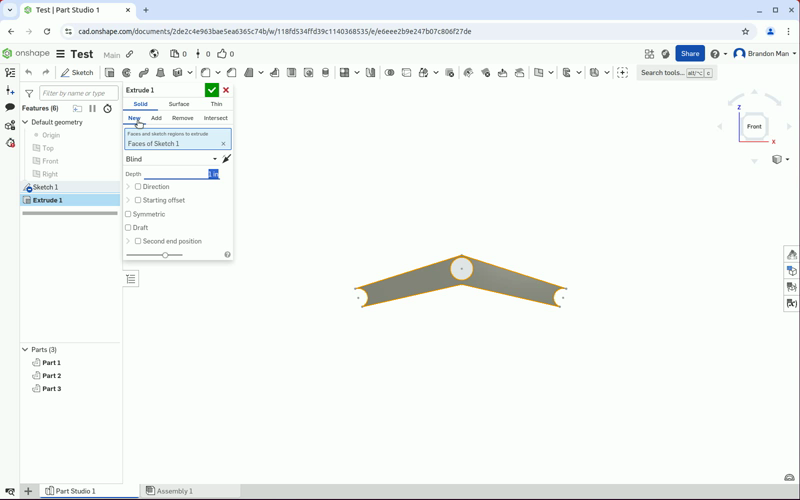
text(2.408)
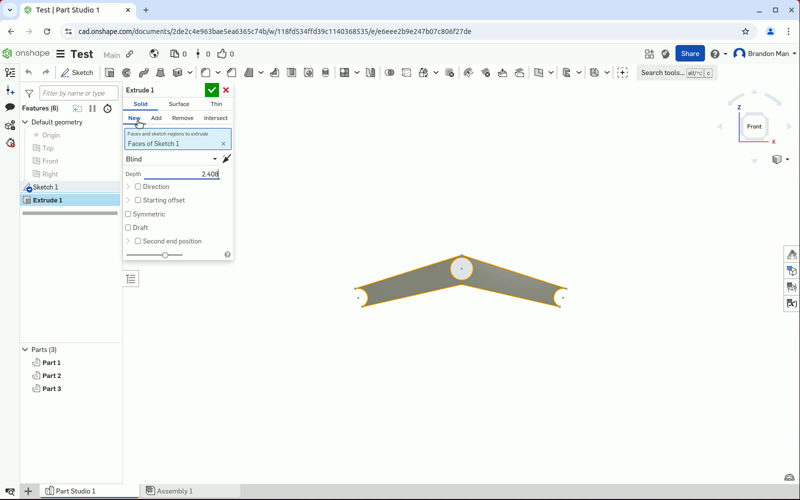
key(tab, 3)
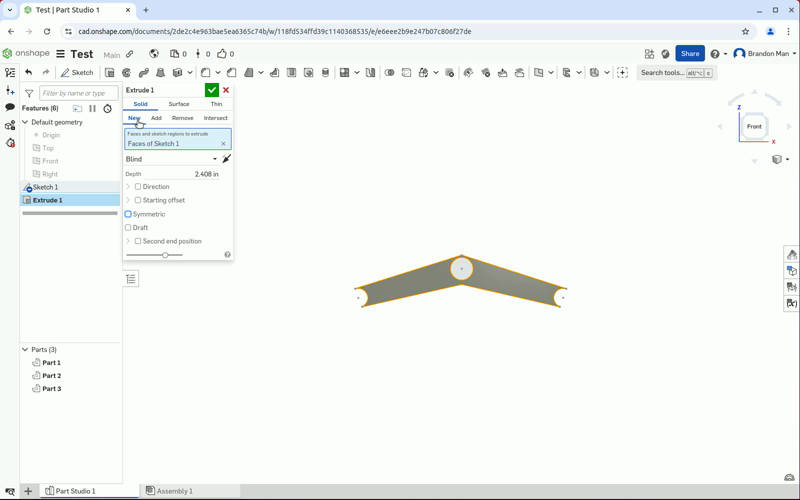
key(space)
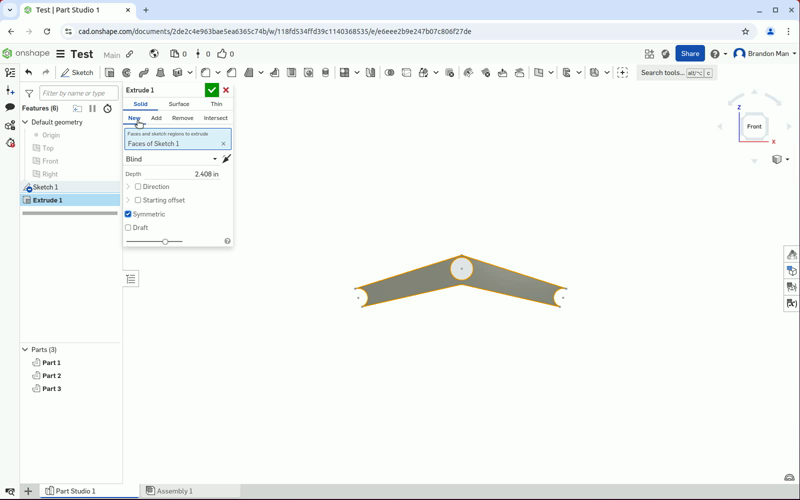
key(enter)
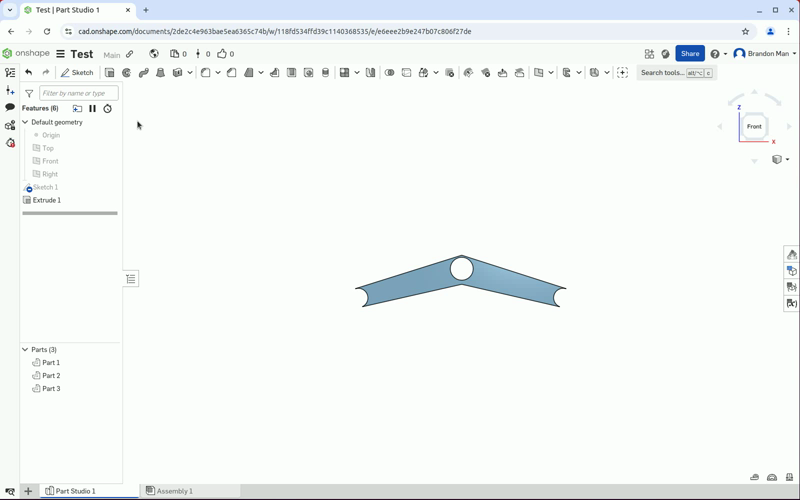
key(shift+h)
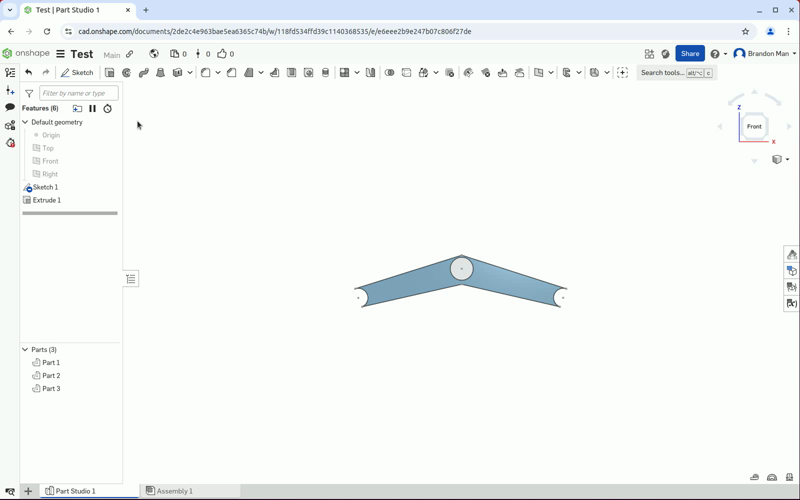
key(shift+h)
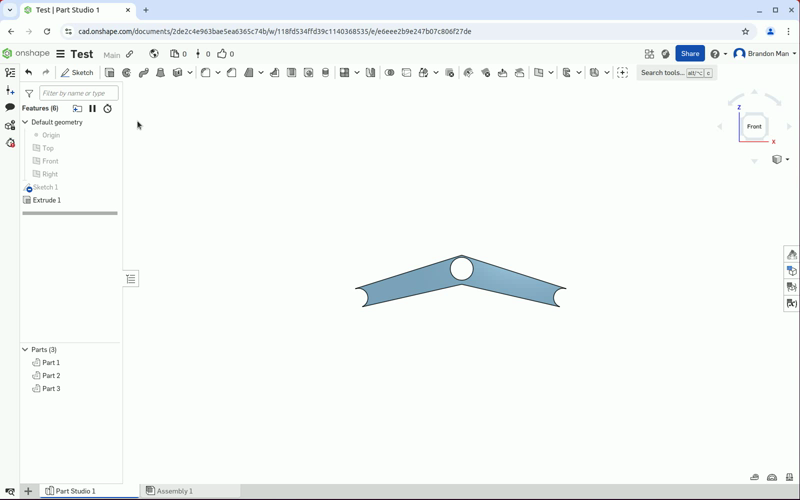
mouse_move(73, 189)
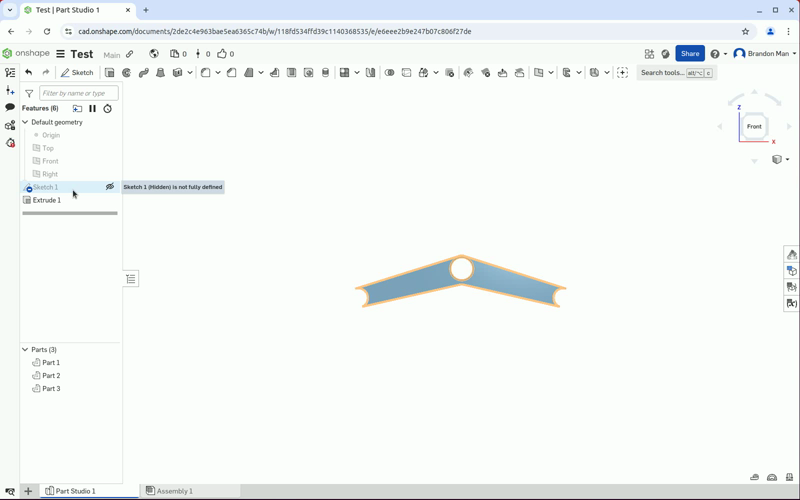
click(73, 189)
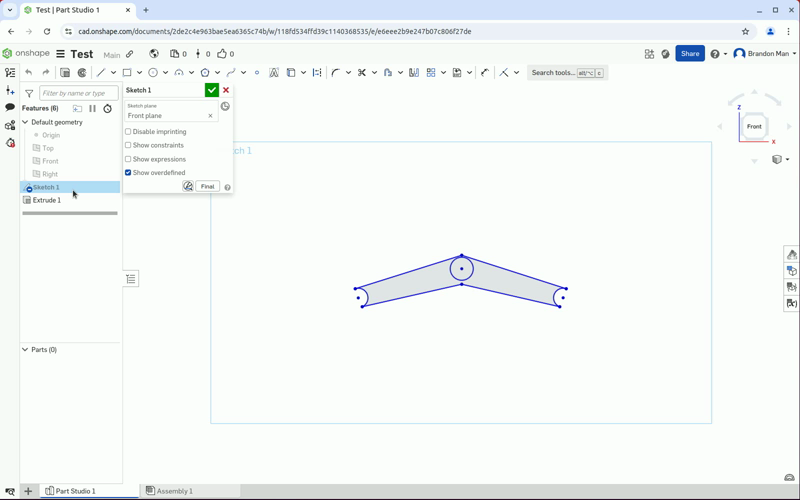
mouse_move(229, 92)
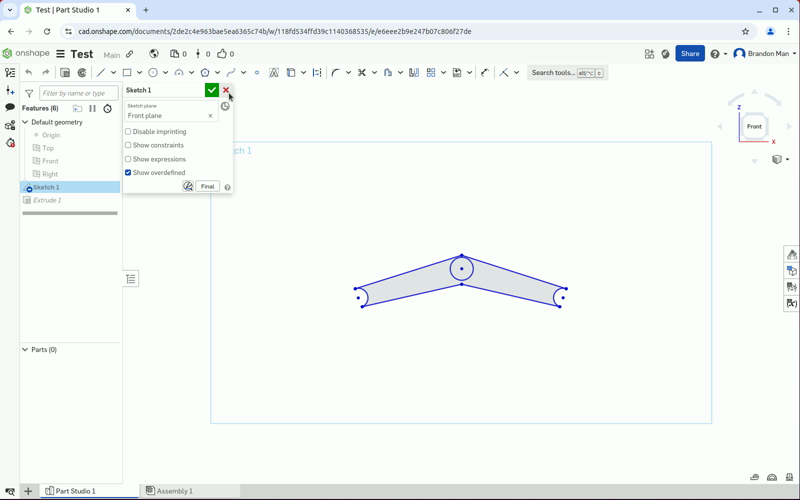
click(229, 92)
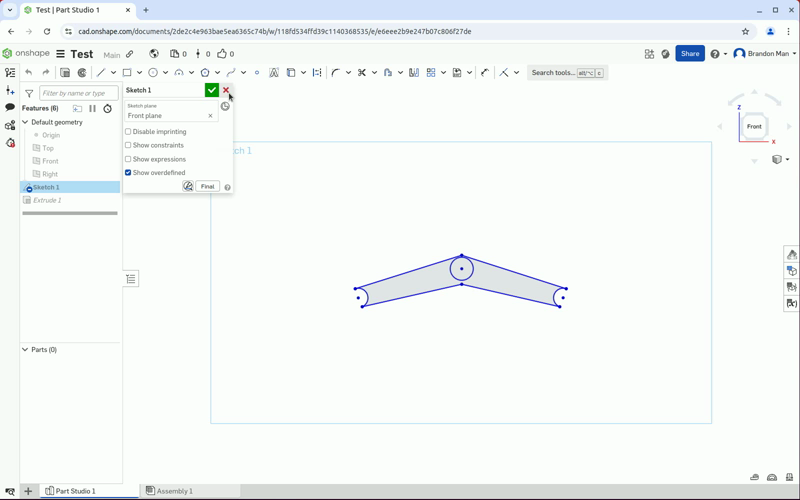
key(shift+s)
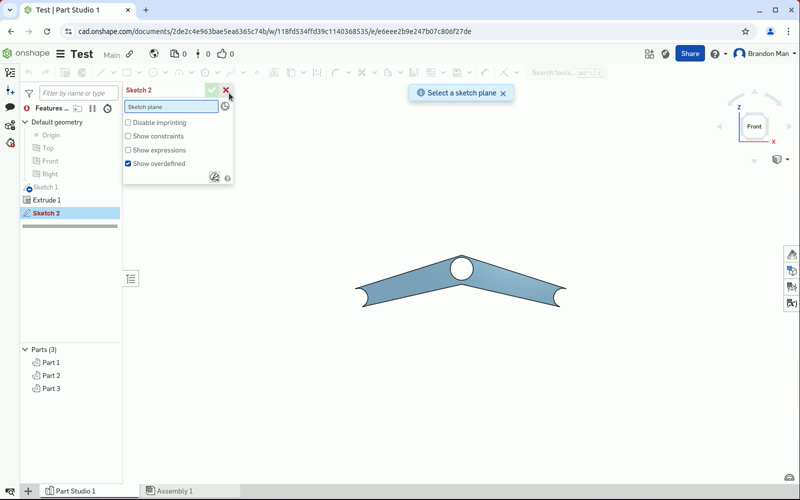
mouse_move(73, 163)
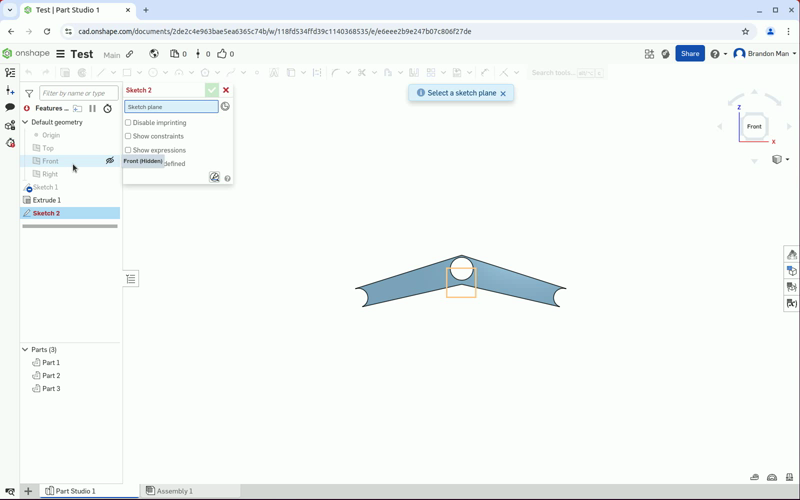
click(73, 163)
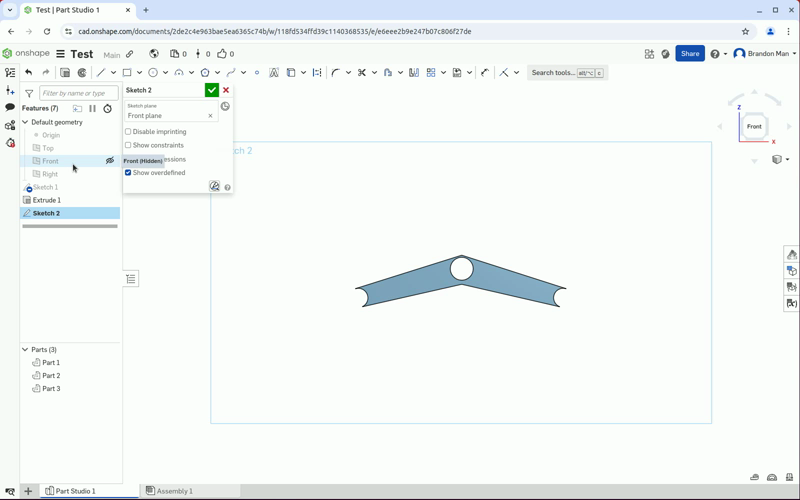
mouse_move(73, 352)
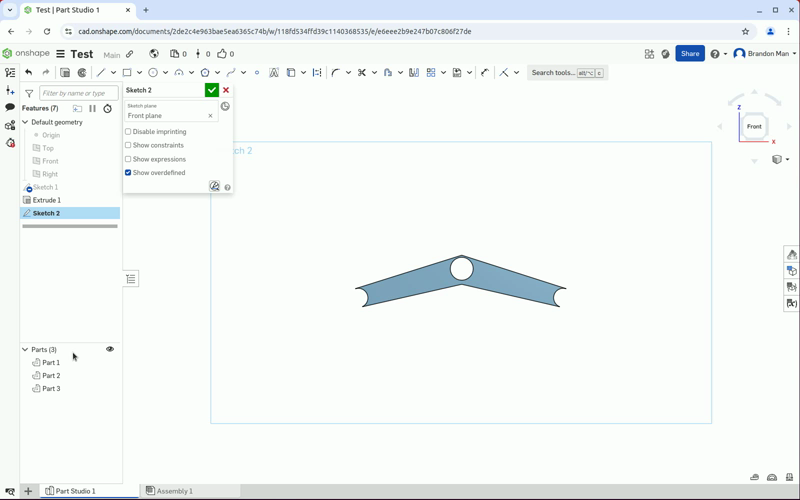
key(y)
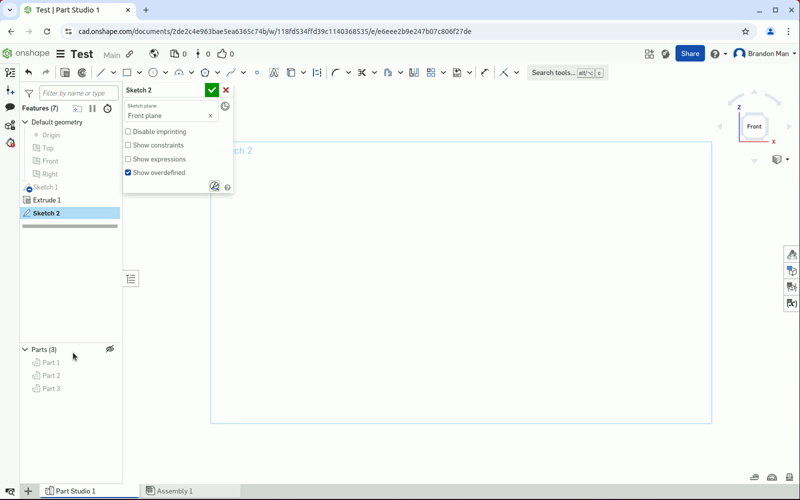
key(c)
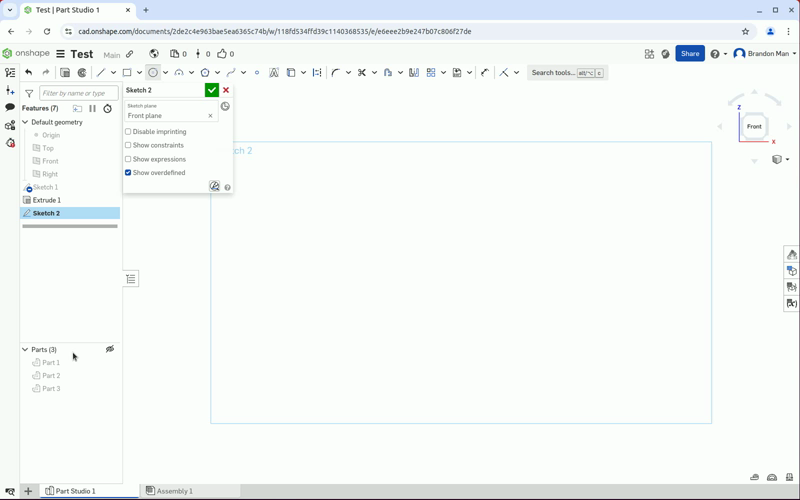
key_down(shift)
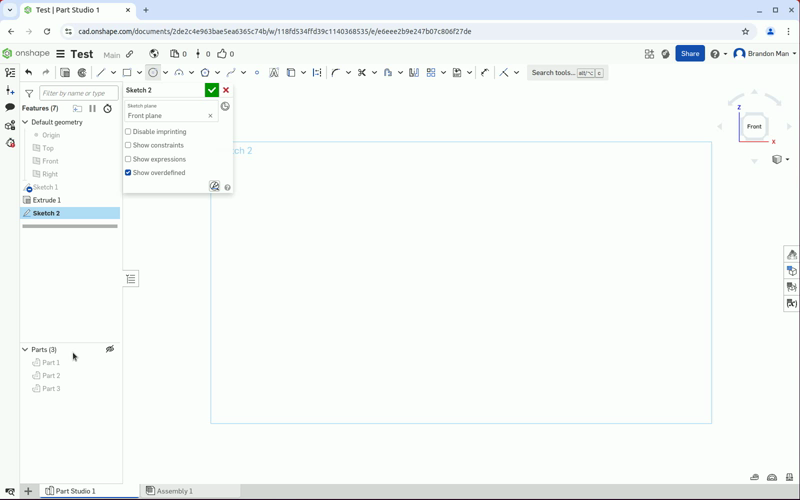
mouse_move(358, 297)
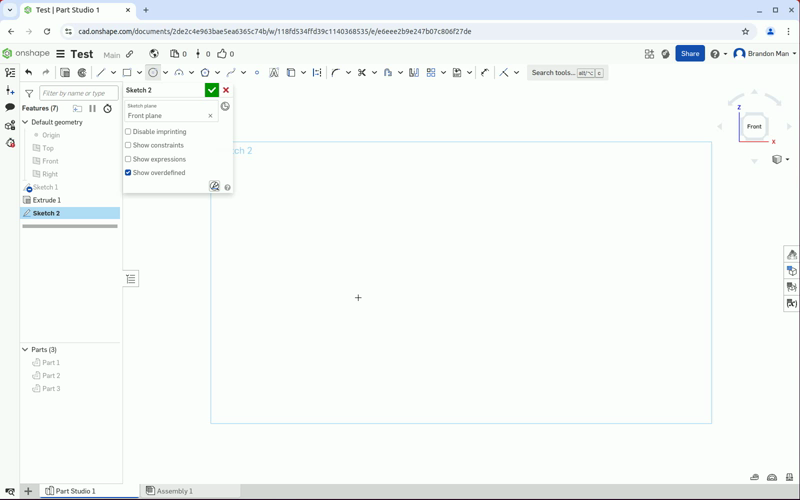
click(358, 297)
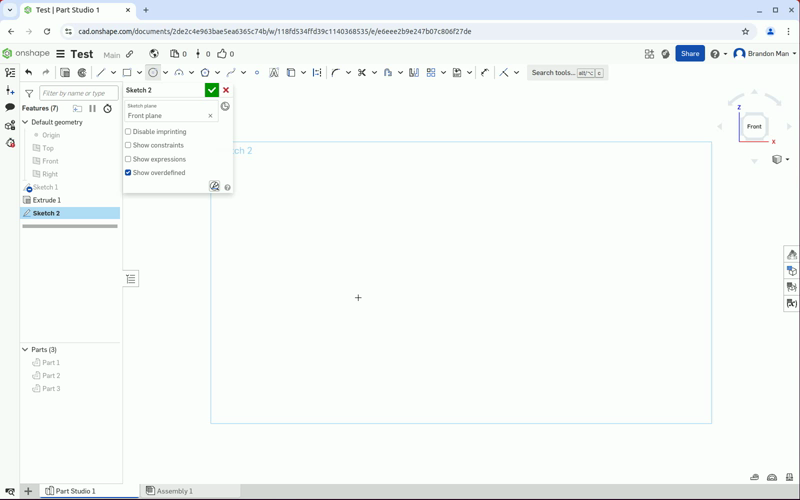
key_up(shift)
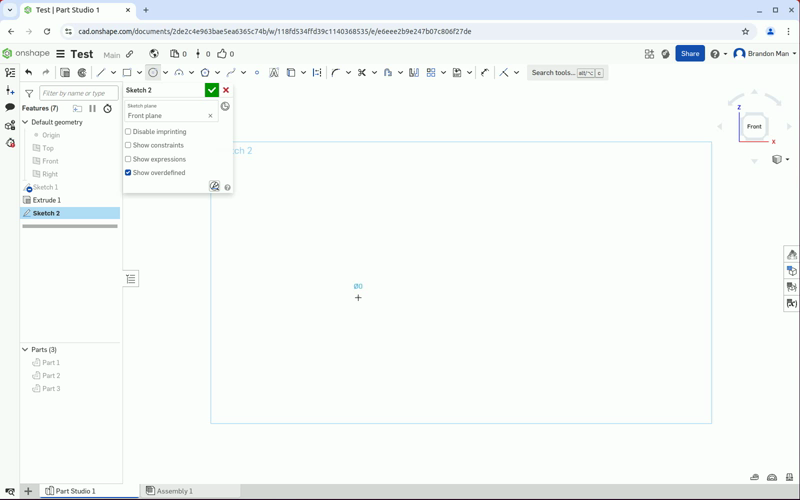
mouse_move(368, 297)
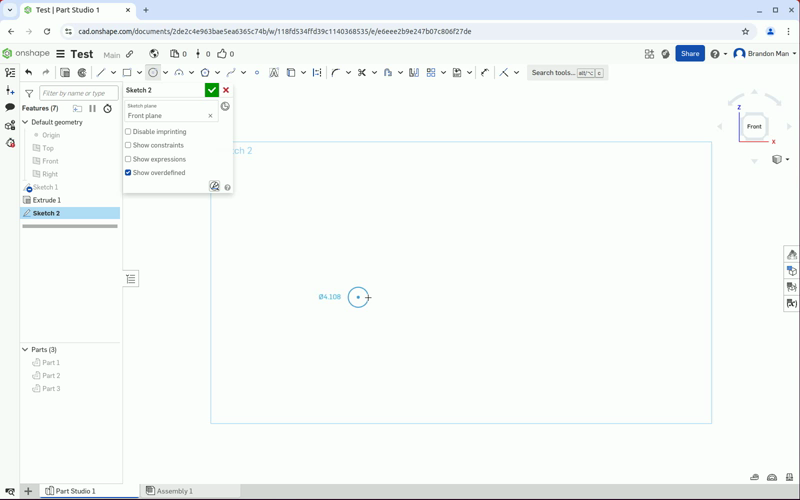
click(368, 297)
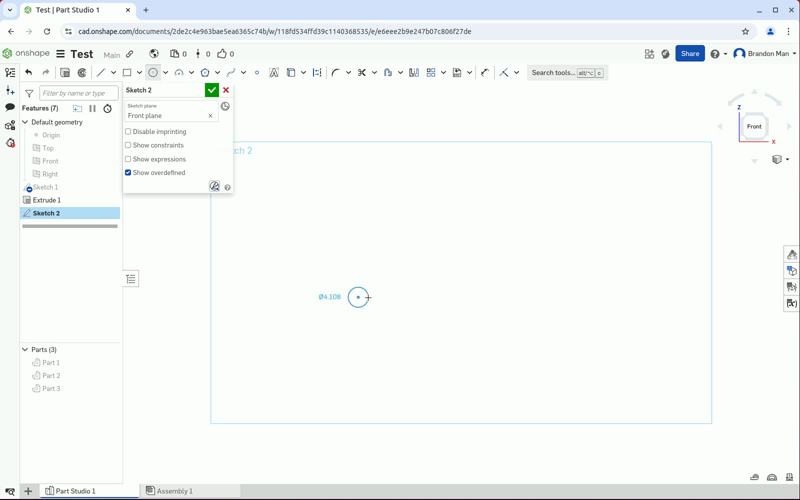
key(esc)
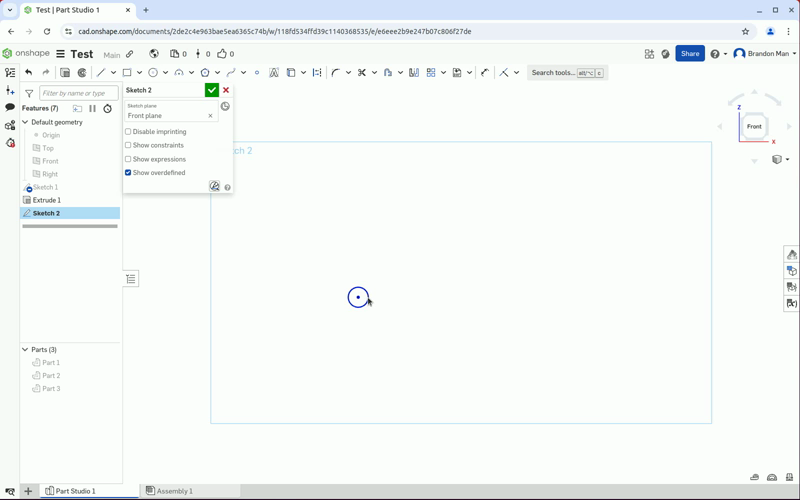
key(c)
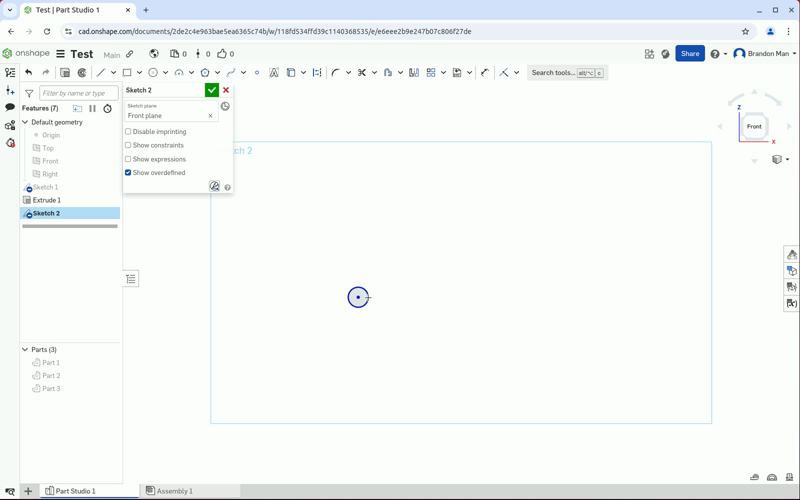
key_down(shift)
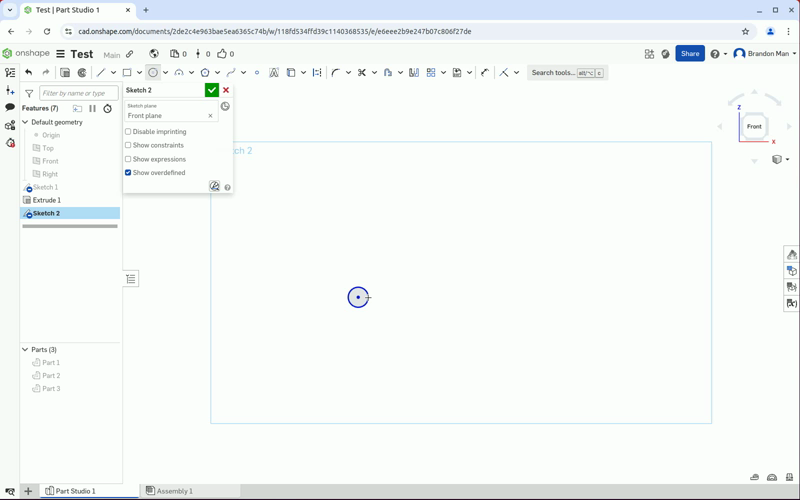
mouse_move(358, 297)
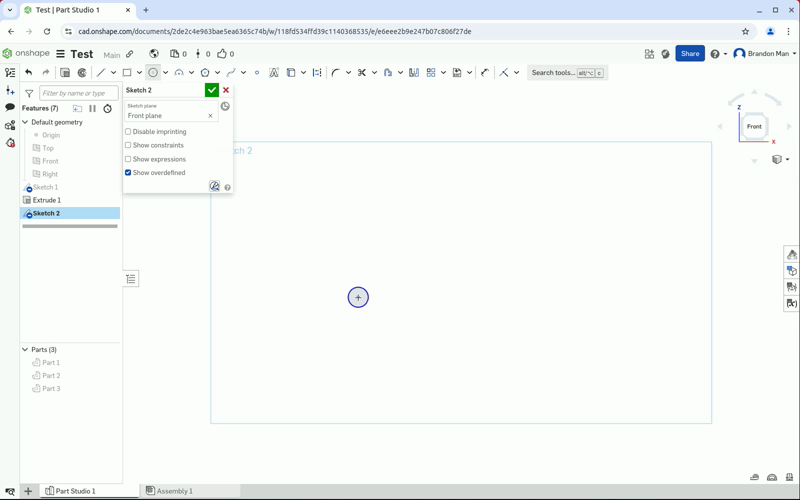
click(358, 297)
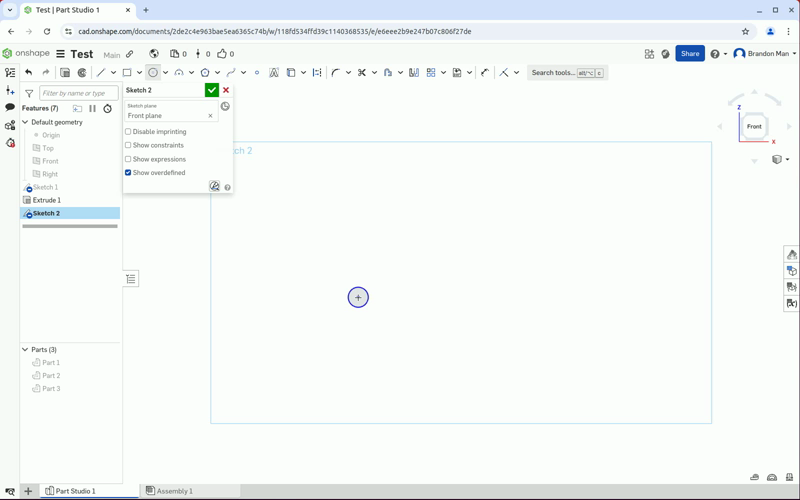
key_up(shift)
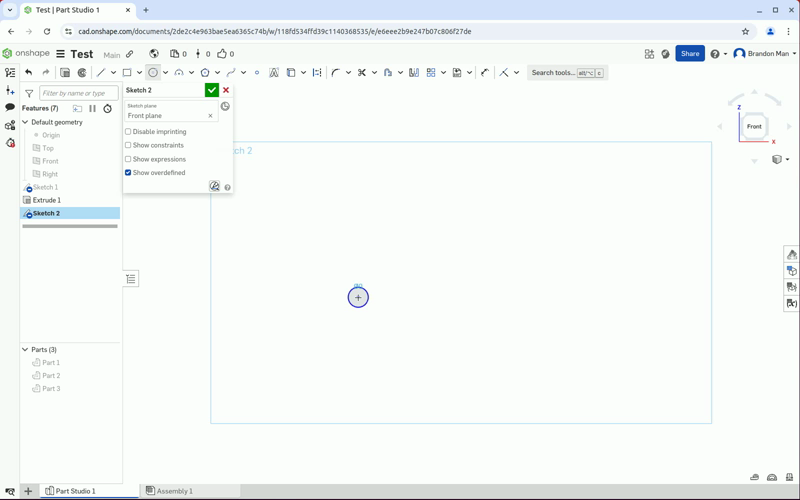
mouse_move(364, 297)
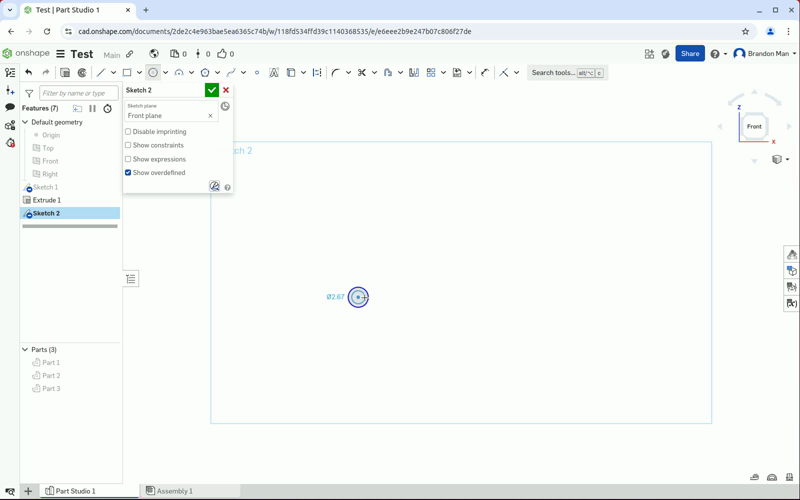
scroll(6)
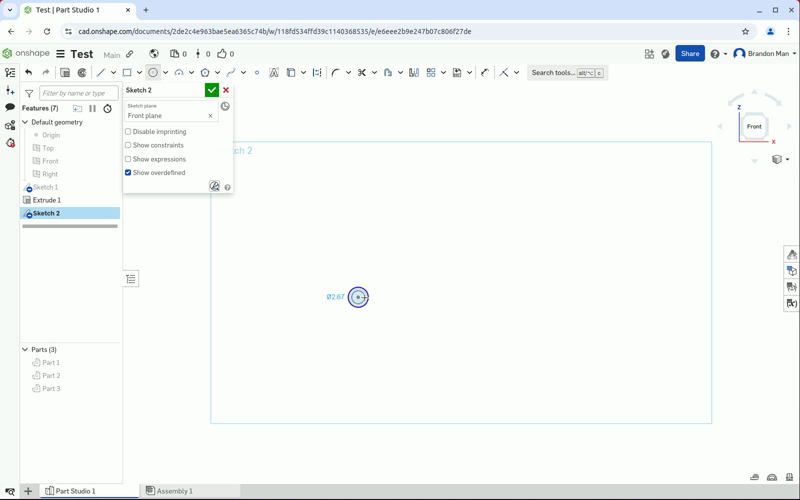
scroll(6)
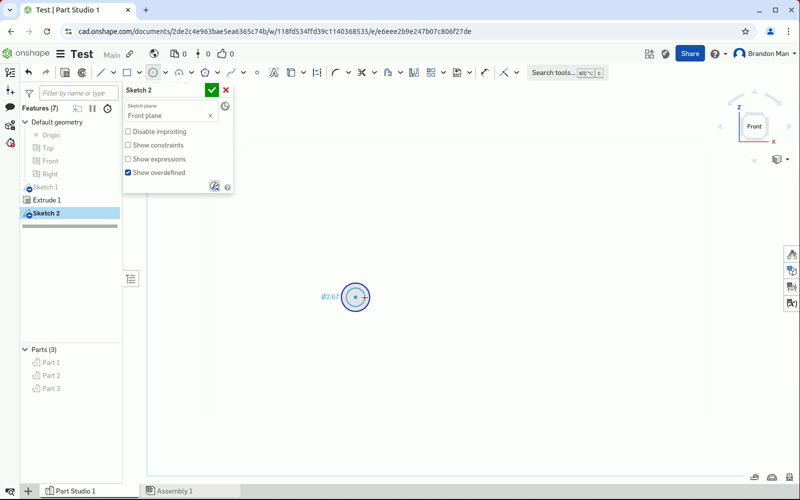
scroll(6)
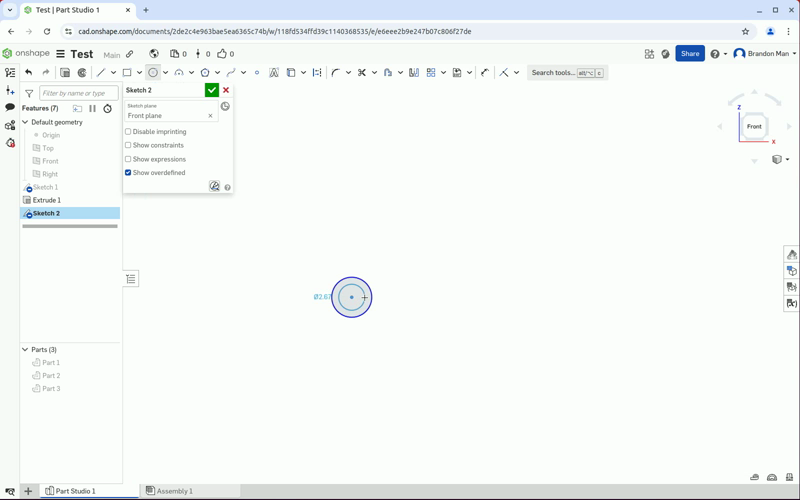
scroll(6)
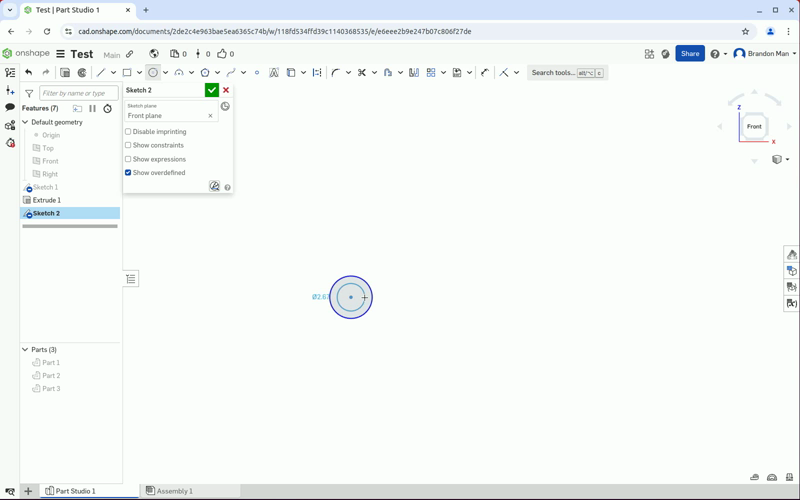
scroll(6)
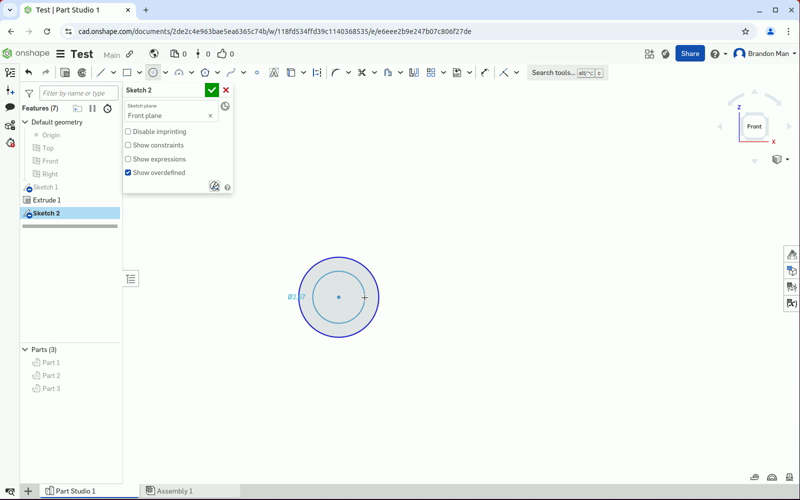
scroll(6)
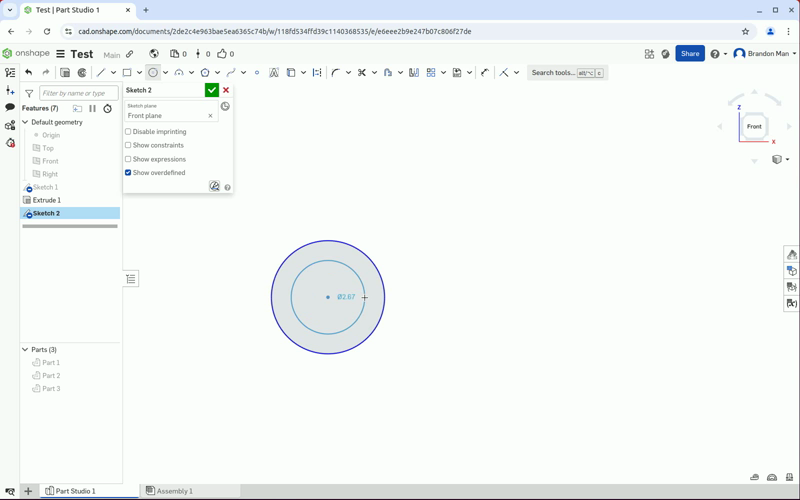
scroll(6)
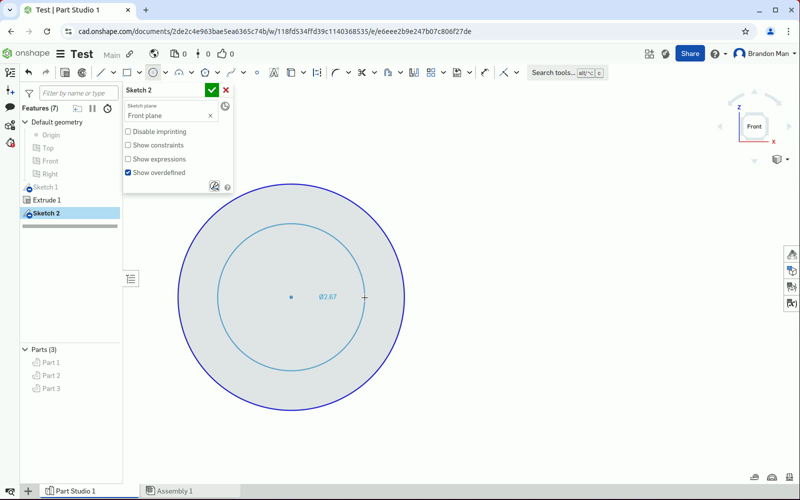
click(364, 297)
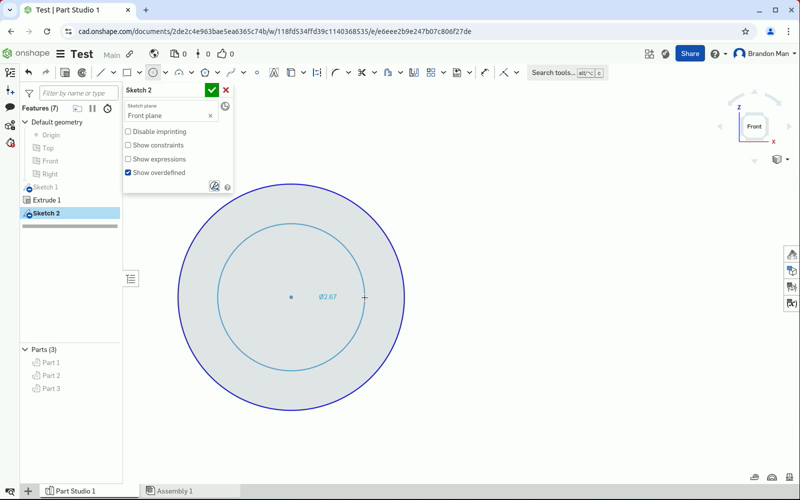
scroll(-6)
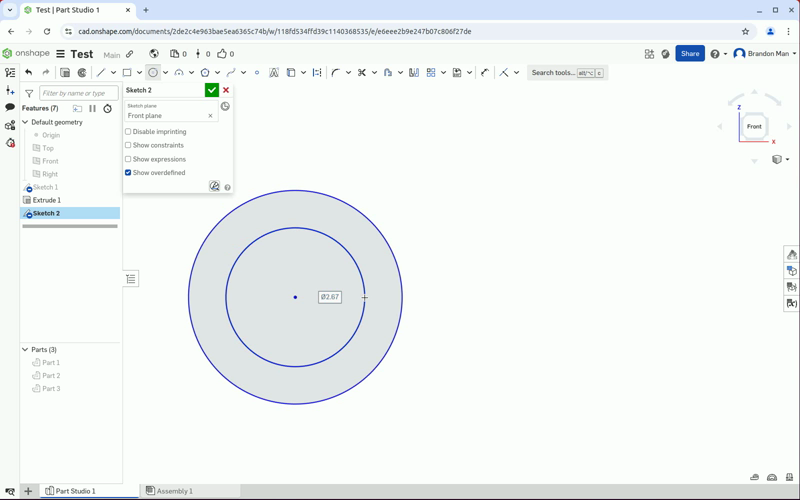
scroll(-6)
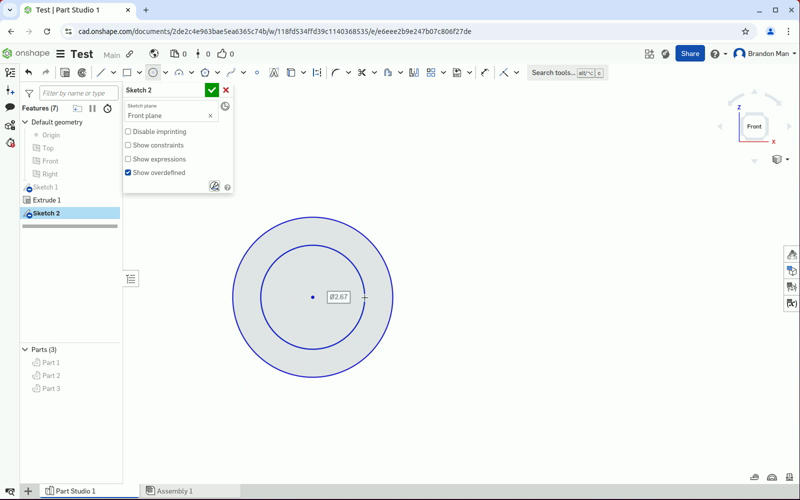
scroll(-6)
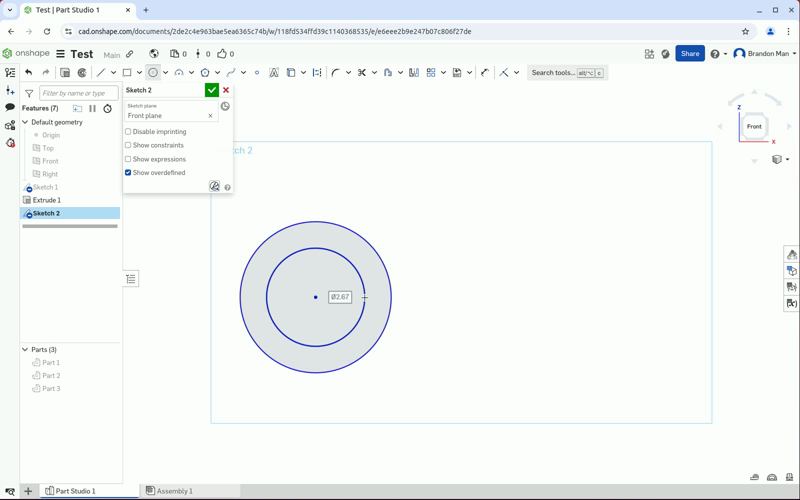
scroll(-6)
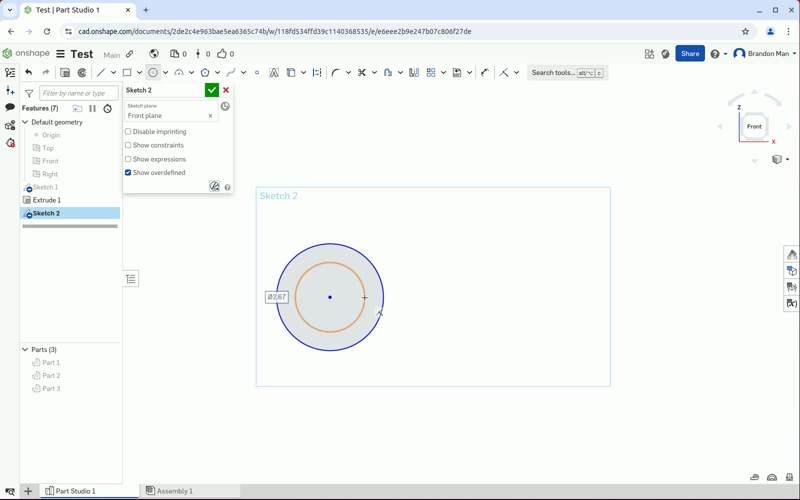
scroll(-6)
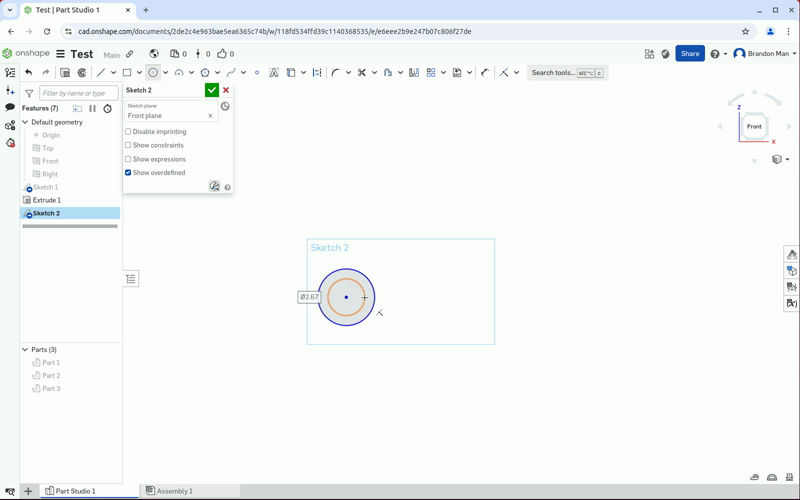
scroll(-6)
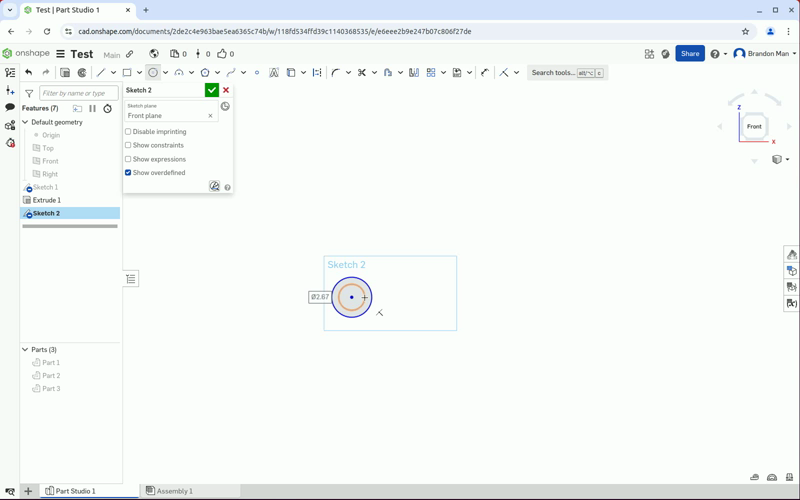
scroll(-6)
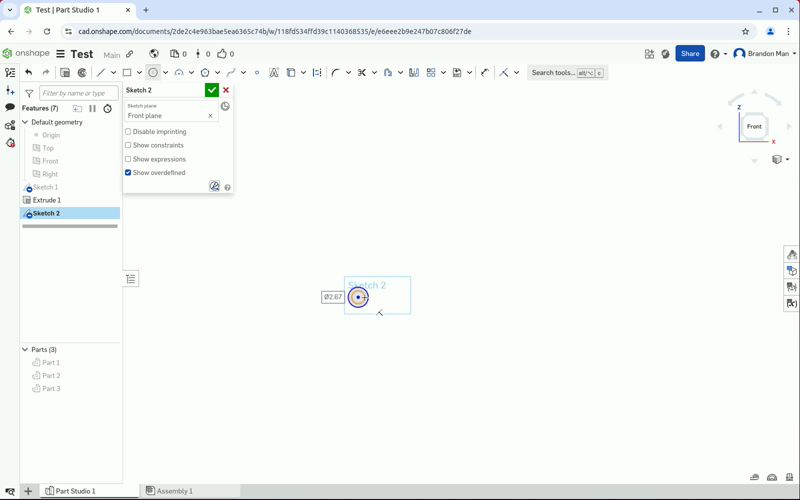
key(esc)
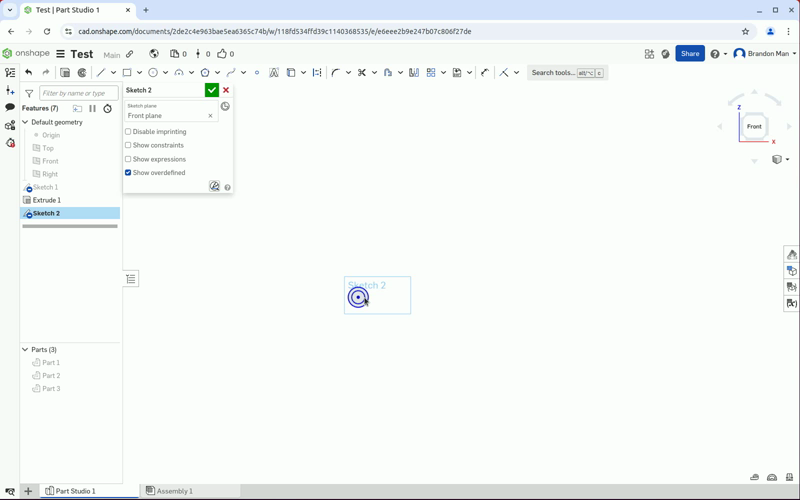
mouse_move(351, 303)
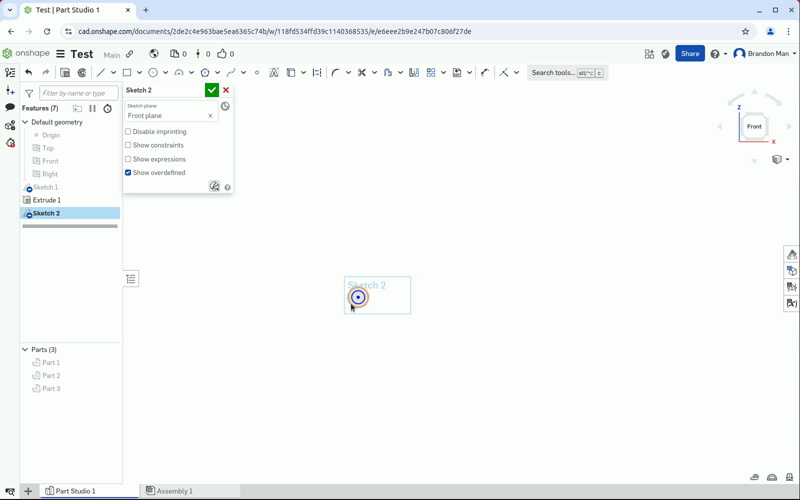
scroll(6)
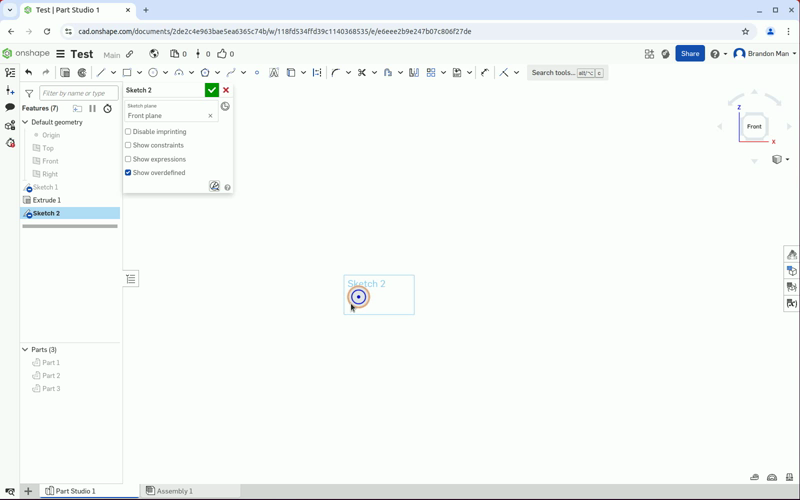
scroll(6)
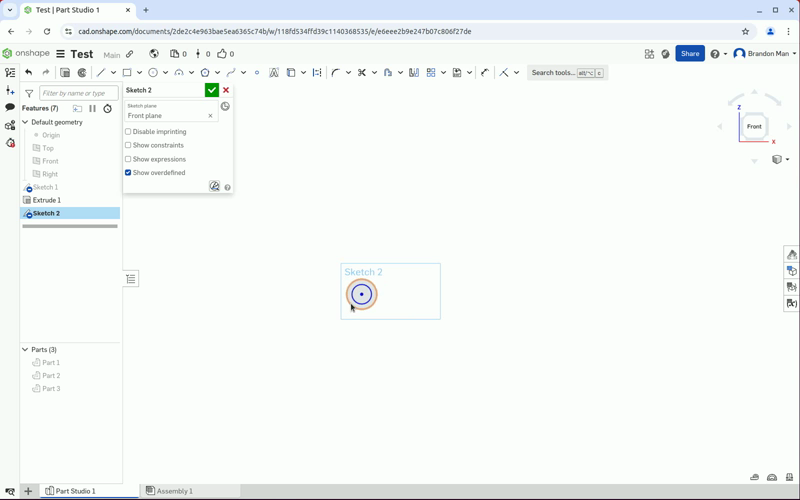
scroll(6)
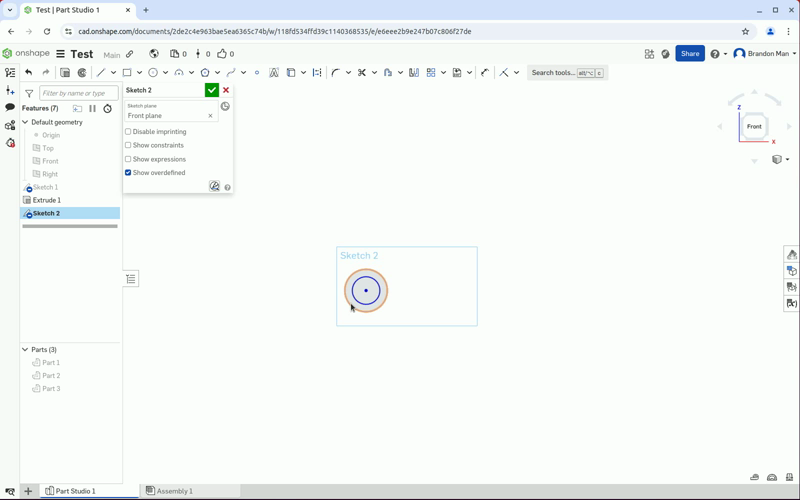
scroll(6)
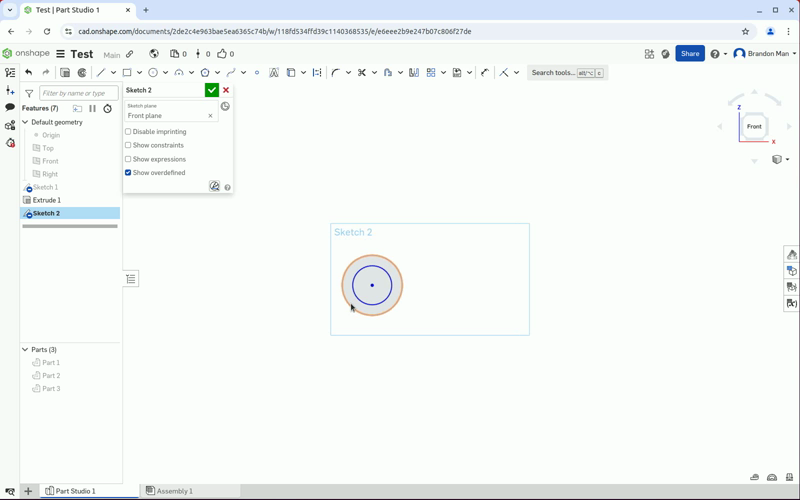
scroll(6)
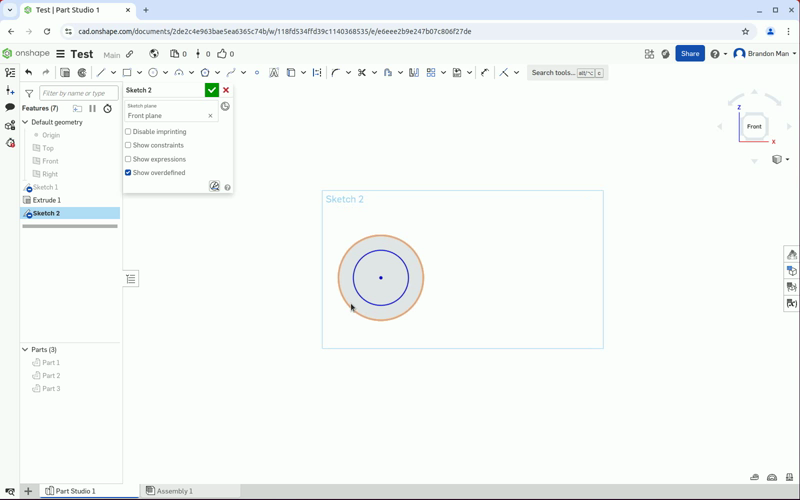
scroll(6)
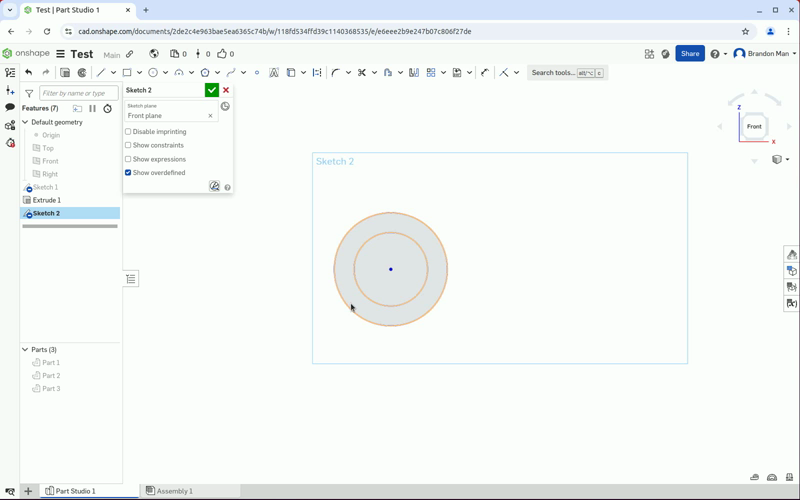
scroll(6)
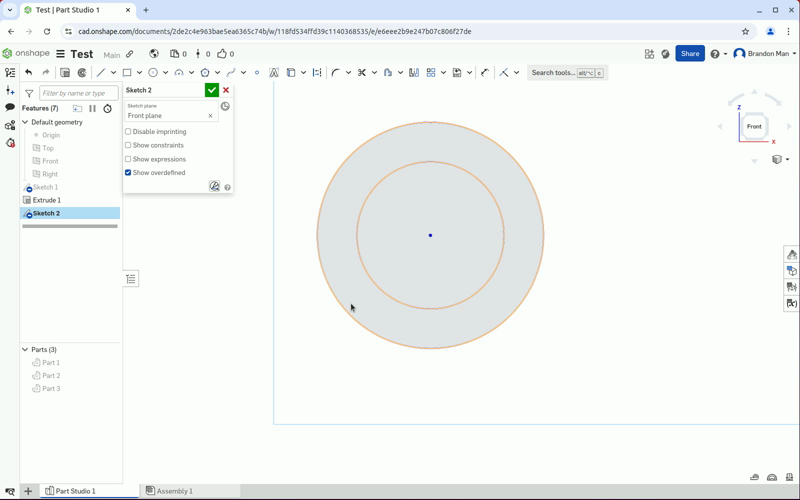
click(351, 303)
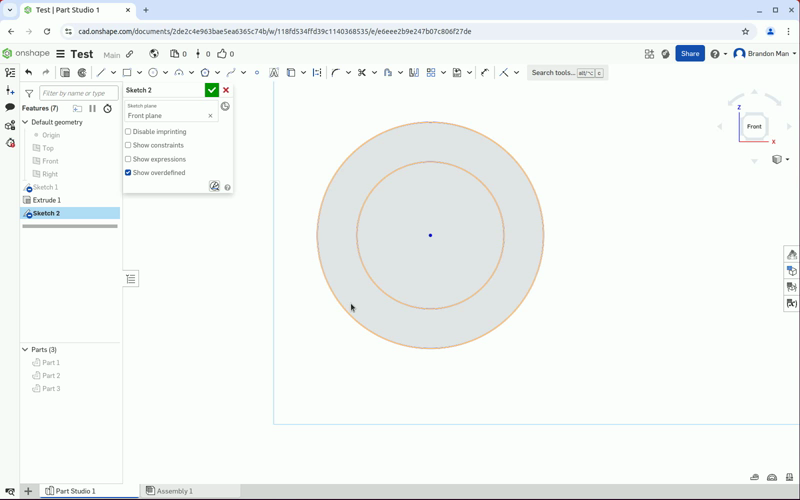
scroll(-6)
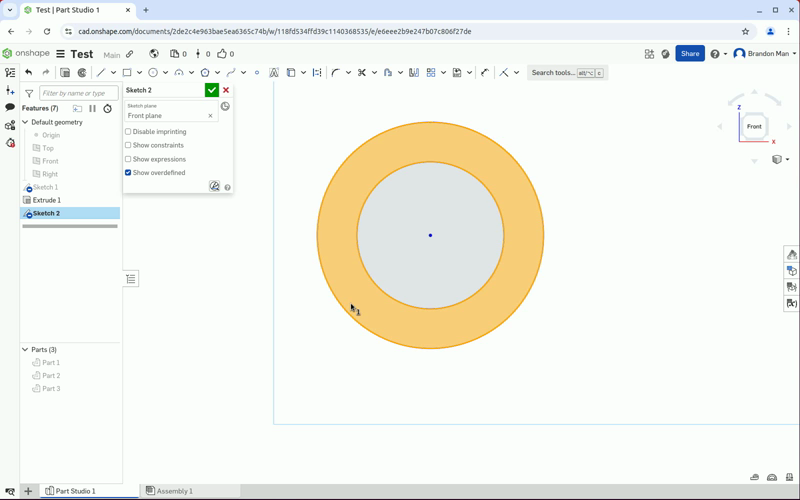
scroll(-6)
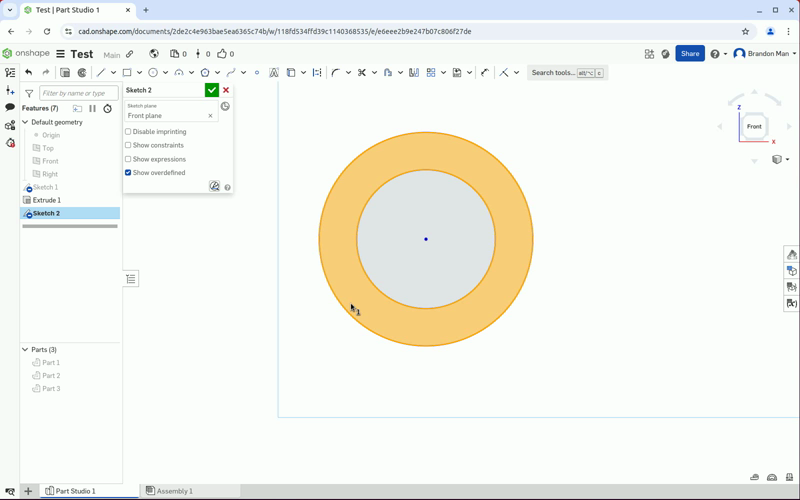
scroll(-6)
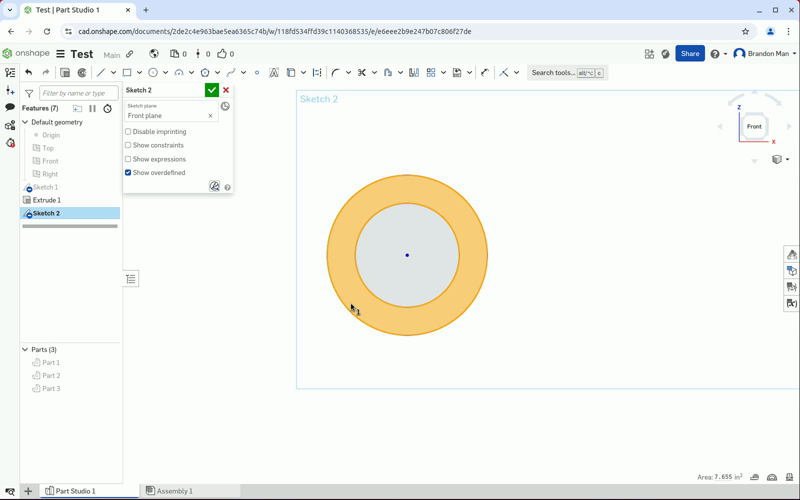
scroll(-6)
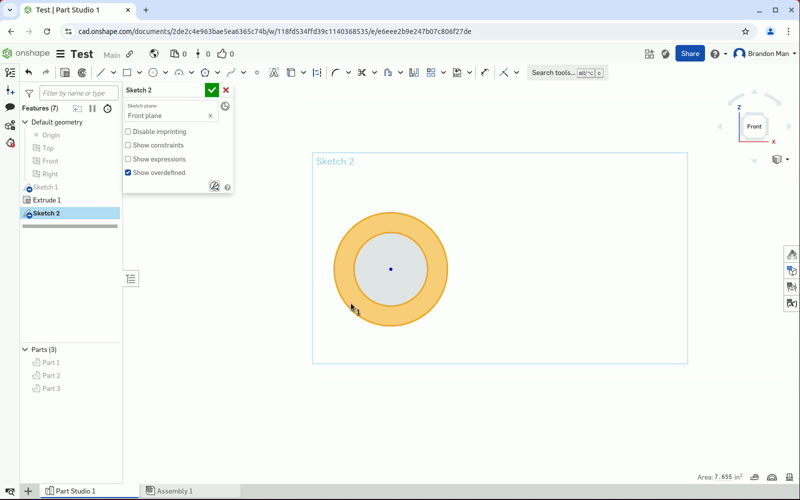
scroll(-6)
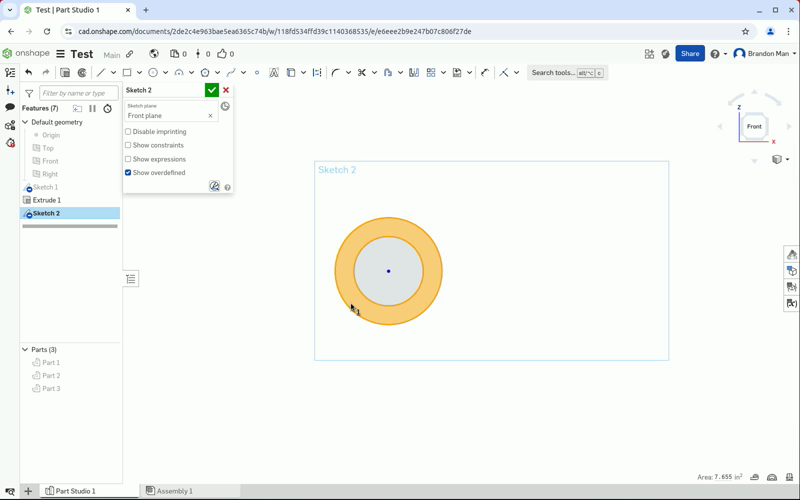
scroll(-6)
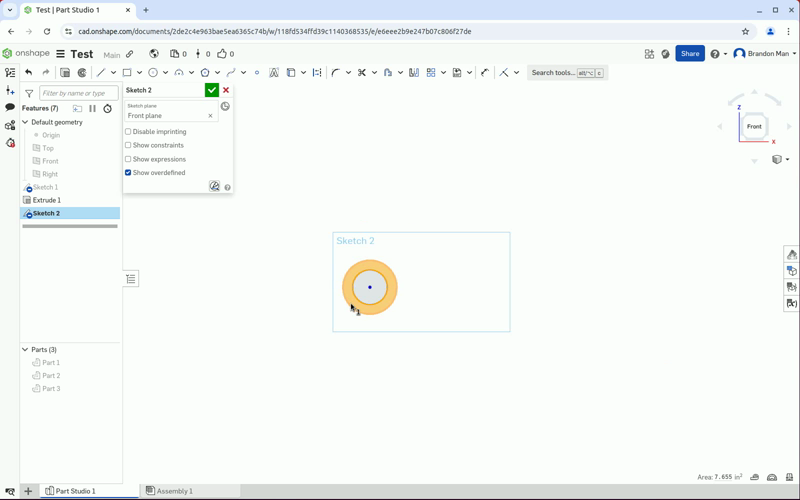
scroll(-6)
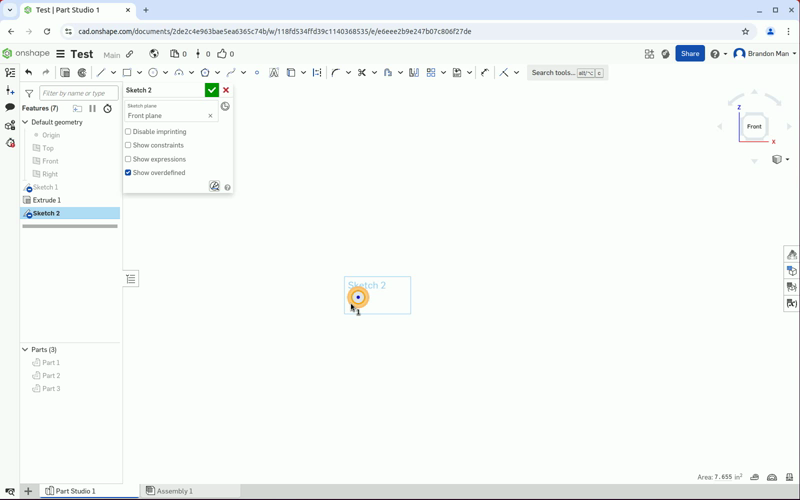
mouse_move(73, 352)
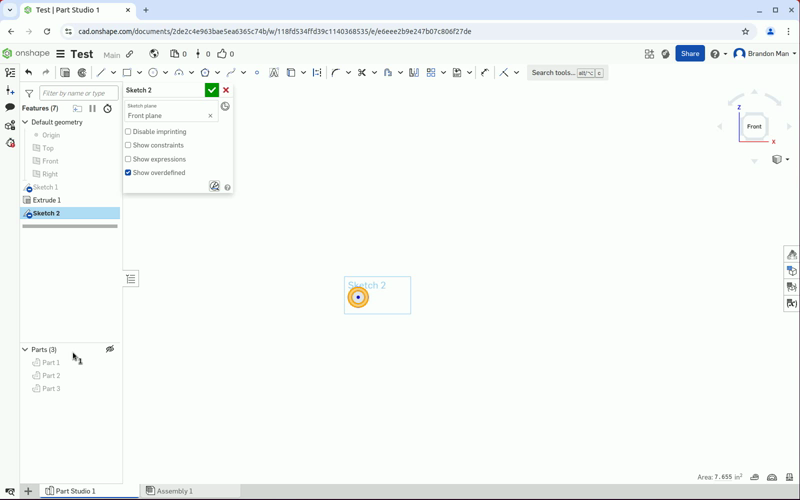
key(shift+y)
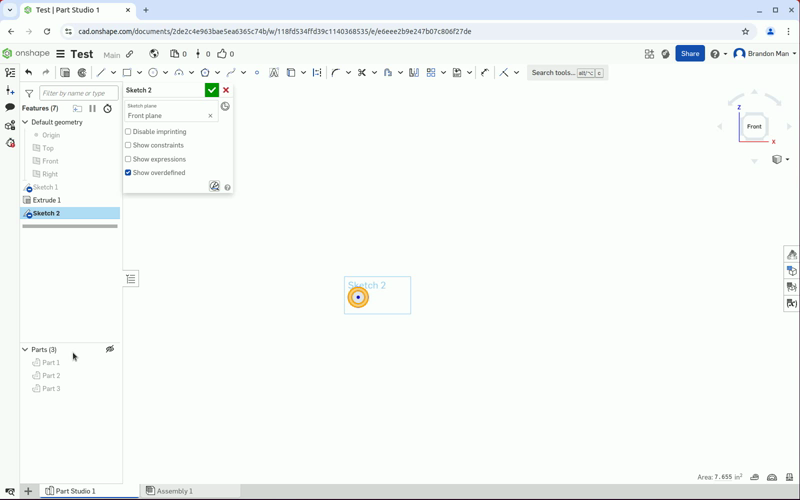
key(shift+e)
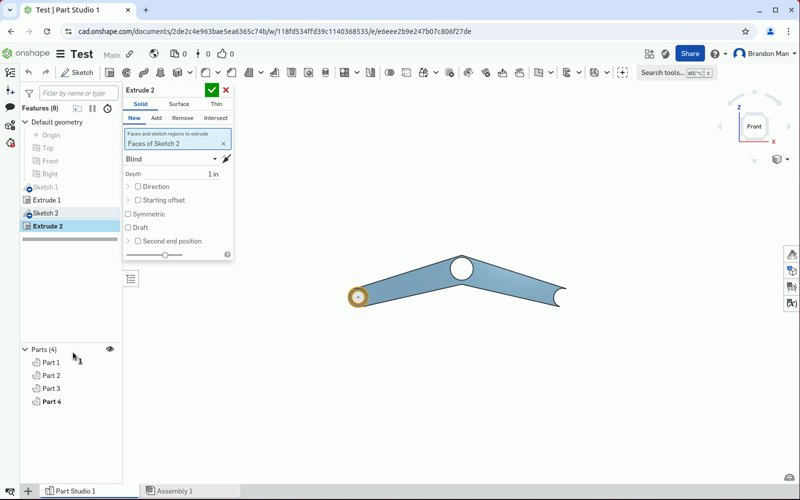
mouse_move(143, 106)
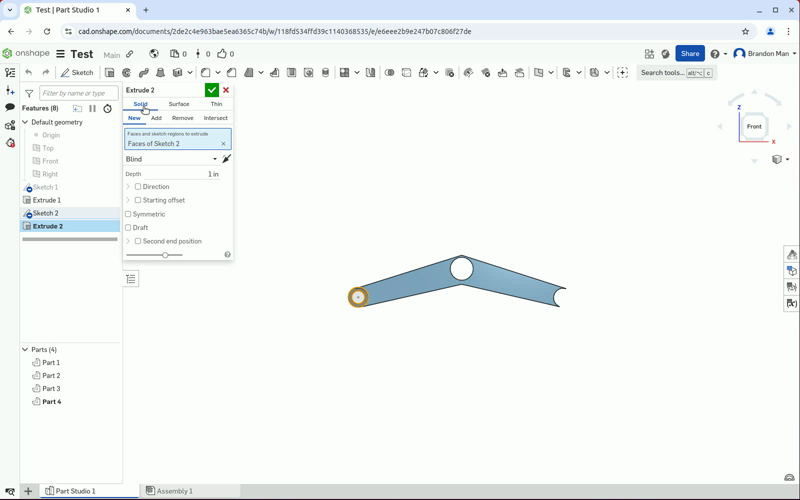
click(143, 106)
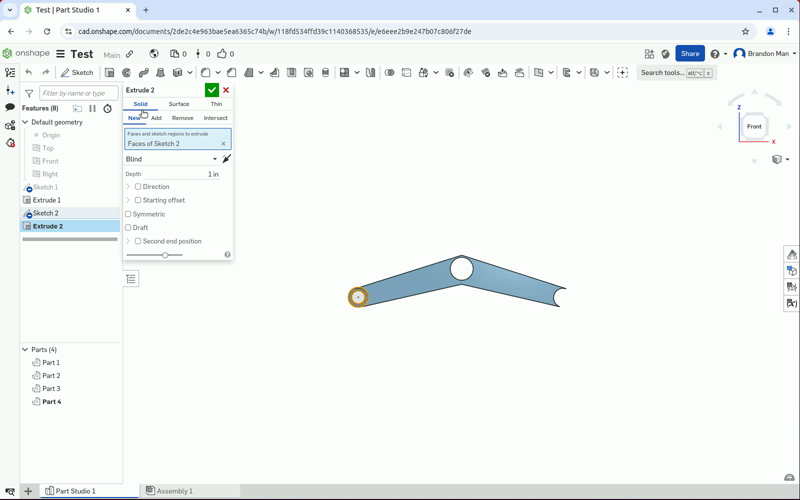
mouse_move(137, 120)
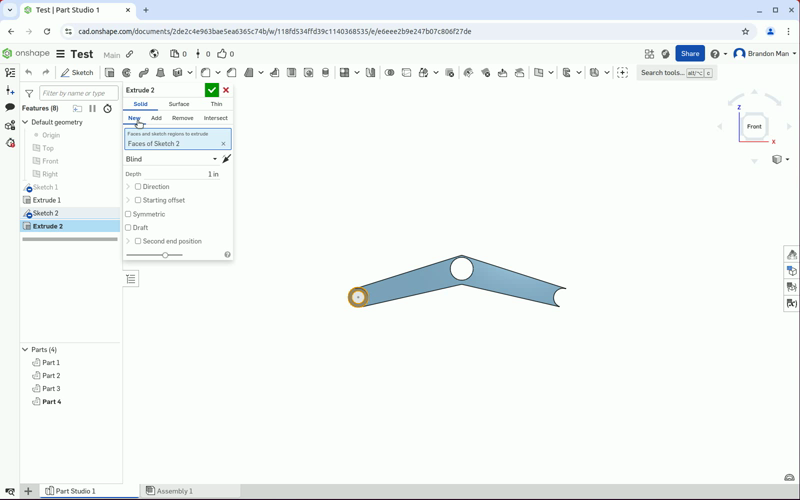
click(137, 120)
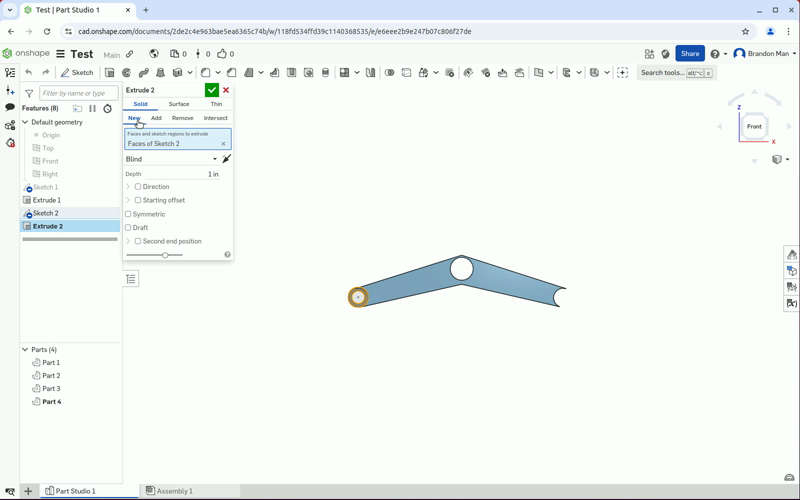
key(tab, 4)
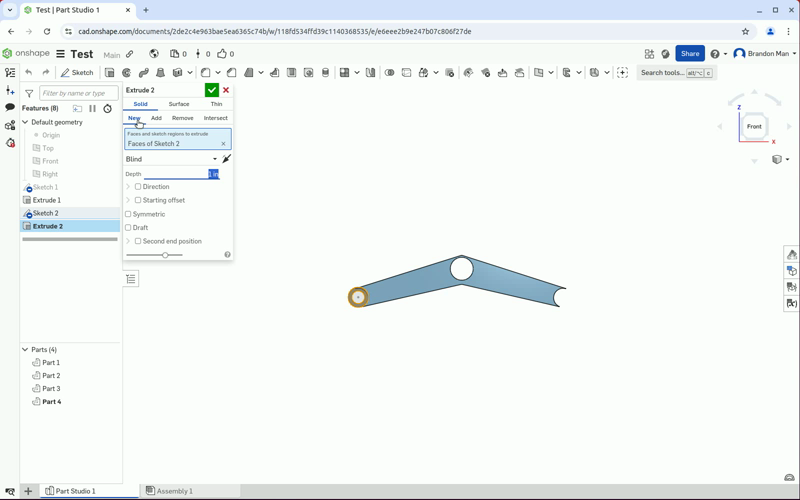
text(3.852)
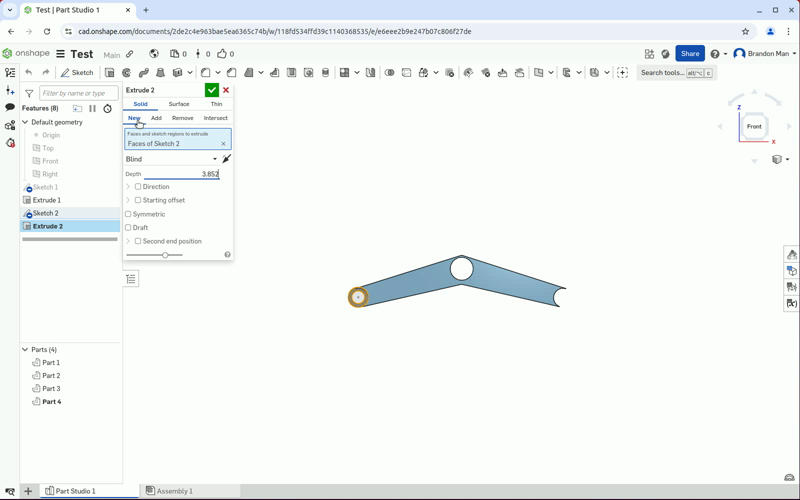
key(tab, 3)
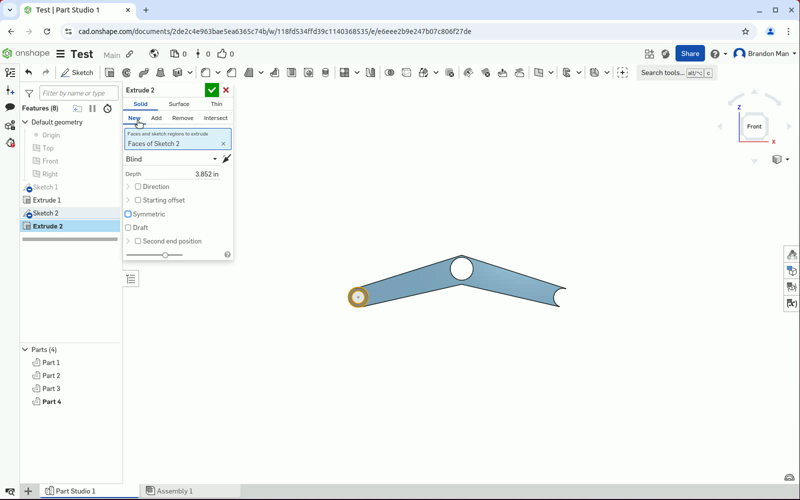
key(space)
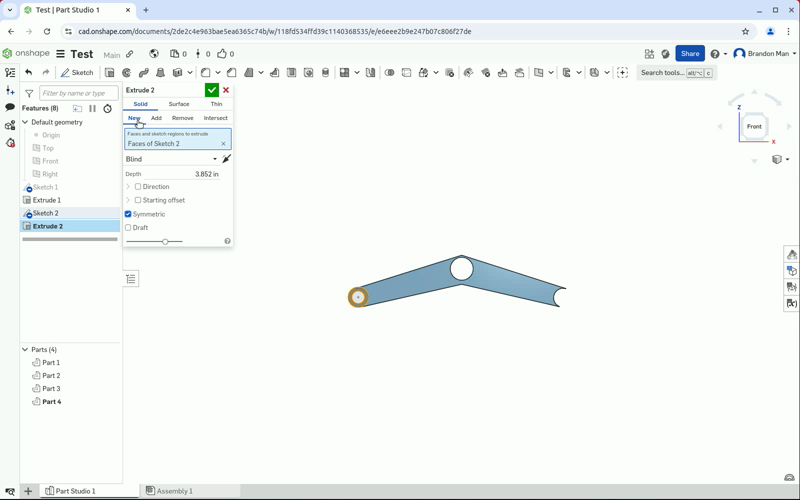
key(enter)
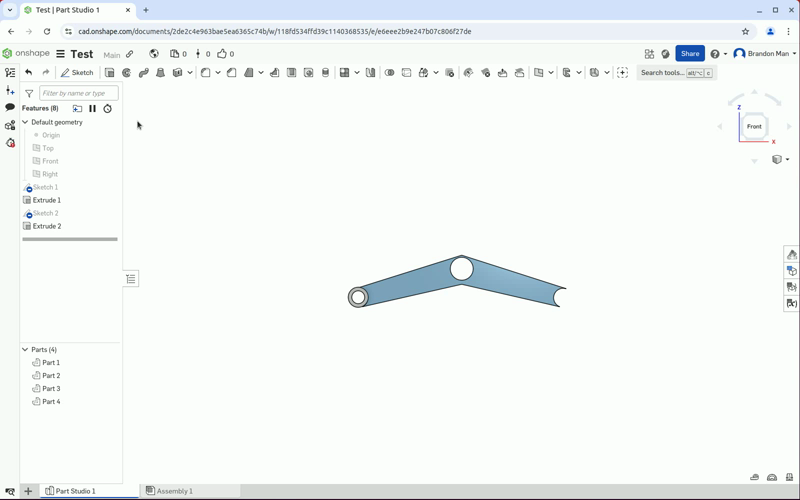
key(shift+h)
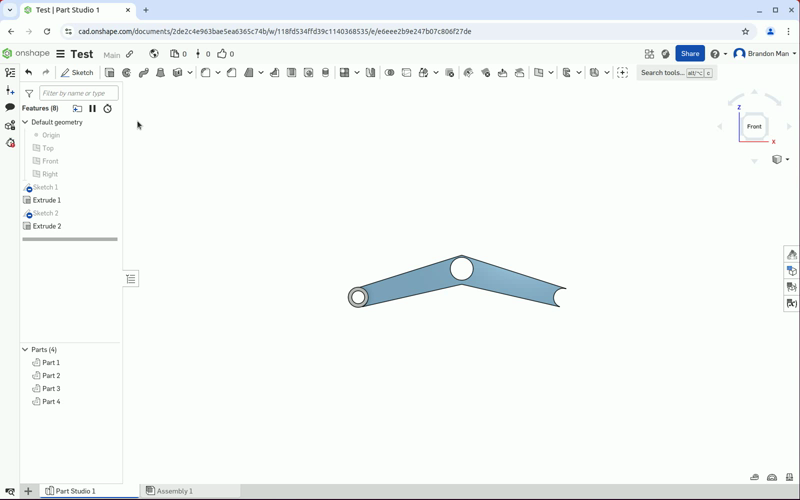
key(shift+h)
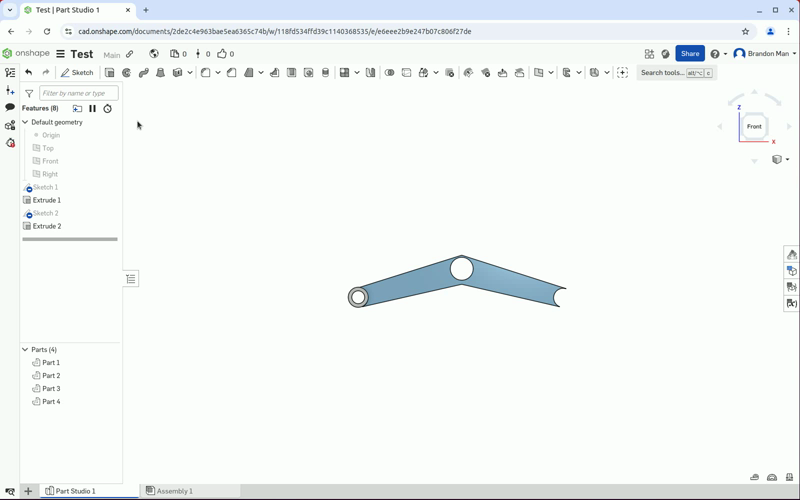
mouse_move(73, 189)
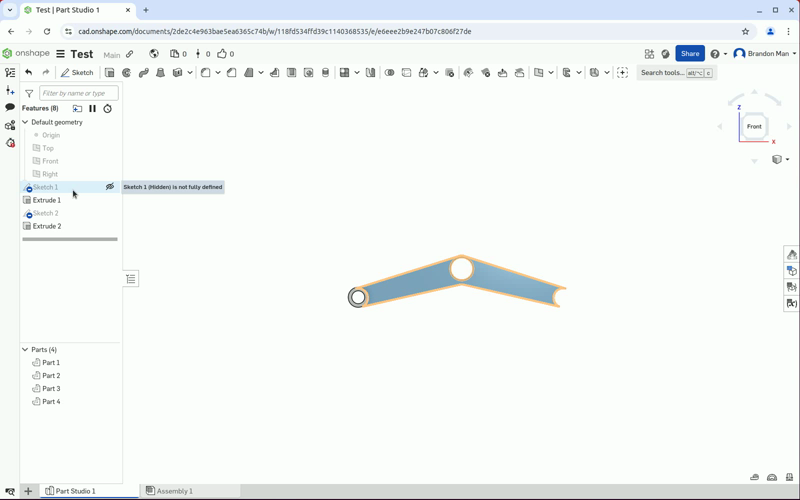
click(73, 189)
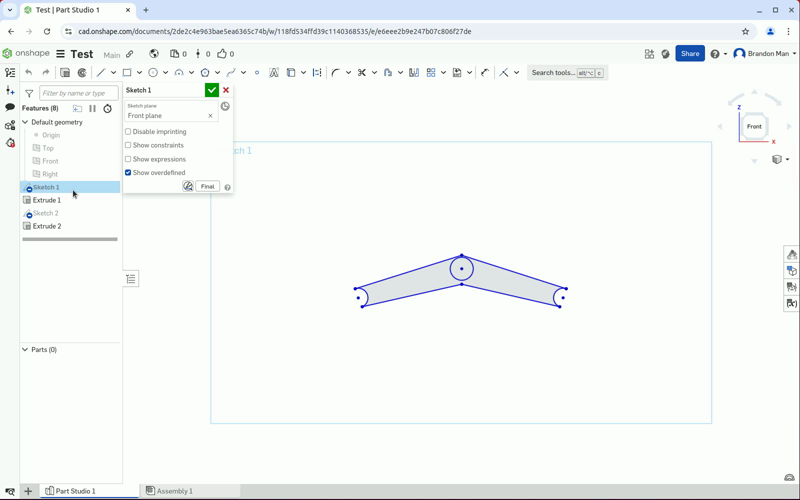
mouse_move(229, 92)
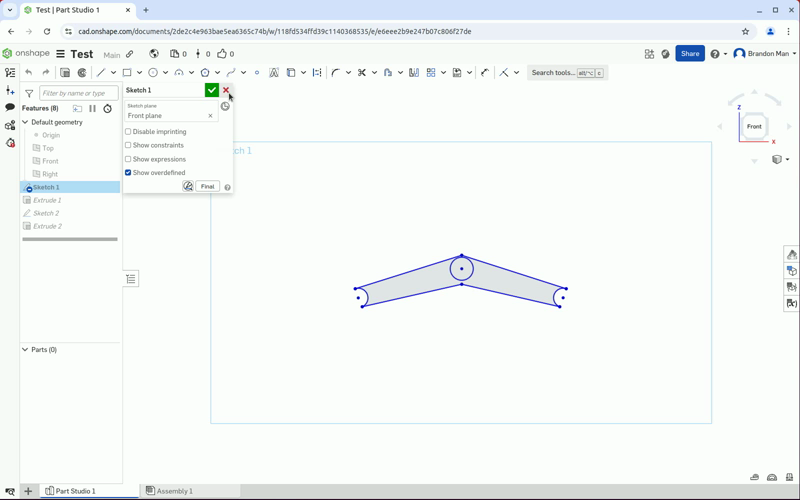
click(229, 92)
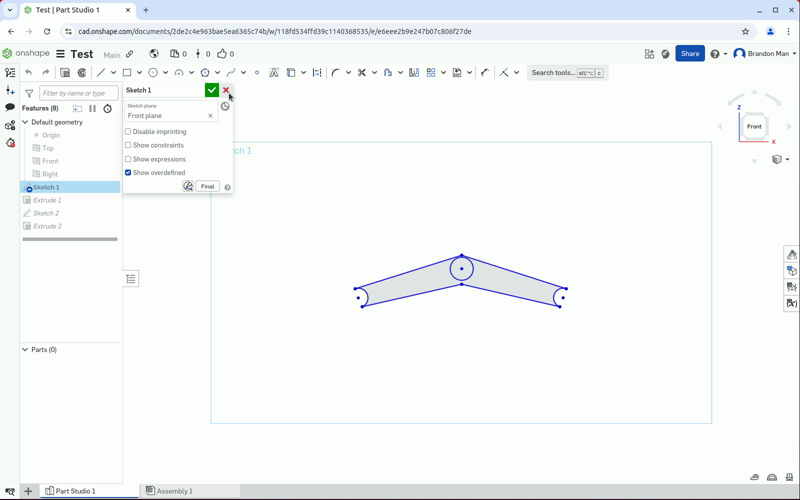
key(shift+s)
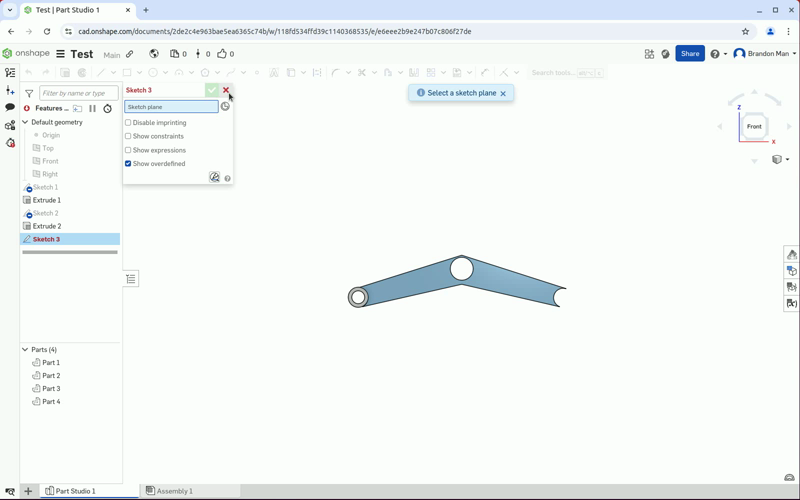
mouse_move(73, 163)
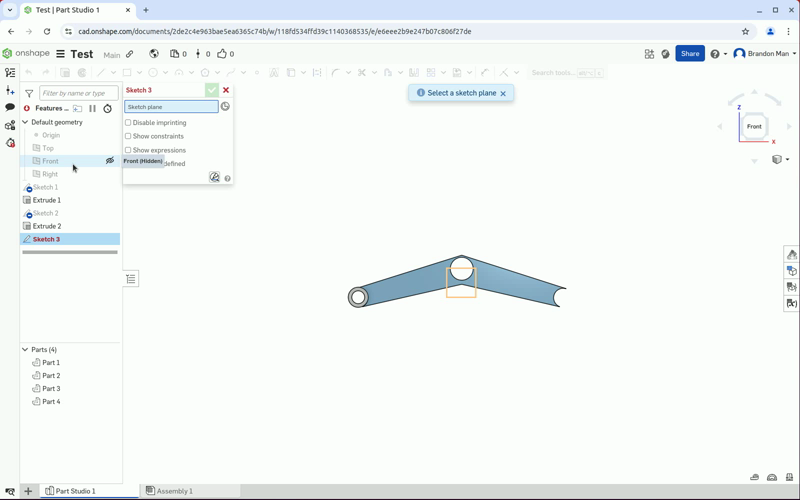
click(73, 163)
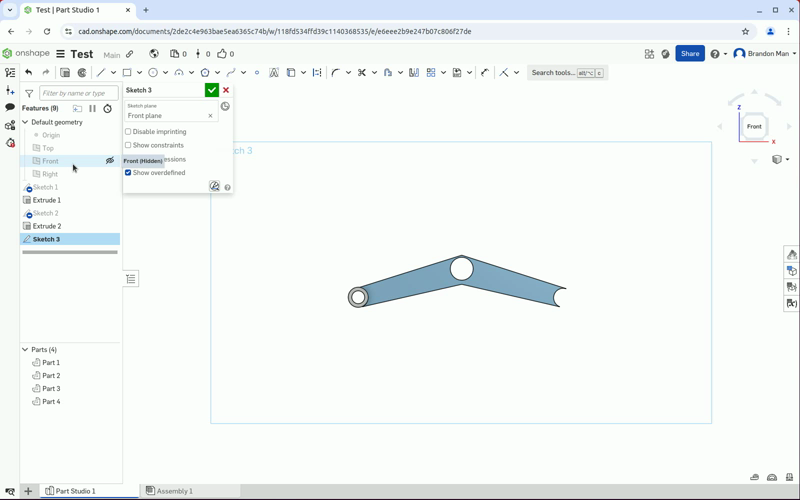
mouse_move(73, 352)
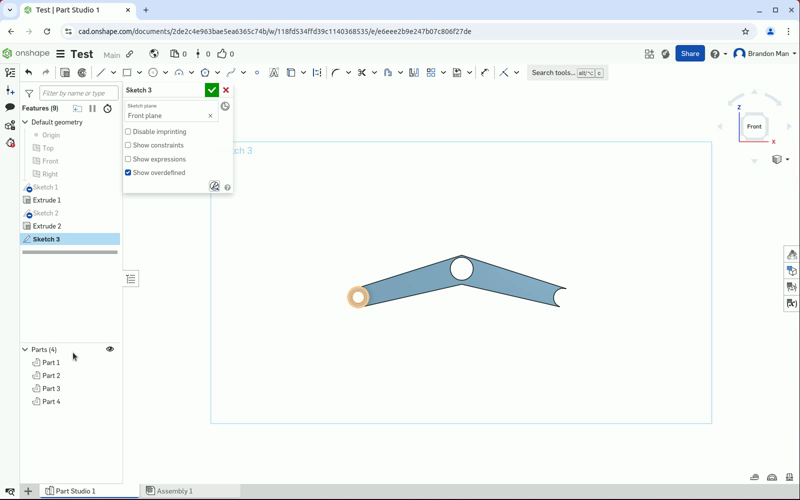
key(y)
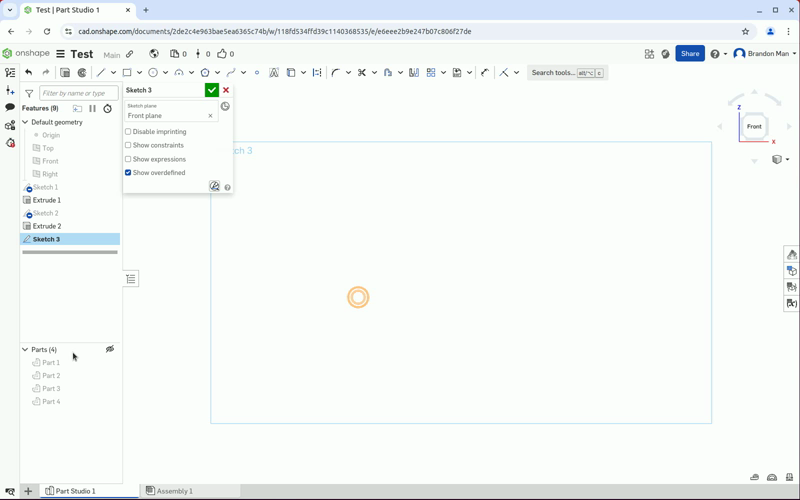
key(c)
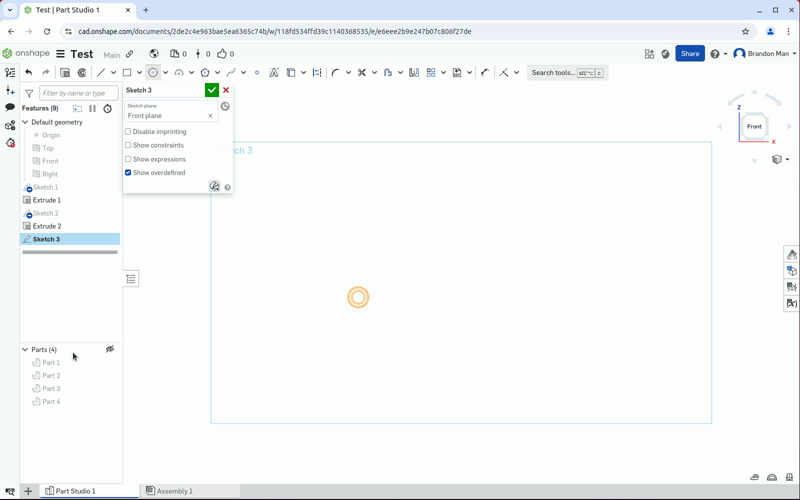
key_down(shift)
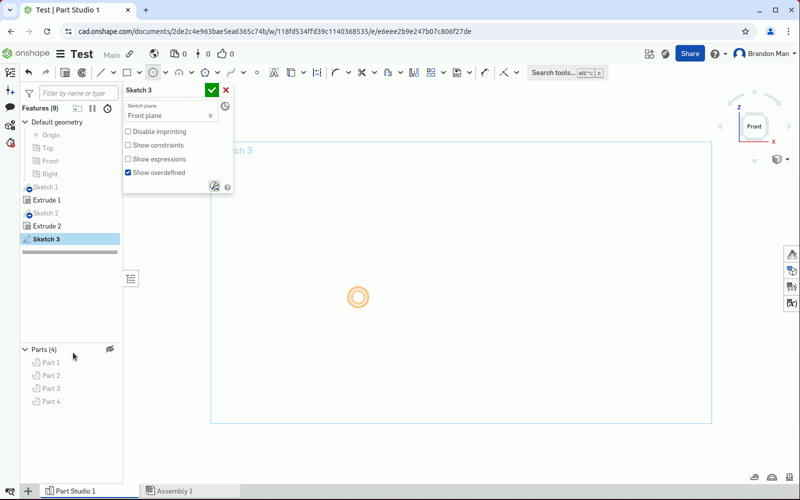
mouse_move(461, 268)
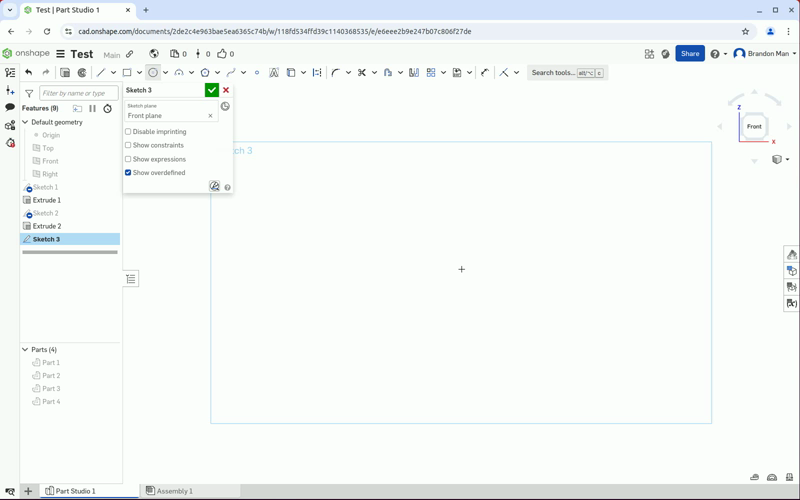
click(461, 268)
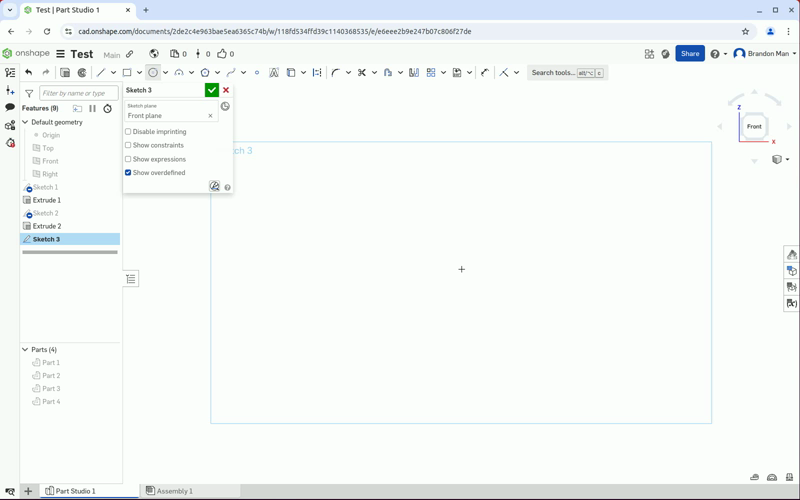
key_up(shift)
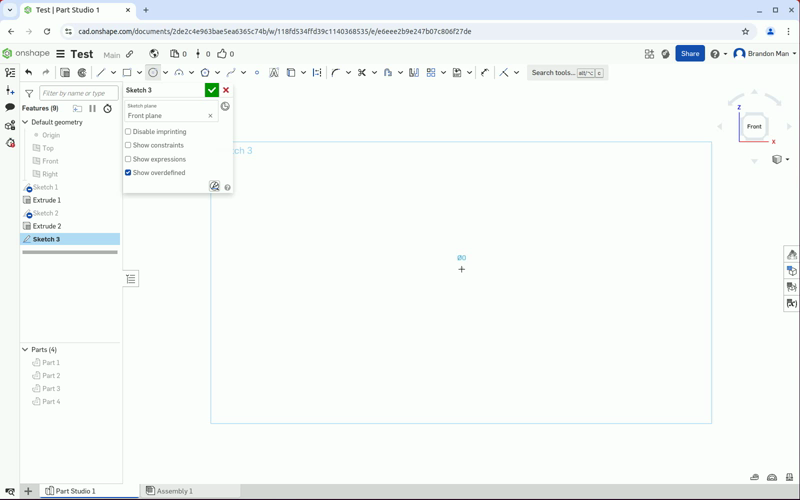
mouse_move(473, 268)
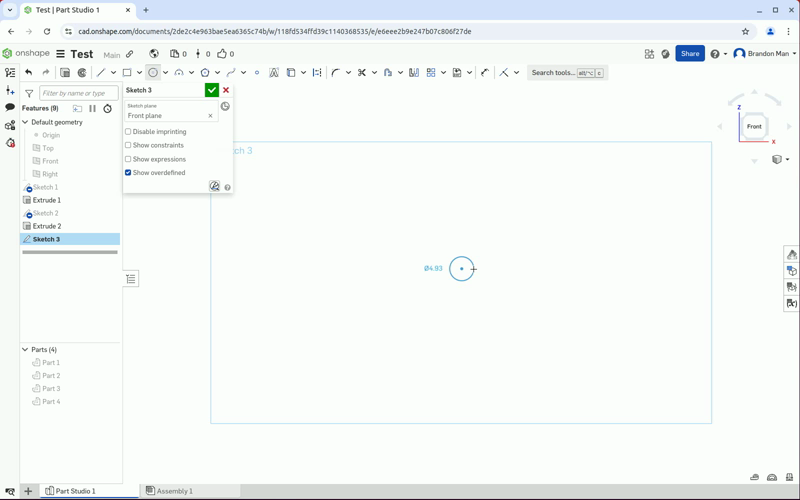
click(473, 268)
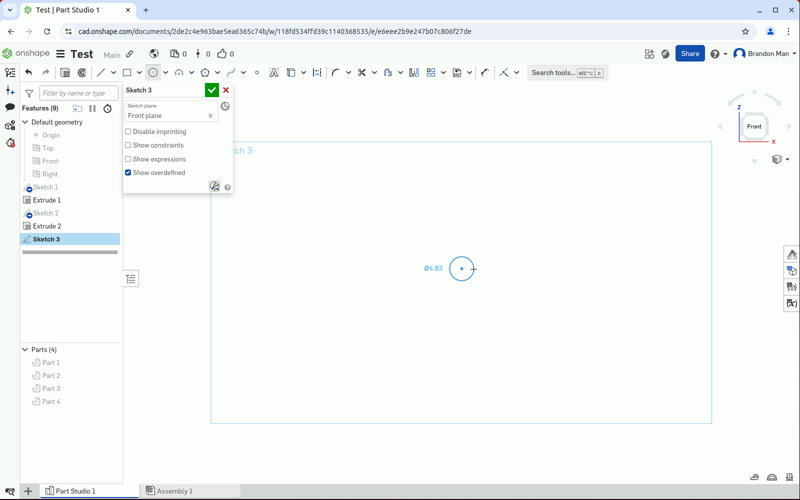
key(esc)
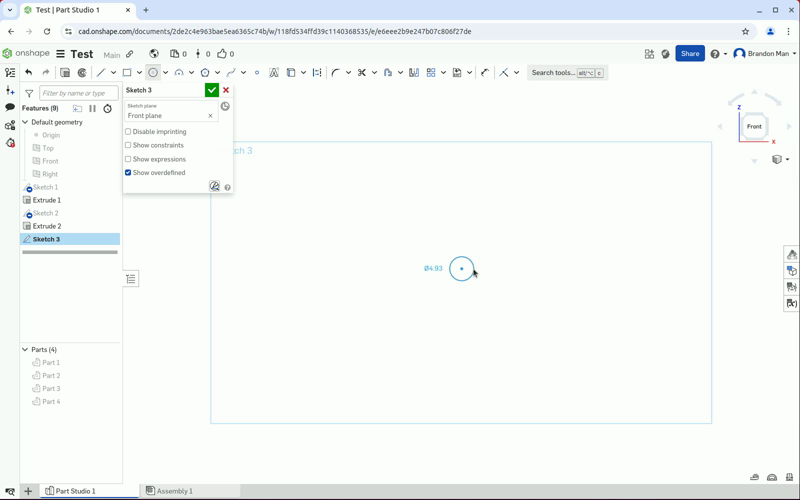
key(c)
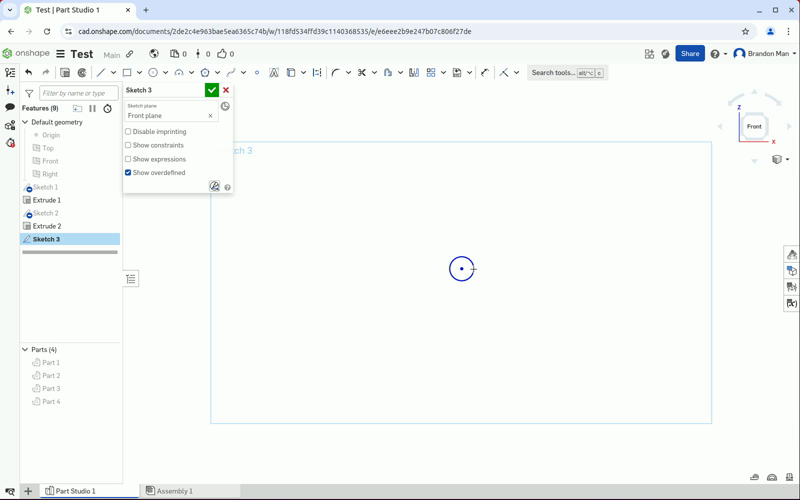
key_down(shift)
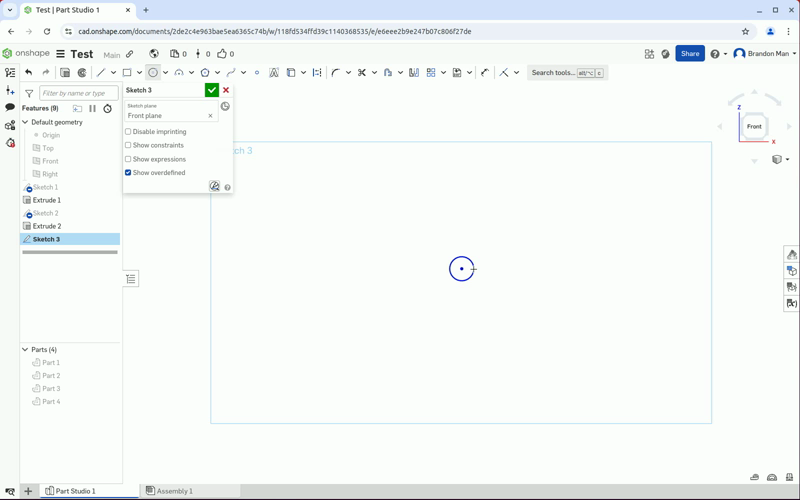
mouse_move(461, 268)
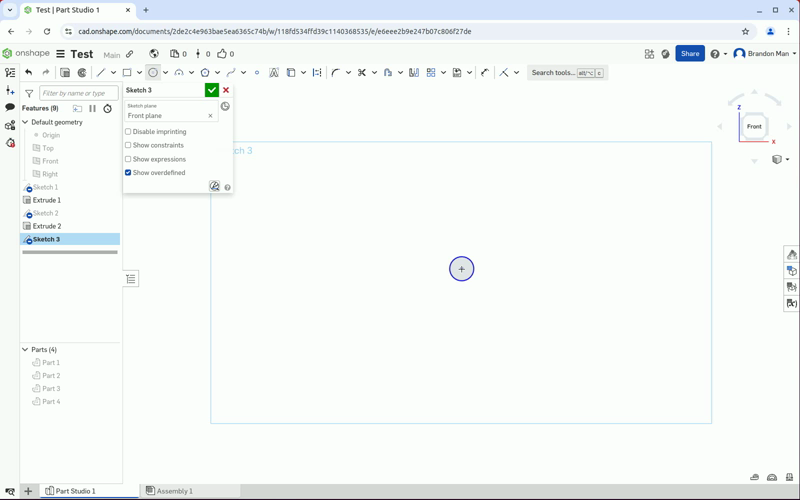
click(461, 268)
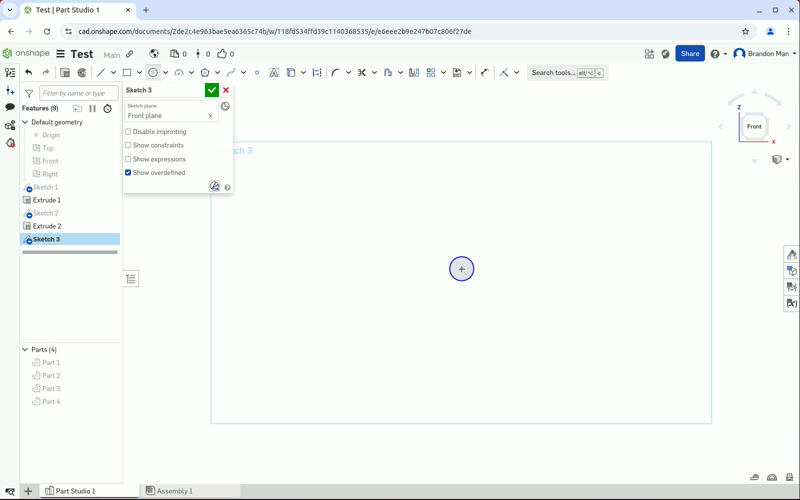
key_up(shift)
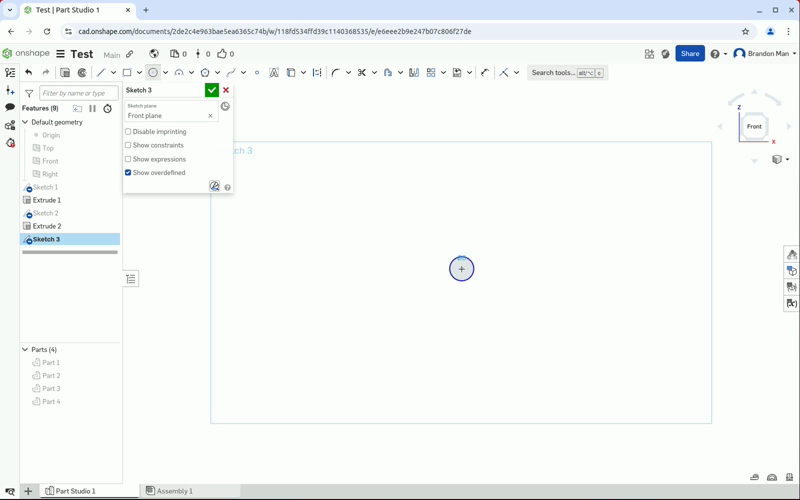
mouse_move(468, 268)
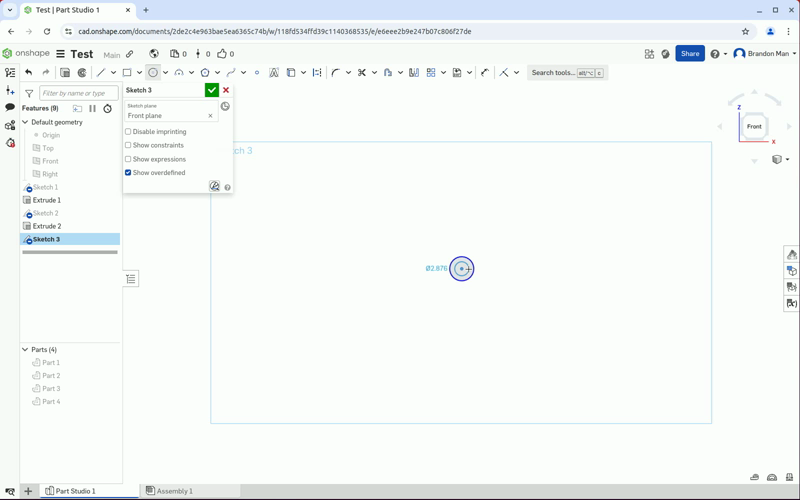
click(468, 268)
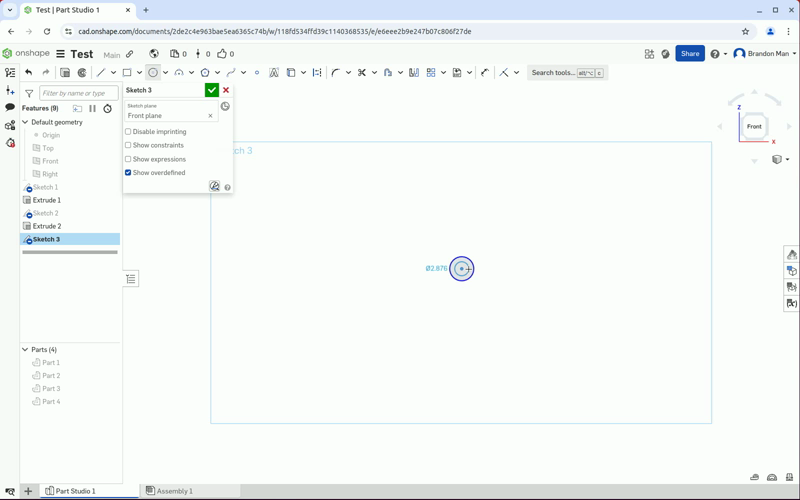
key(esc)
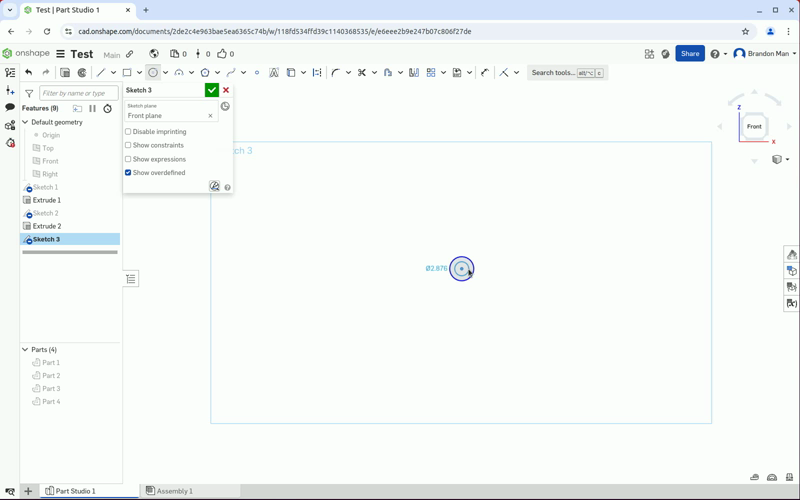
mouse_move(467, 263)
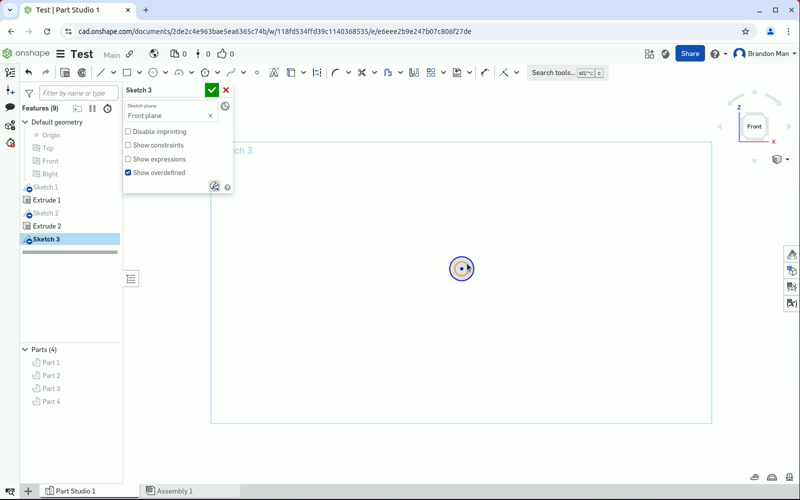
scroll(6)
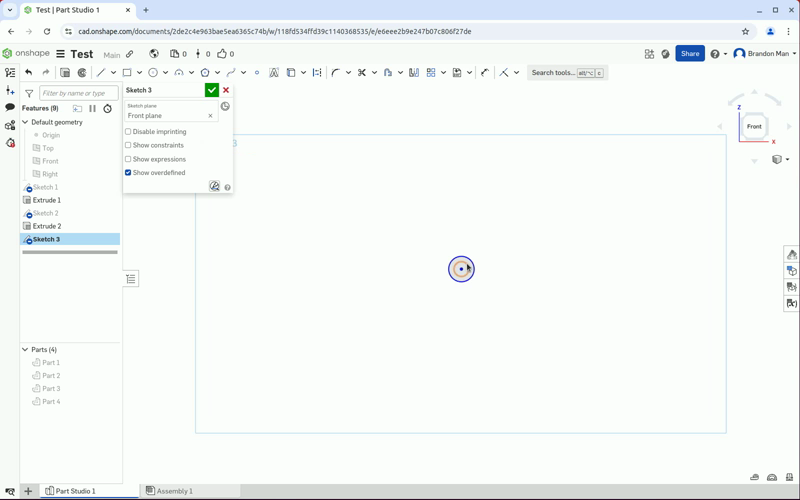
scroll(6)
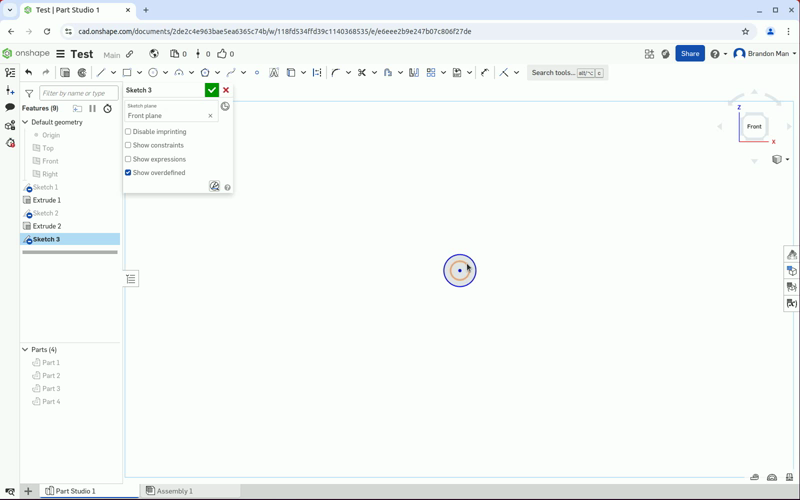
scroll(6)
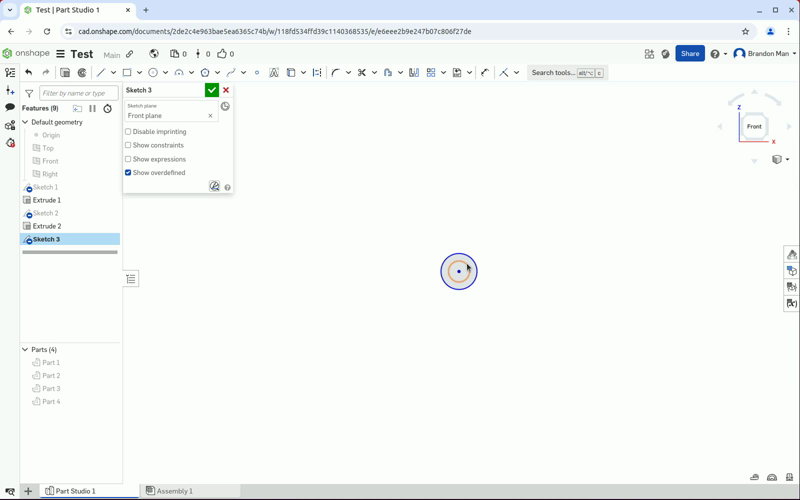
scroll(6)
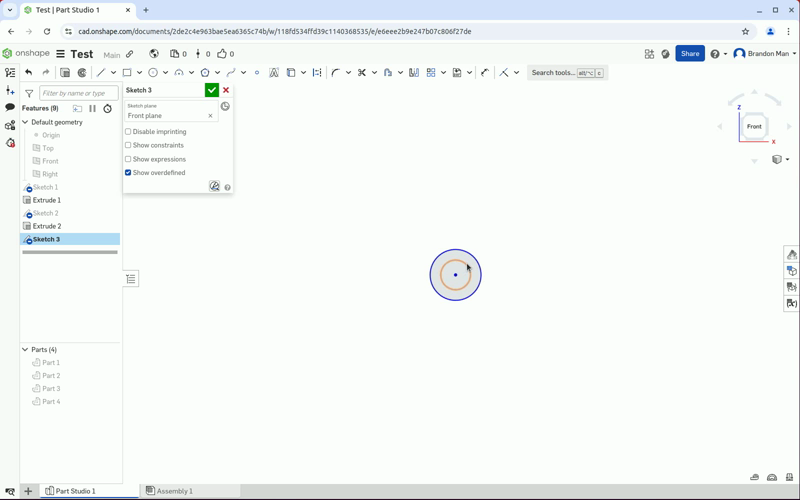
scroll(6)
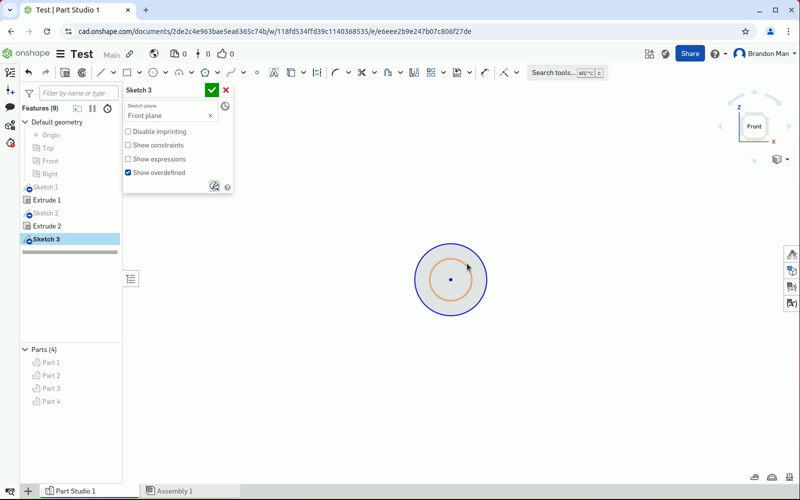
scroll(6)
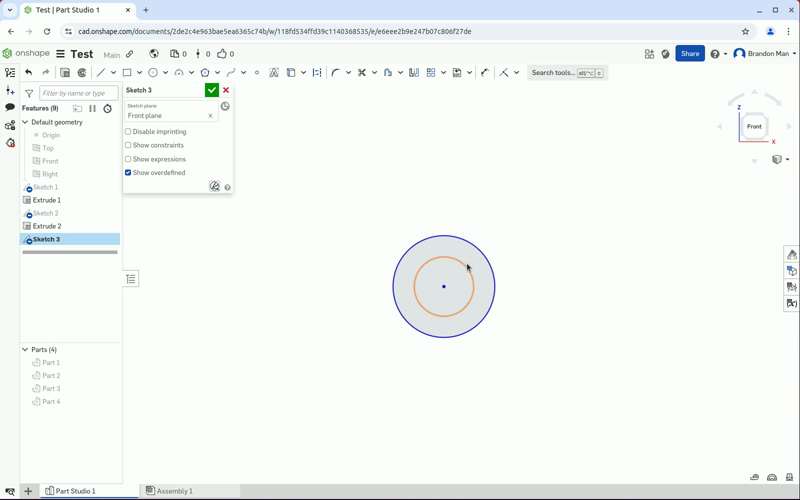
scroll(6)
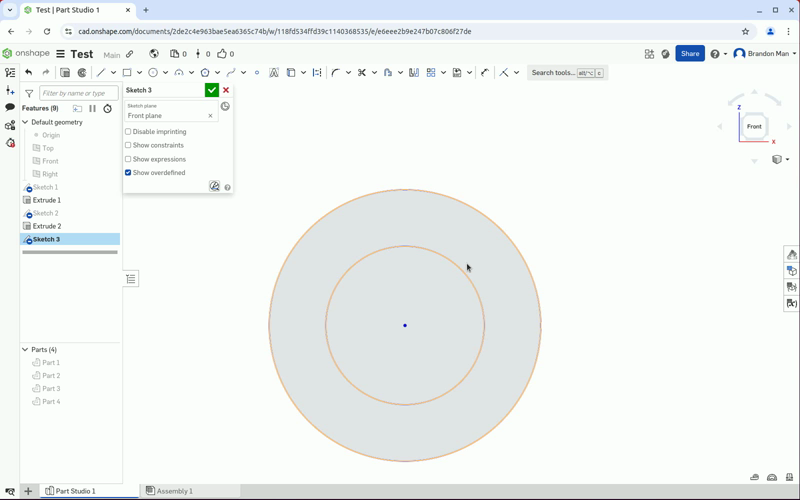
click(467, 263)
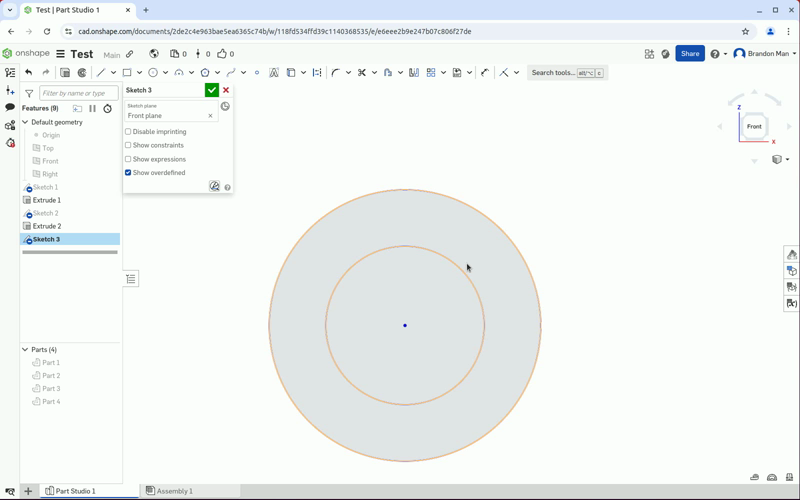
scroll(-6)
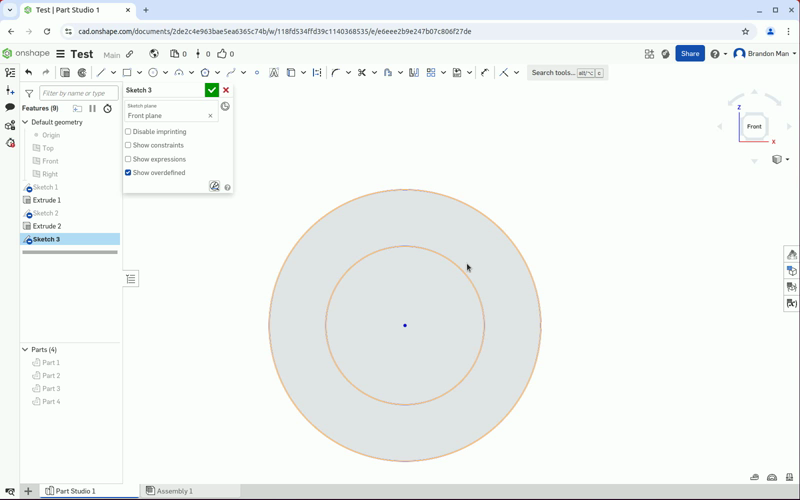
scroll(-6)
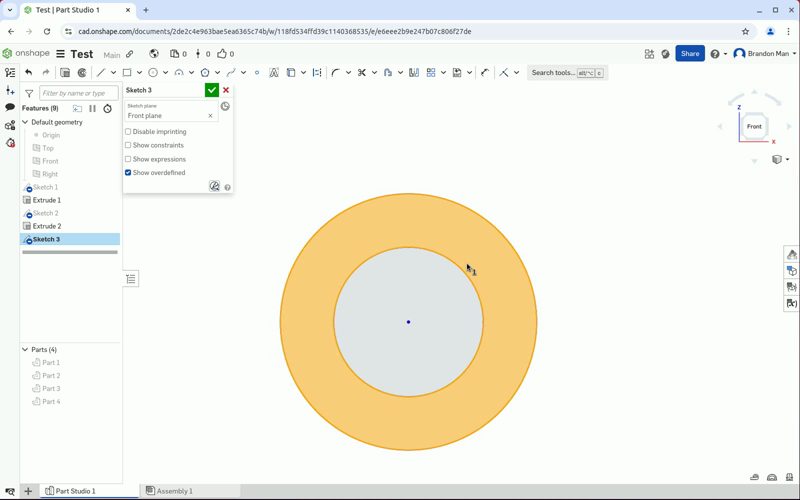
scroll(-6)
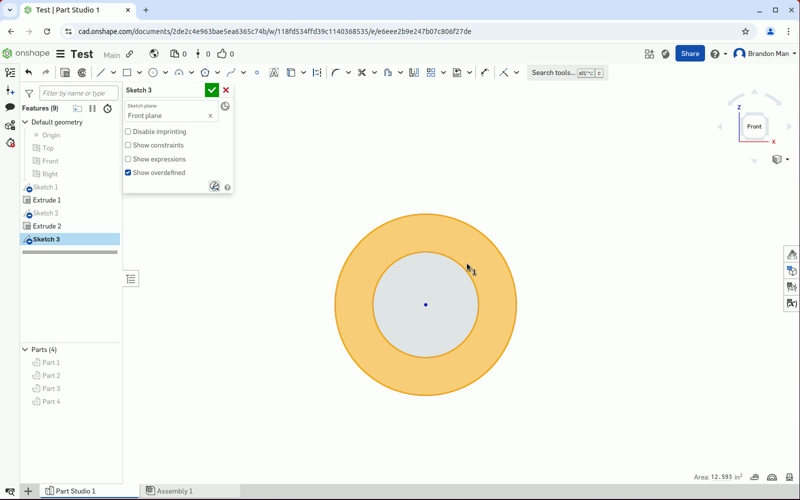
scroll(-6)
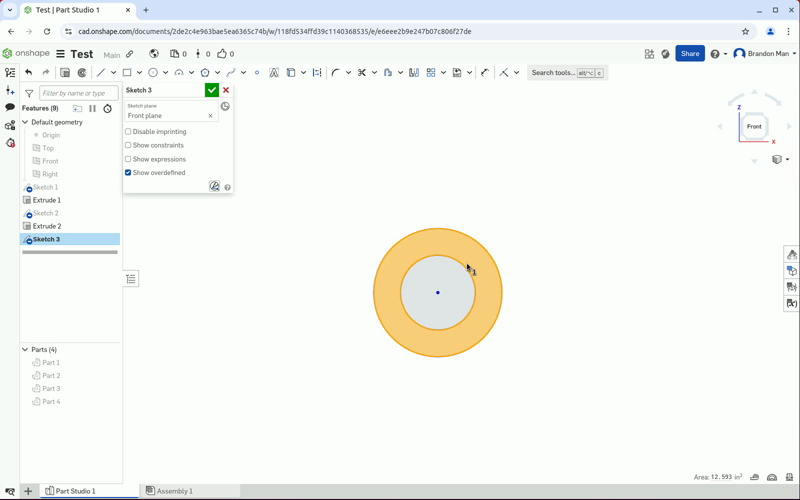
scroll(-6)
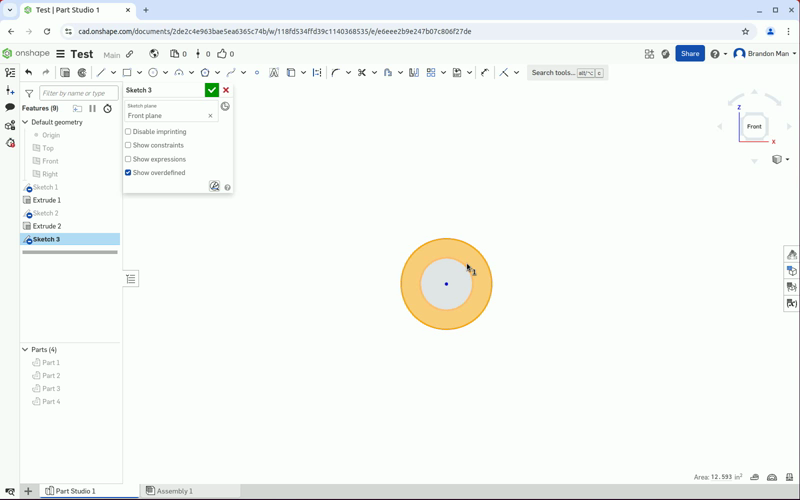
scroll(-6)
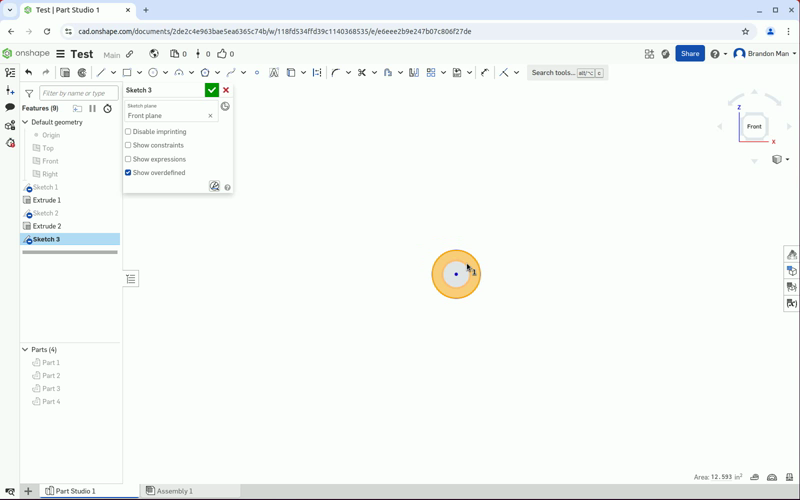
scroll(-6)
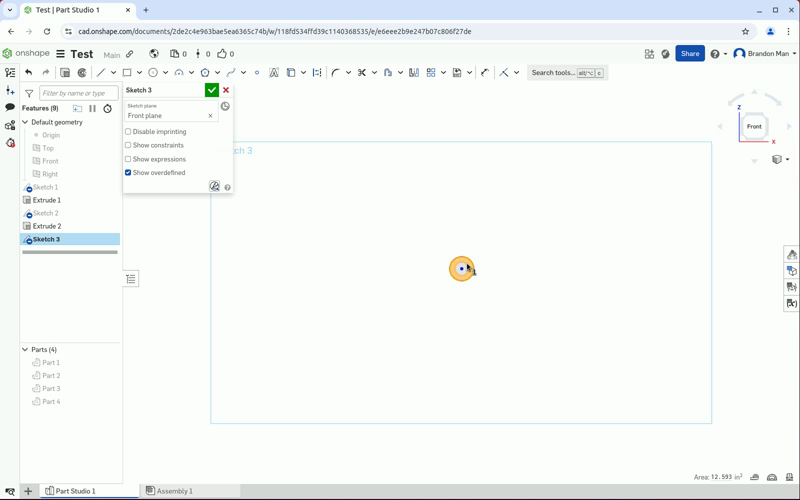
mouse_move(73, 352)
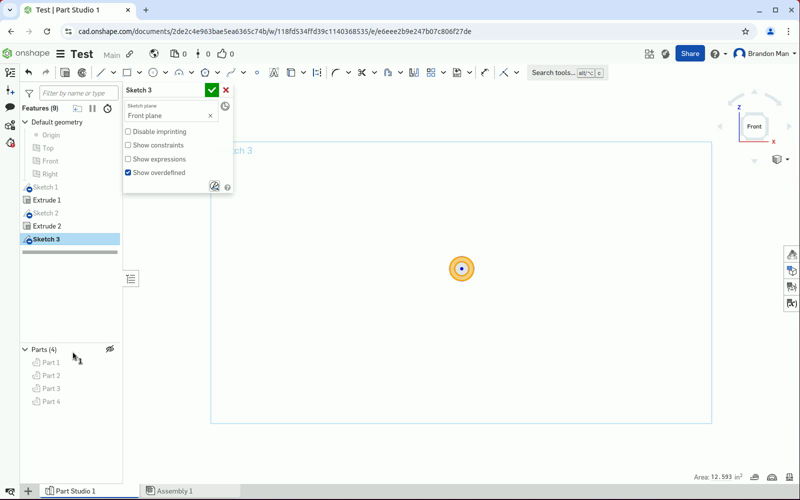
key(shift+y)
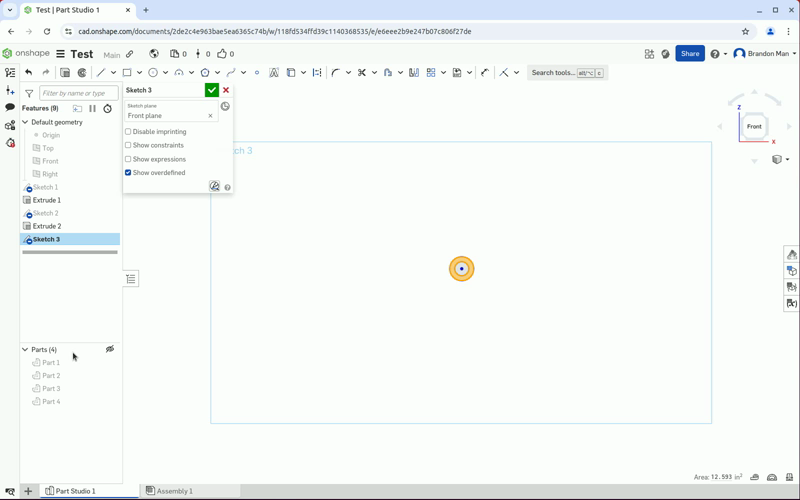
key(shift+e)
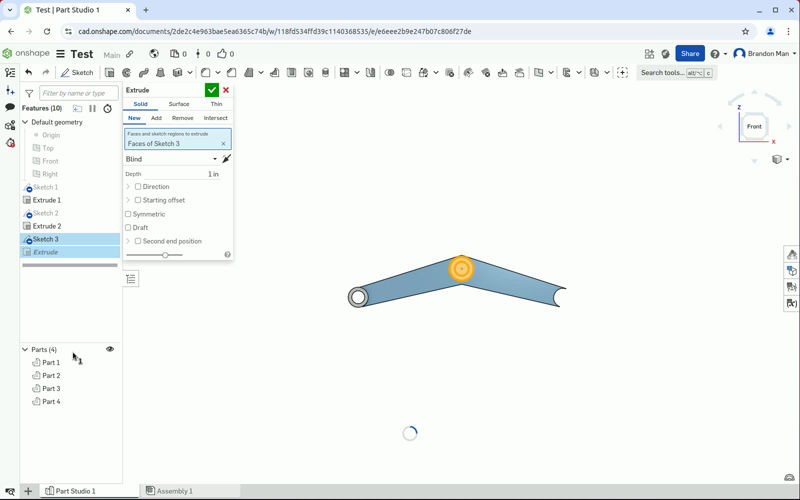
mouse_move(143, 106)
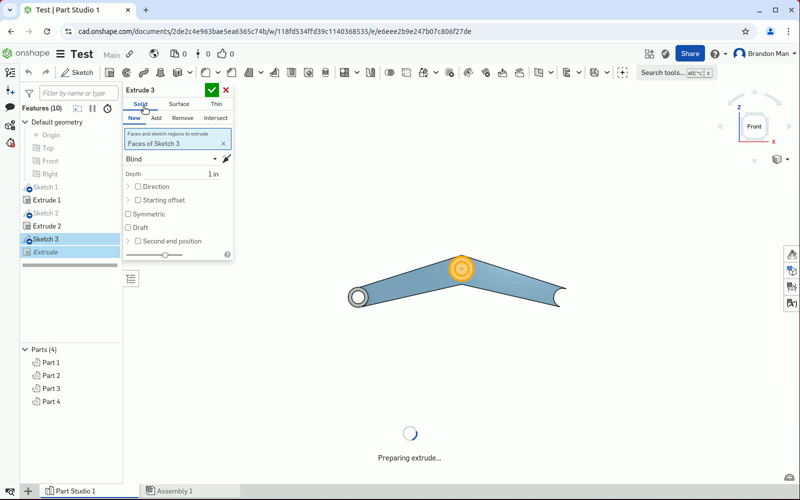
click(143, 106)
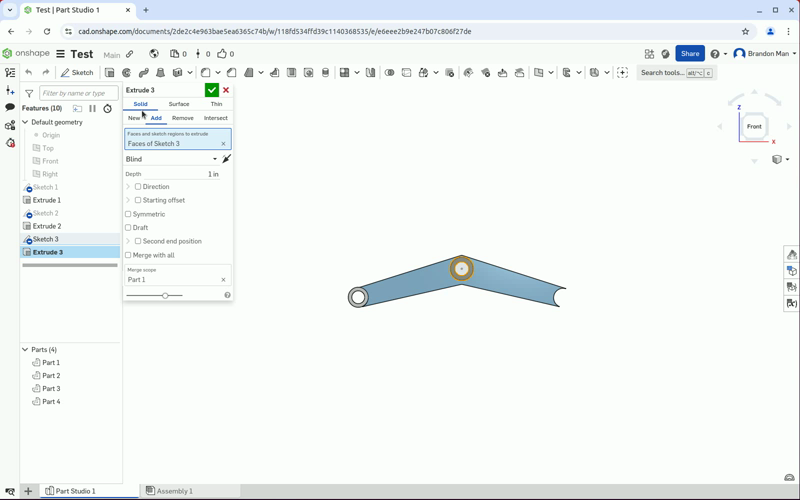
mouse_move(137, 120)
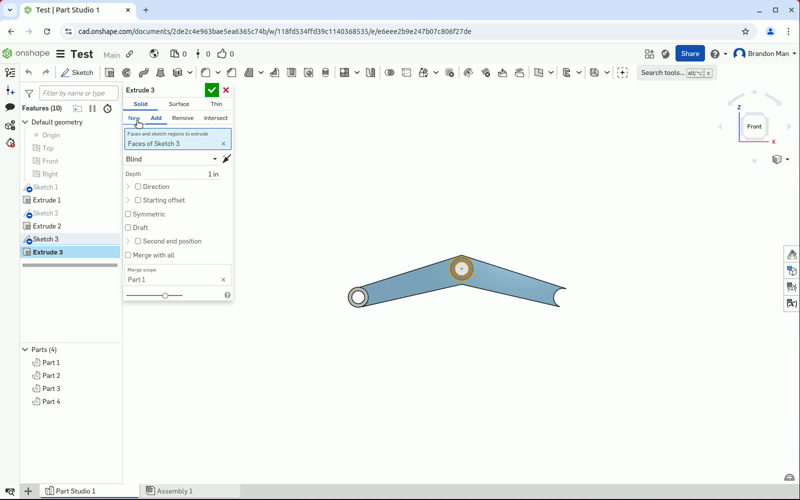
click(137, 120)
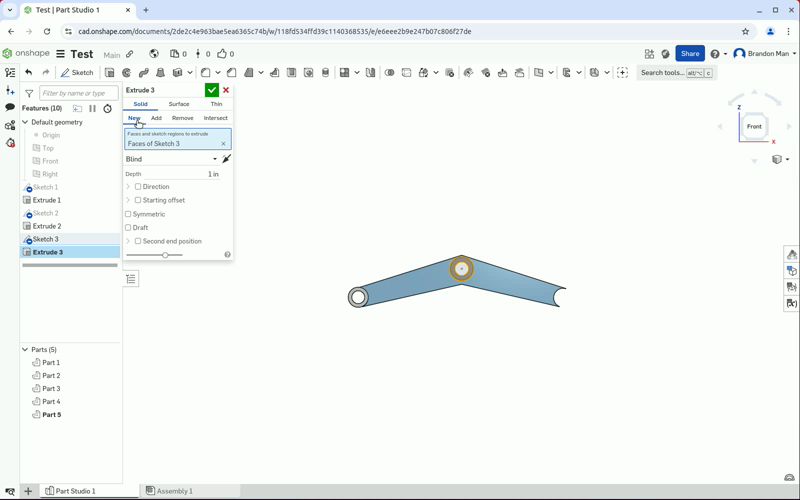
key(tab, 4)
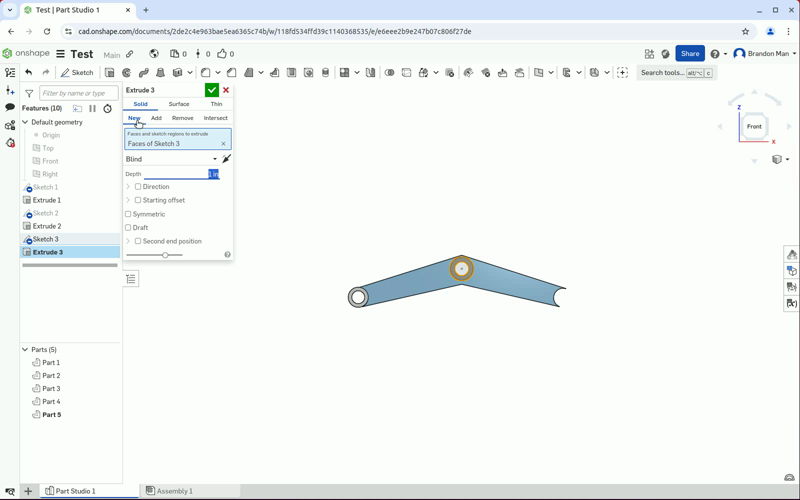
text(3.852)
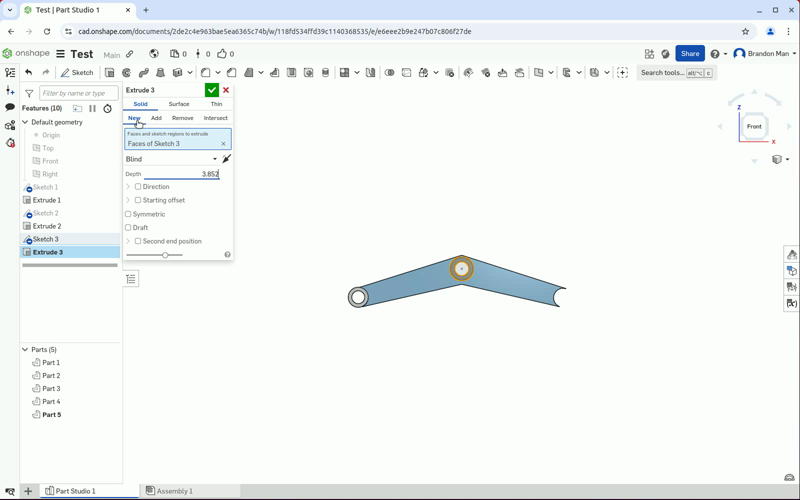
key(tab, 3)
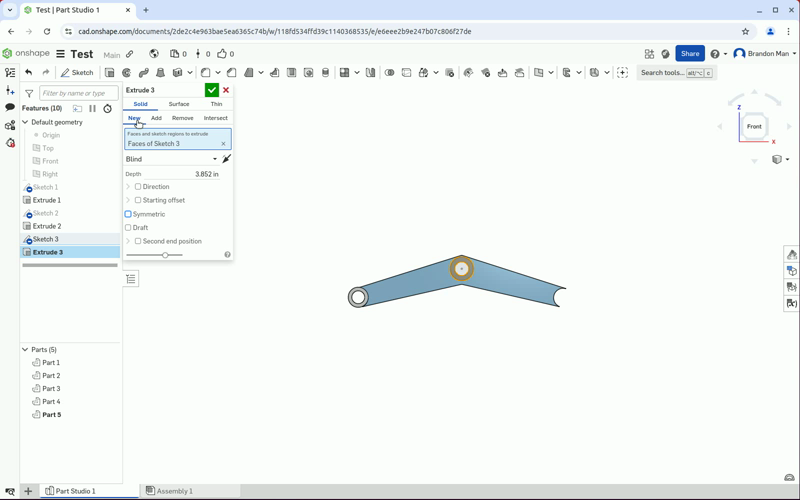
key(space)
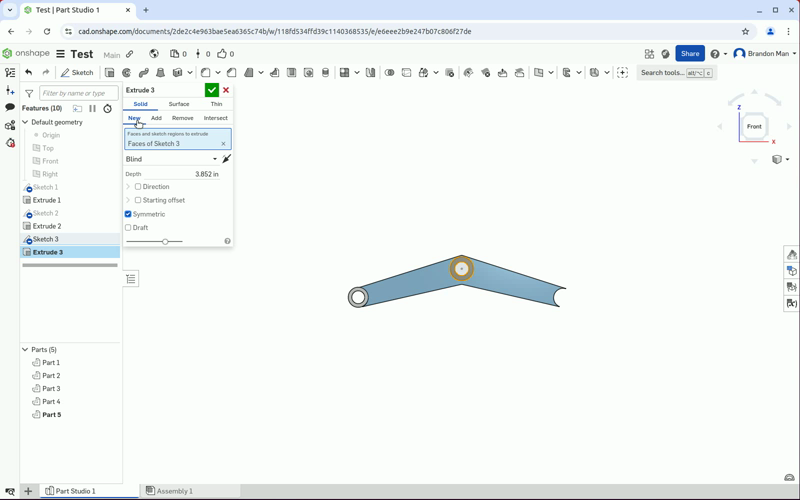
key(enter)
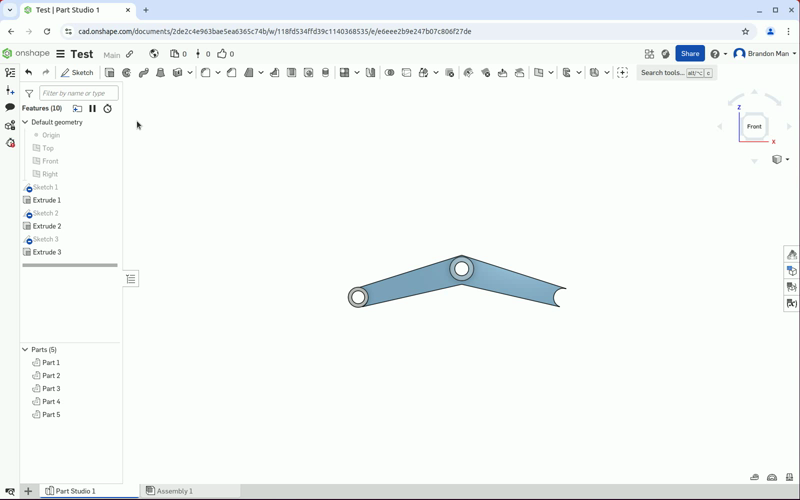
key(shift+h)
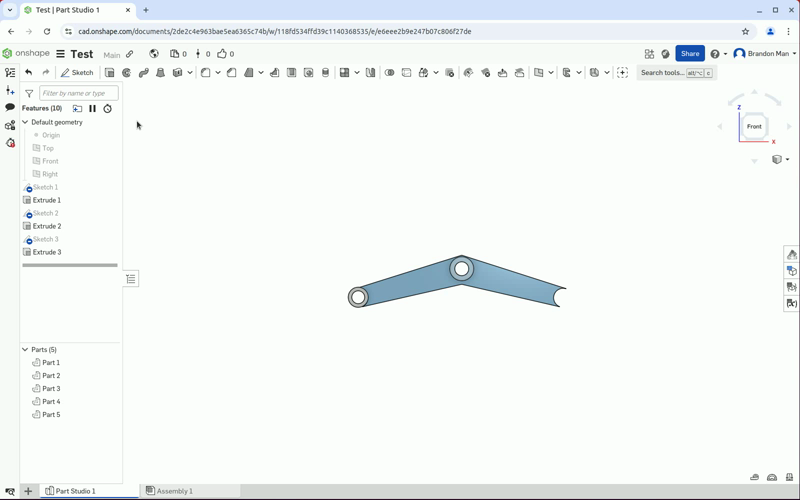
key(shift+h)
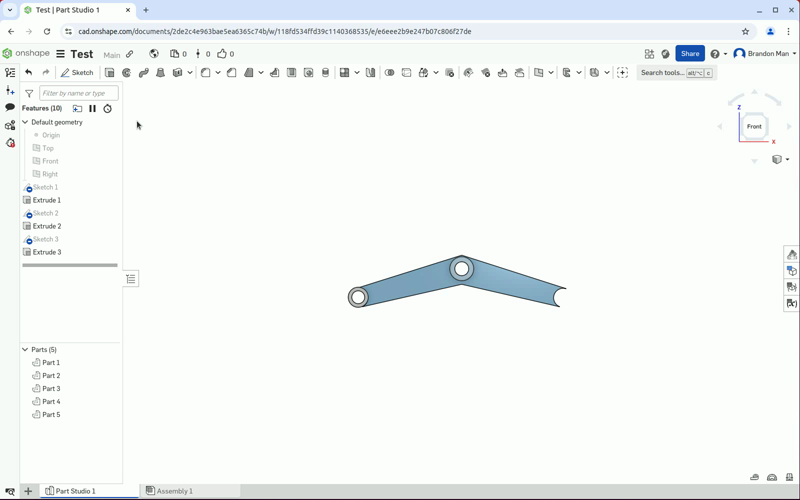
mouse_move(73, 189)
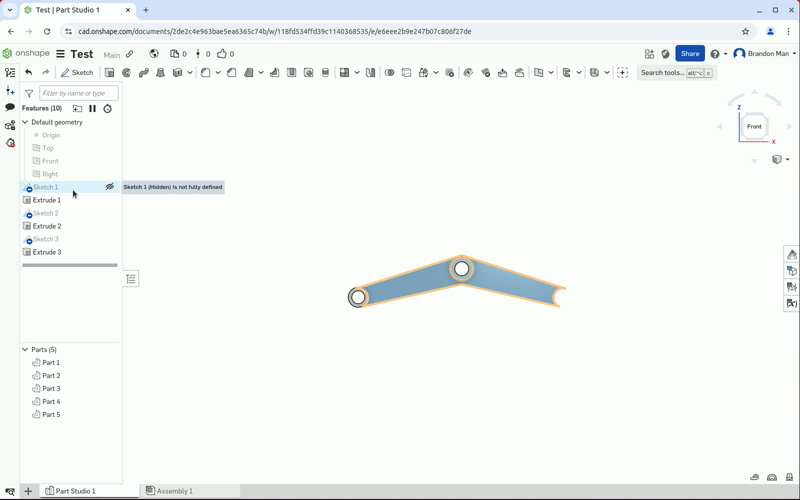
click(73, 189)
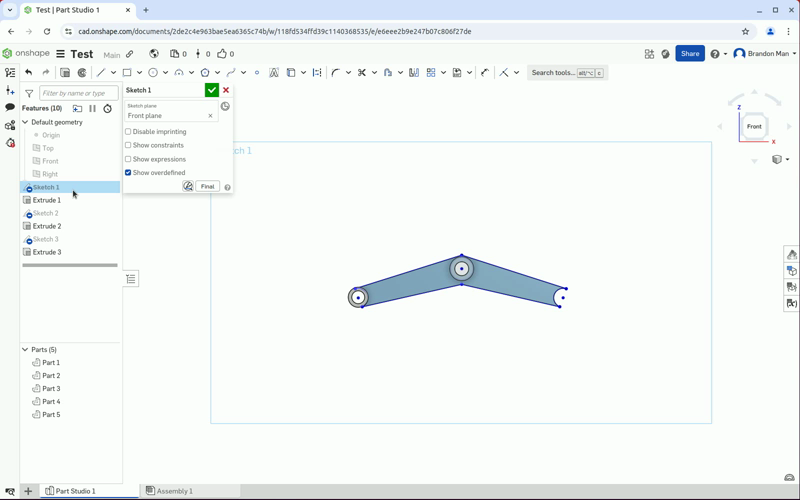
mouse_move(229, 92)
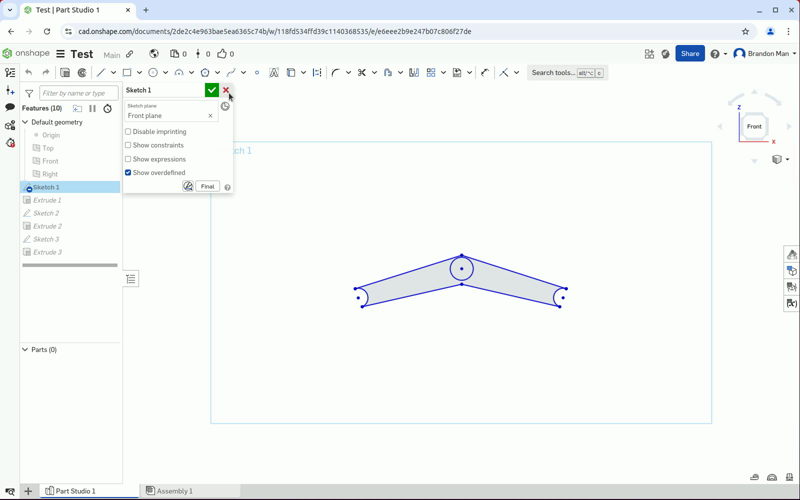
click(229, 92)
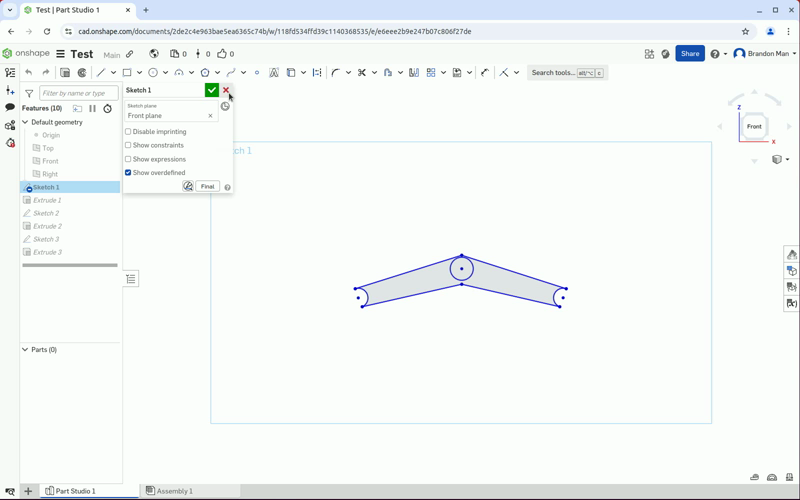
key(shift+s)
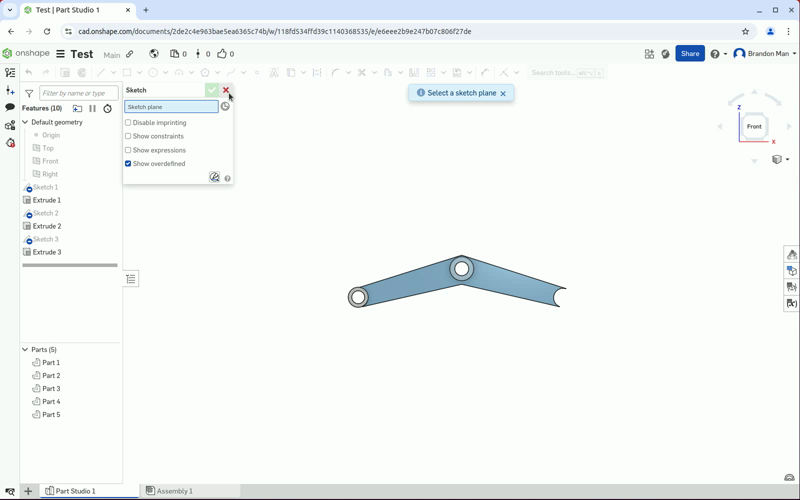
mouse_move(73, 163)
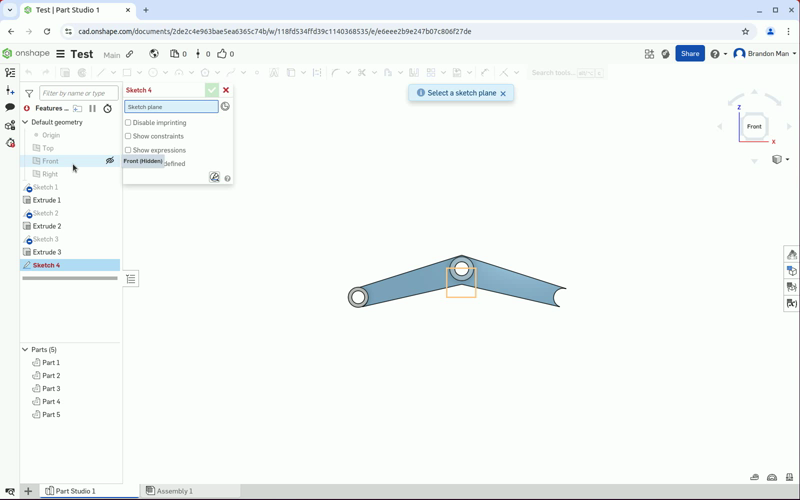
click(73, 163)
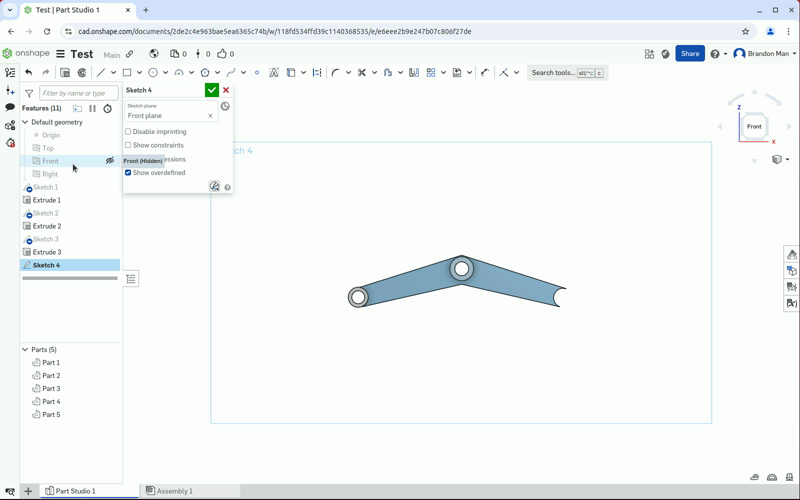
mouse_move(73, 352)
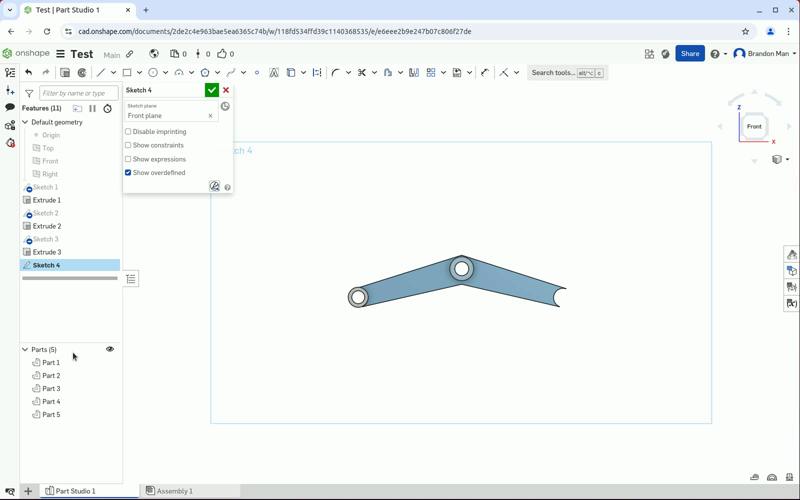
key(y)
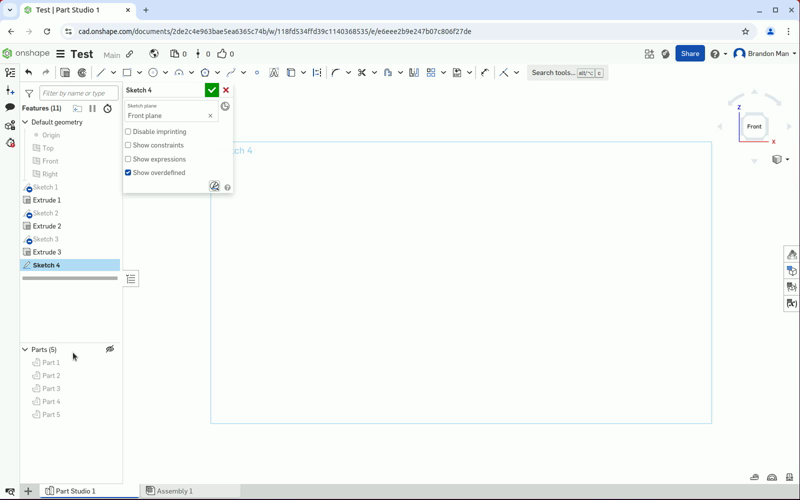
key(c)
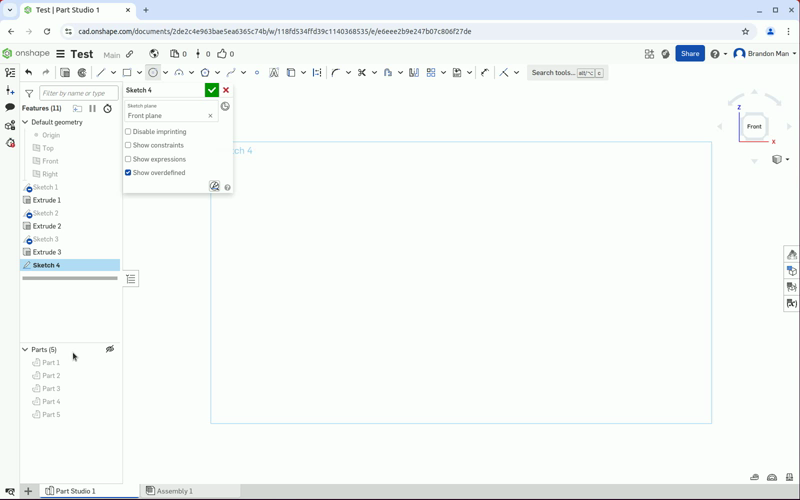
key_down(shift)
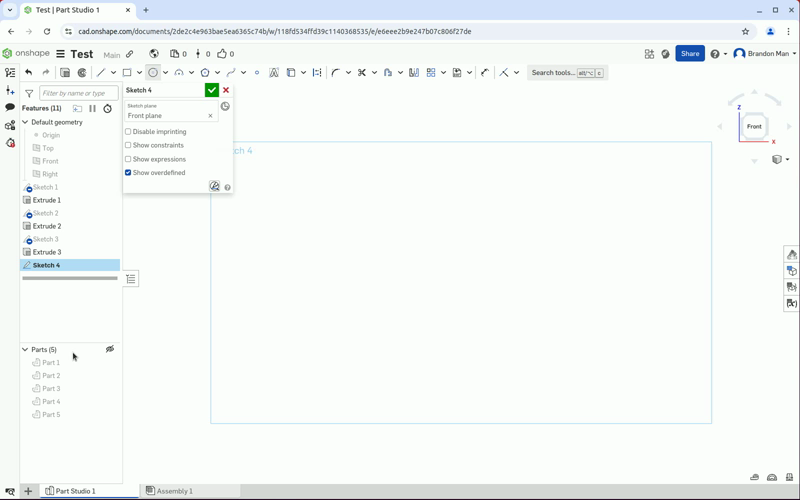
mouse_move(564, 297)
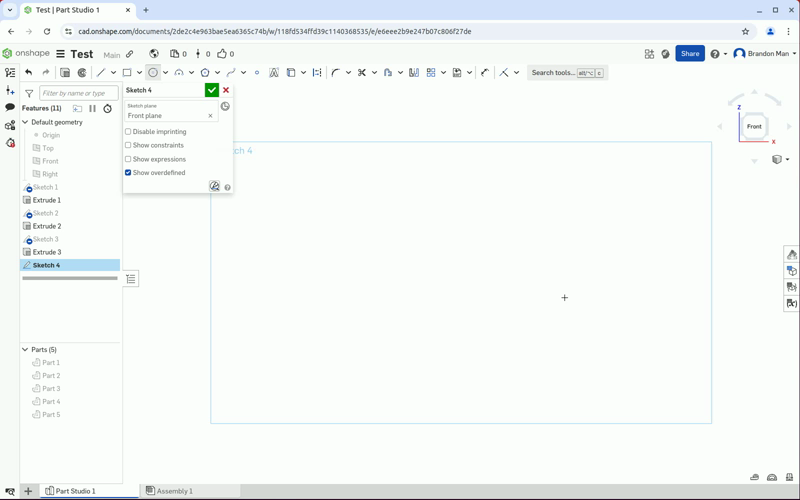
click(564, 297)
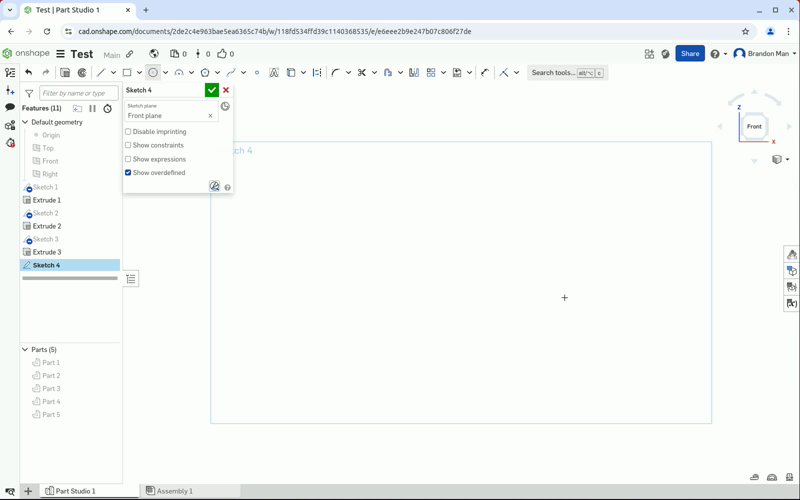
key_up(shift)
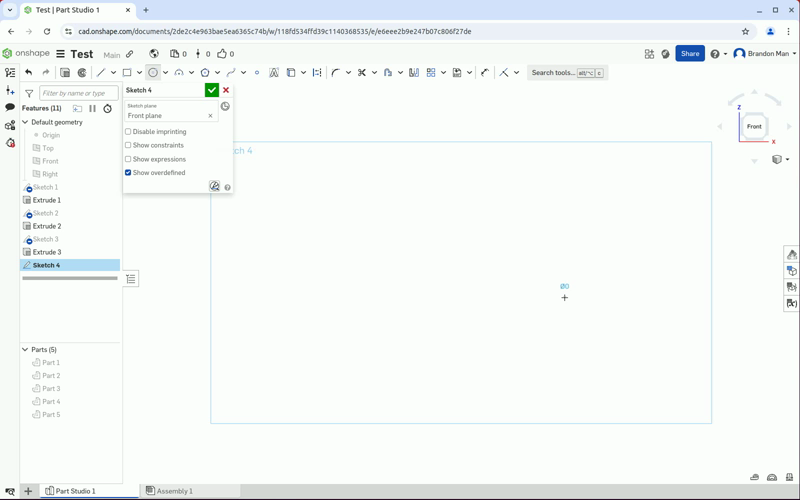
mouse_move(574, 297)
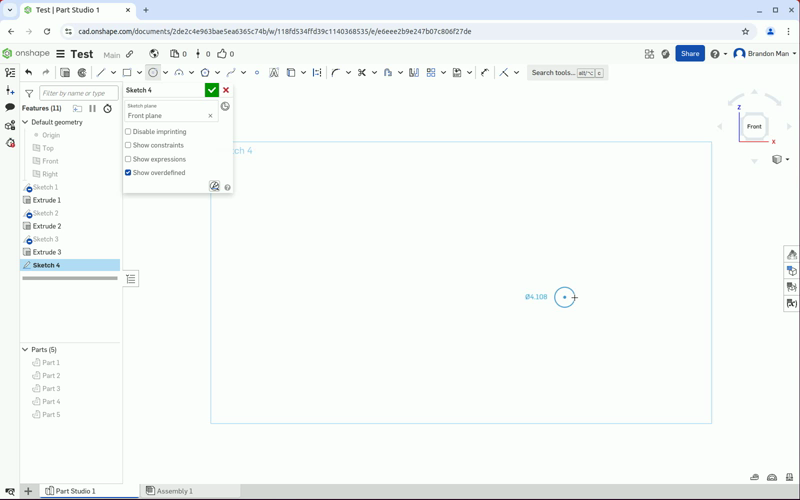
click(574, 297)
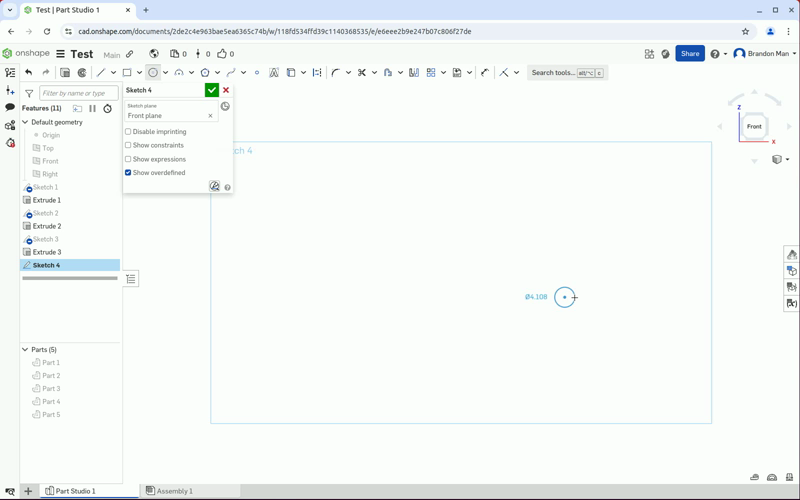
key(esc)
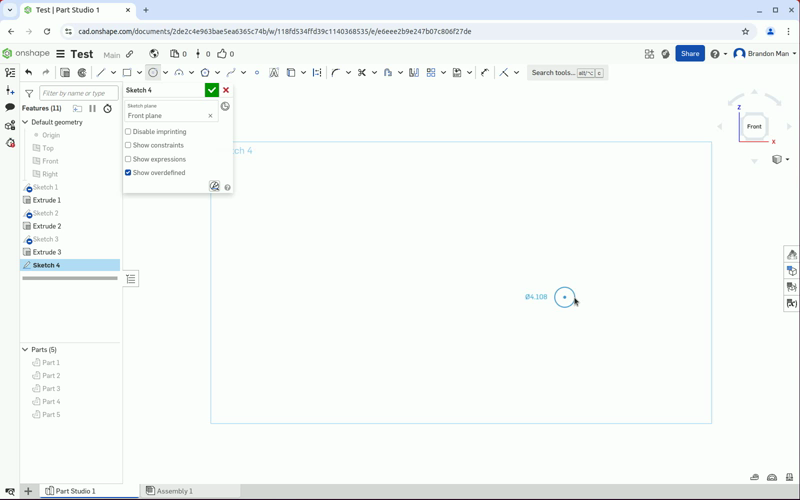
key(c)
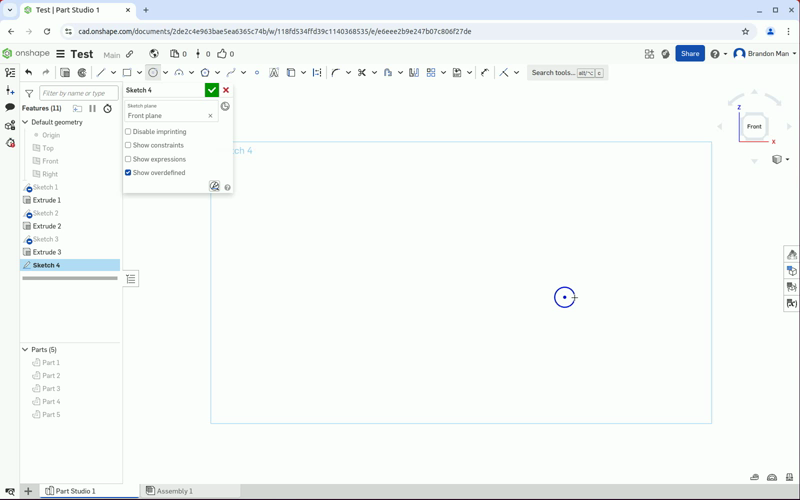
key_down(shift)
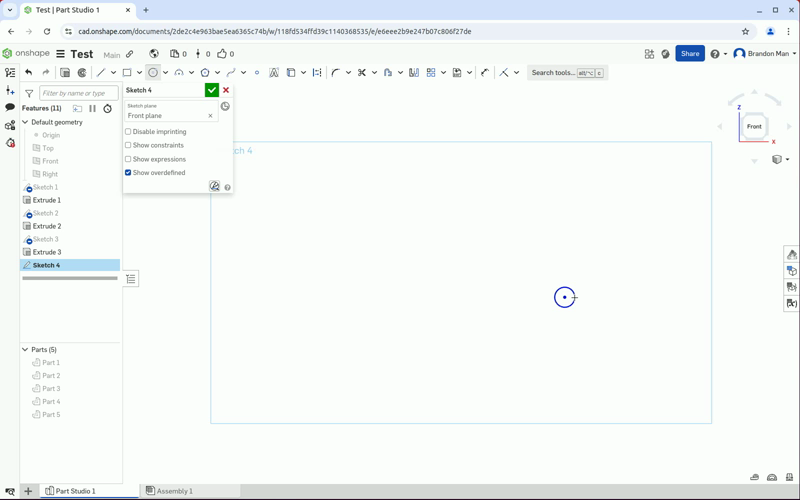
mouse_move(564, 297)
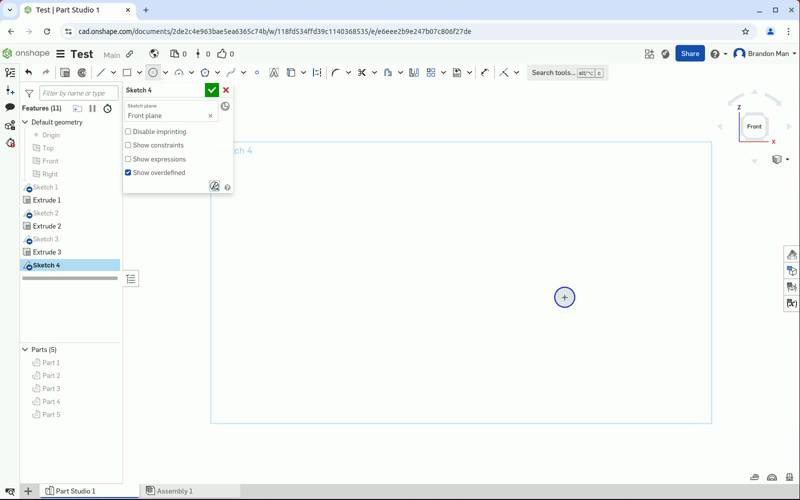
click(564, 297)
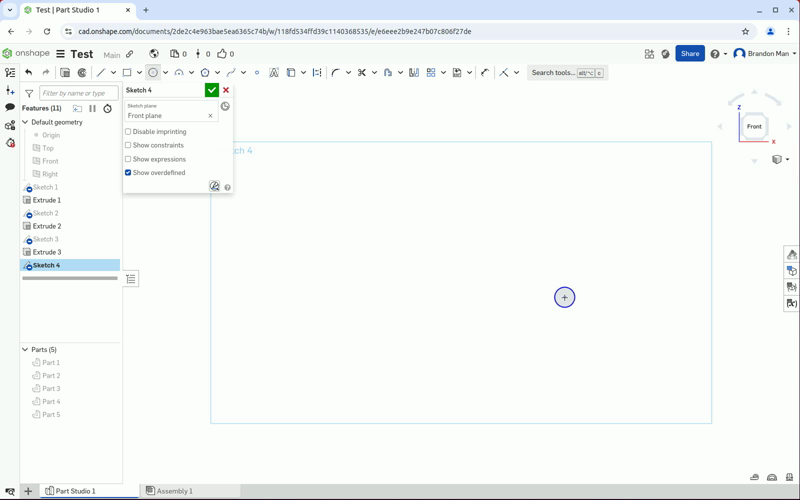
key_up(shift)
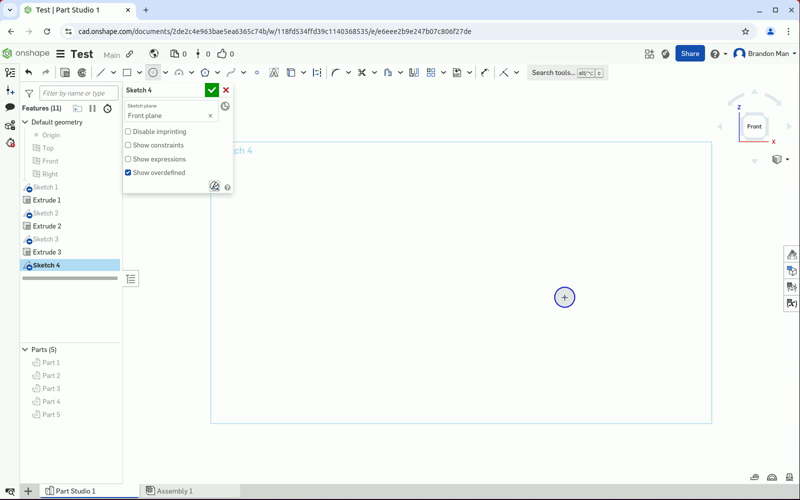
mouse_move(571, 297)
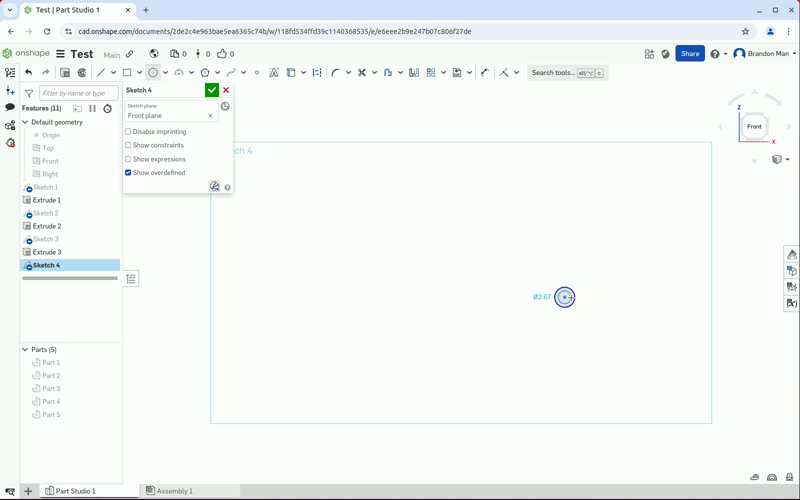
scroll(6)
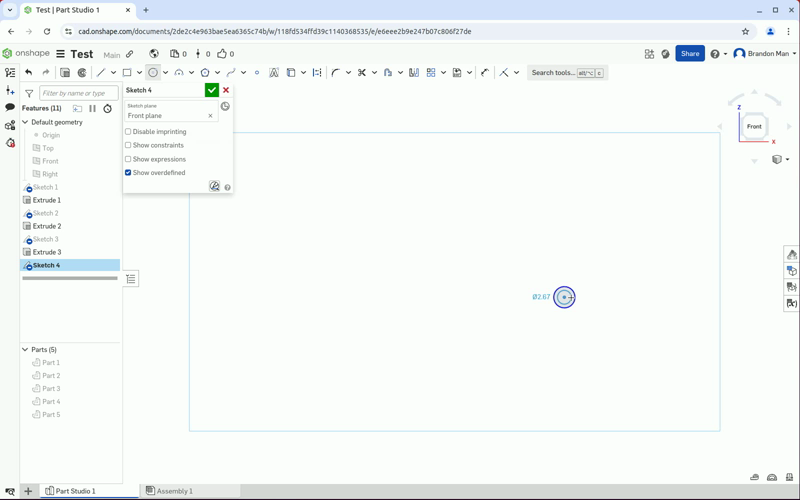
scroll(6)
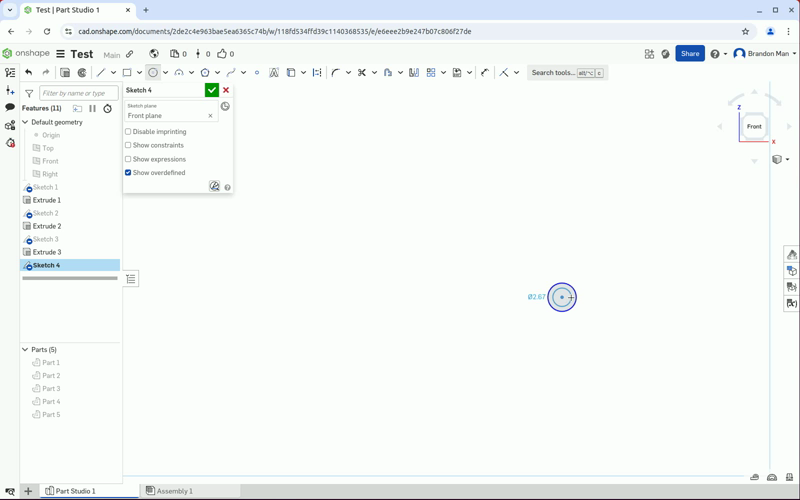
scroll(6)
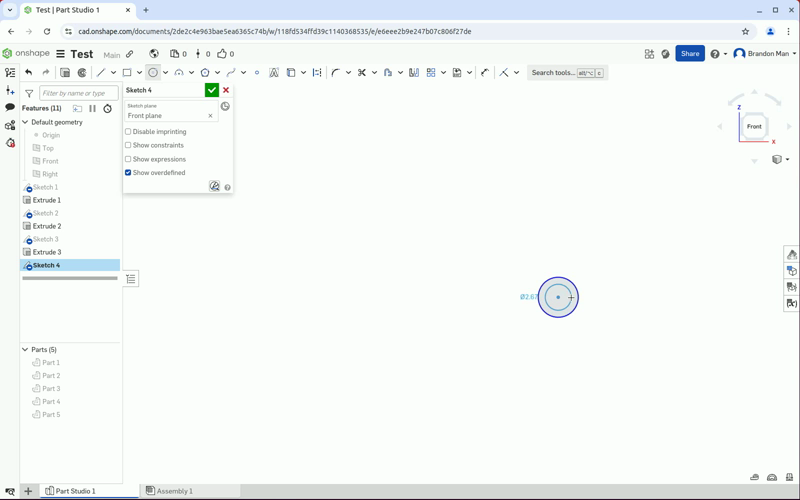
scroll(6)
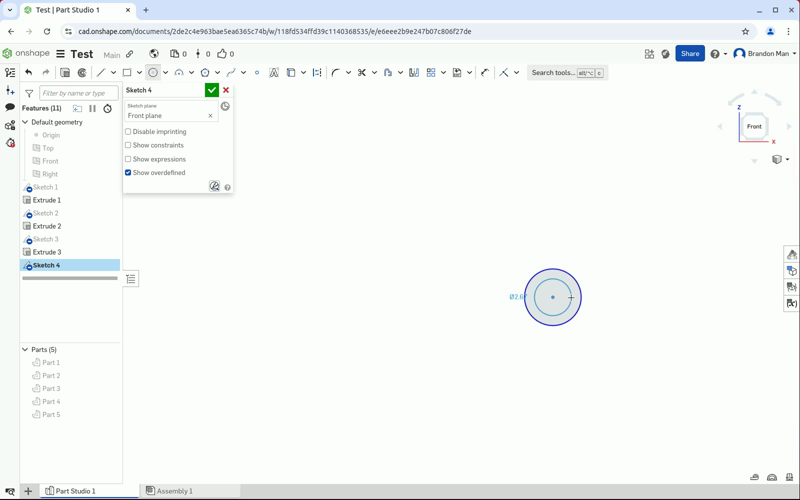
scroll(6)
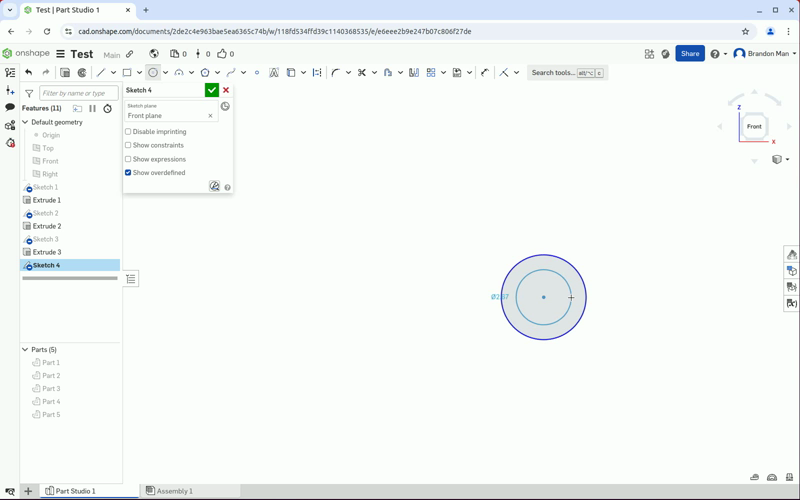
scroll(6)
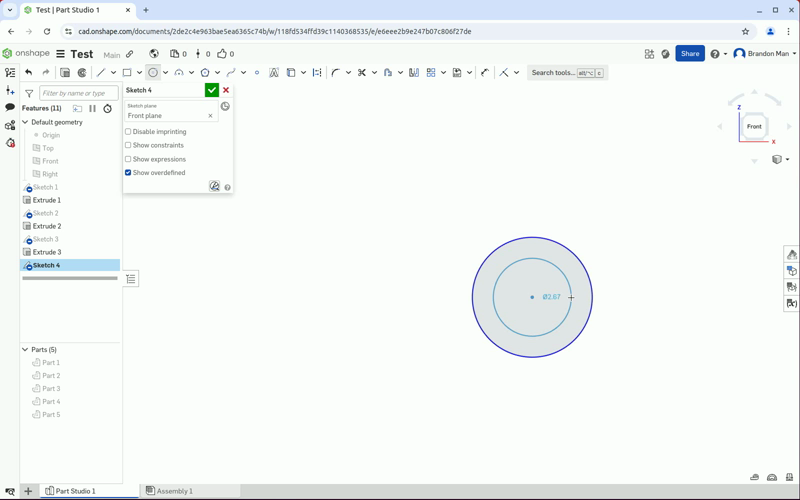
scroll(6)
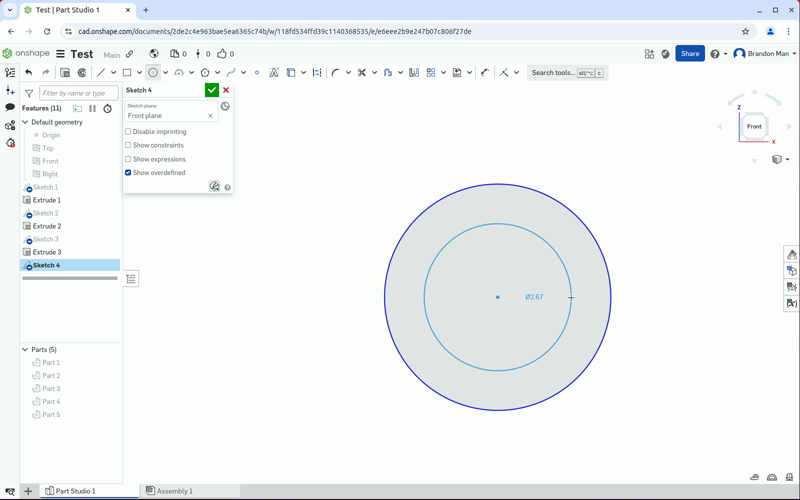
click(571, 297)
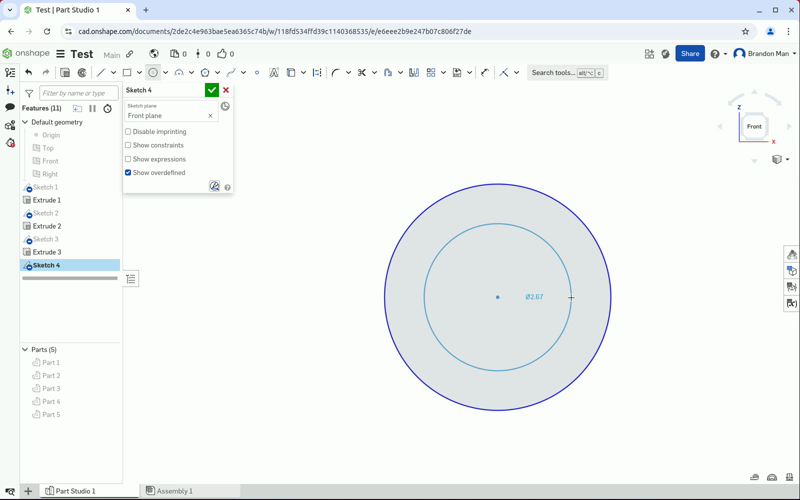
scroll(-6)
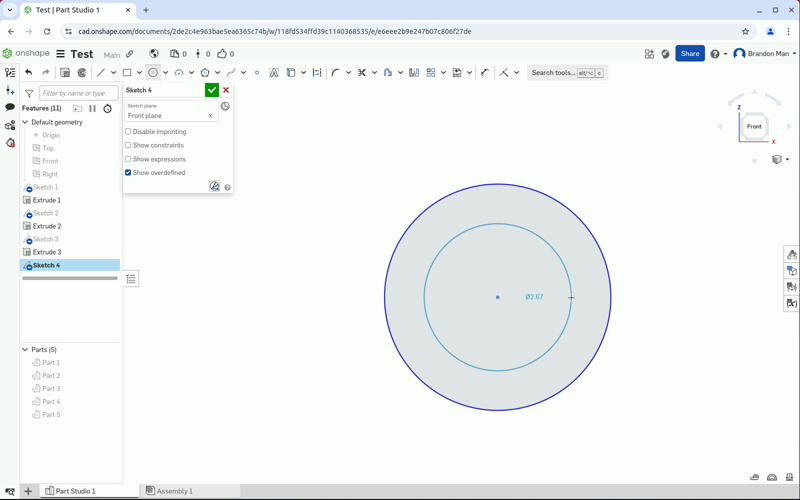
scroll(-6)
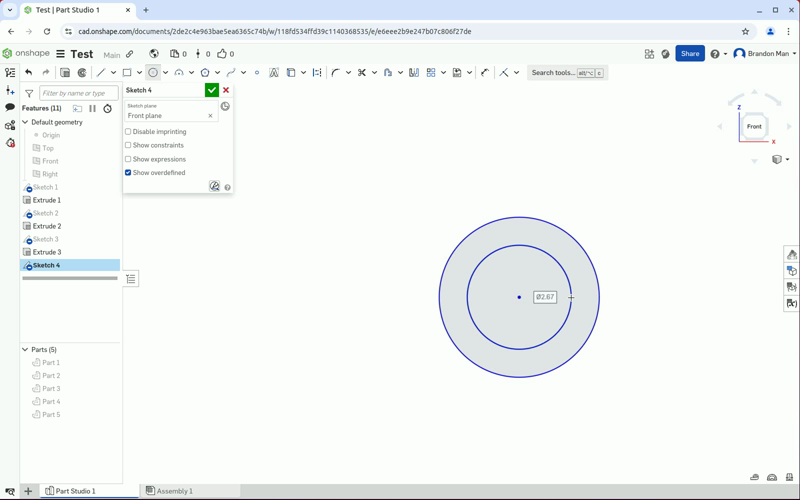
scroll(-6)
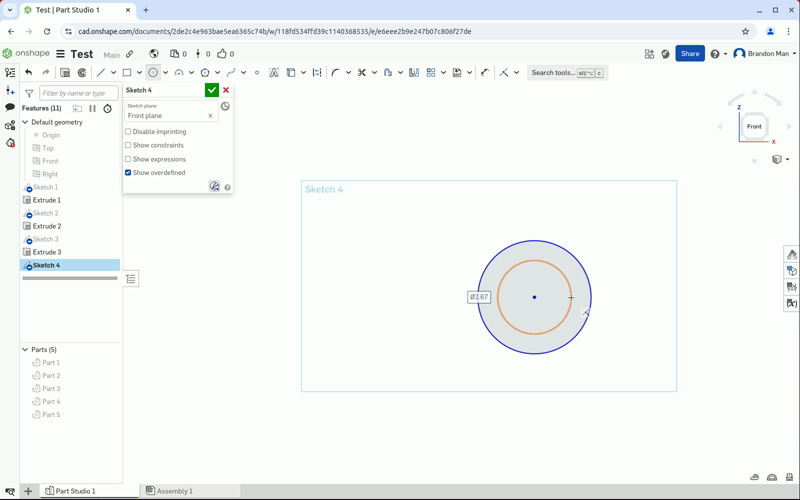
scroll(-6)
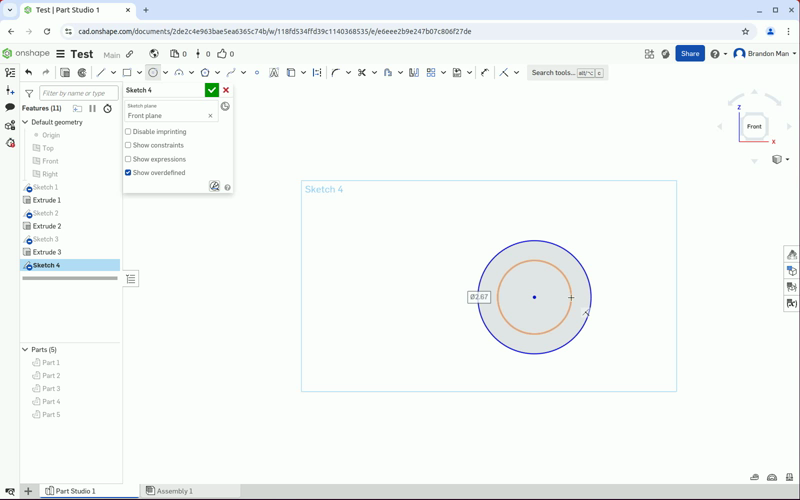
scroll(-6)
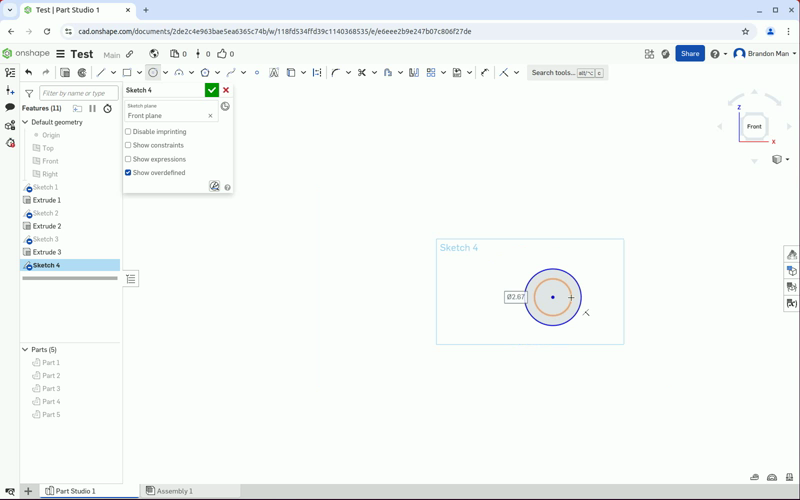
scroll(-6)
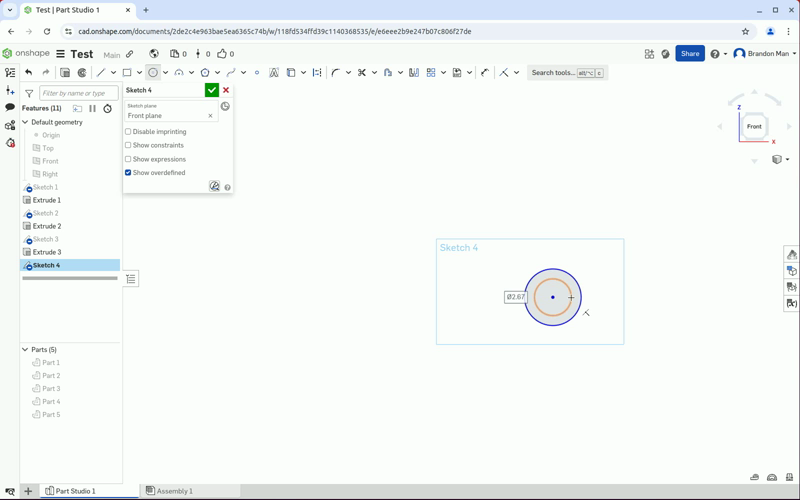
scroll(-6)
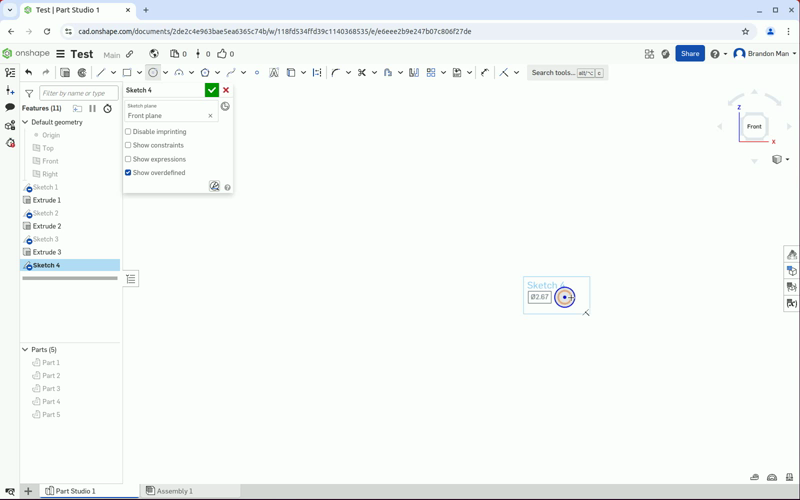
key(esc)
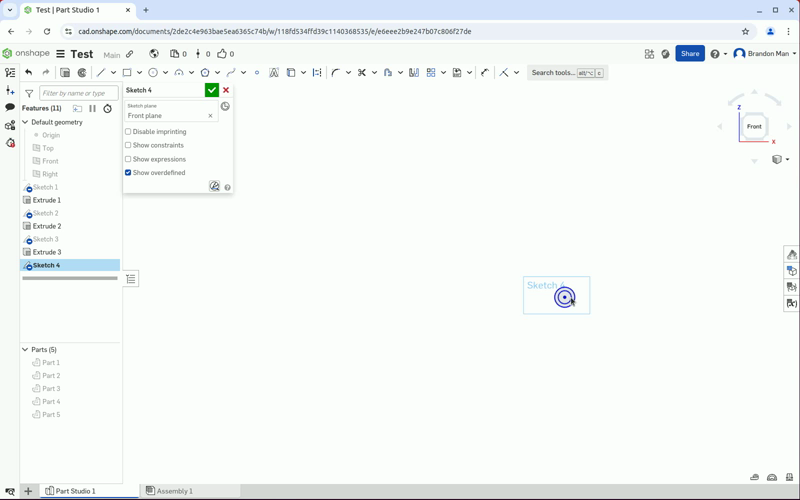
mouse_move(557, 292)
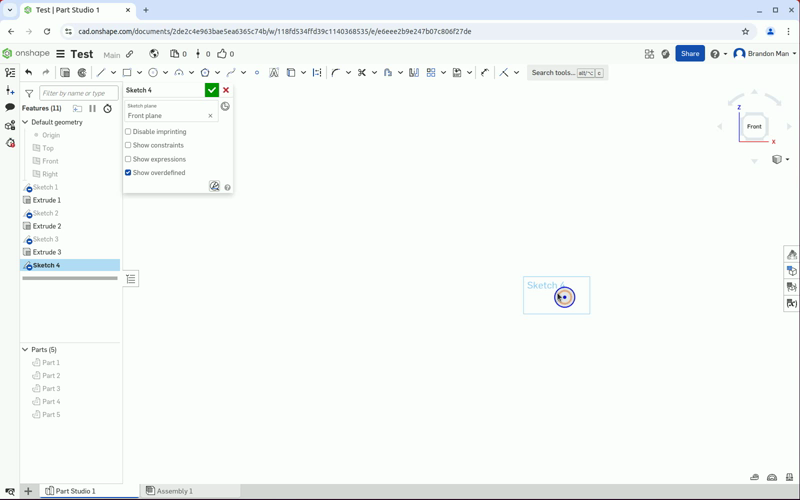
scroll(6)
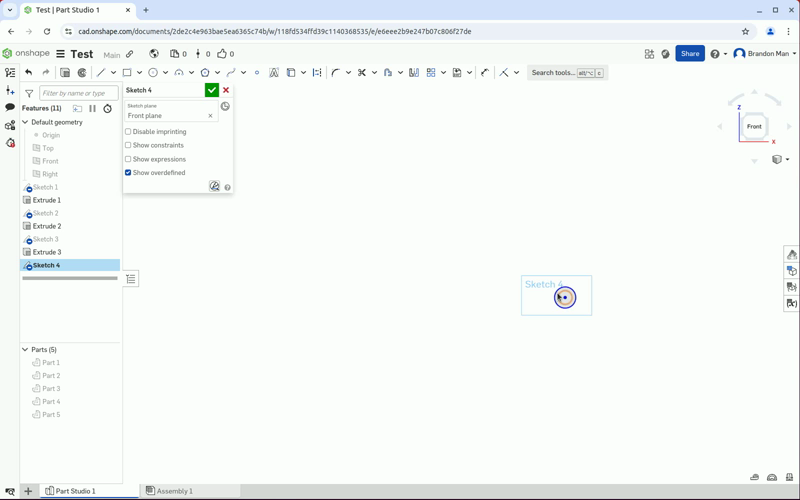
scroll(6)
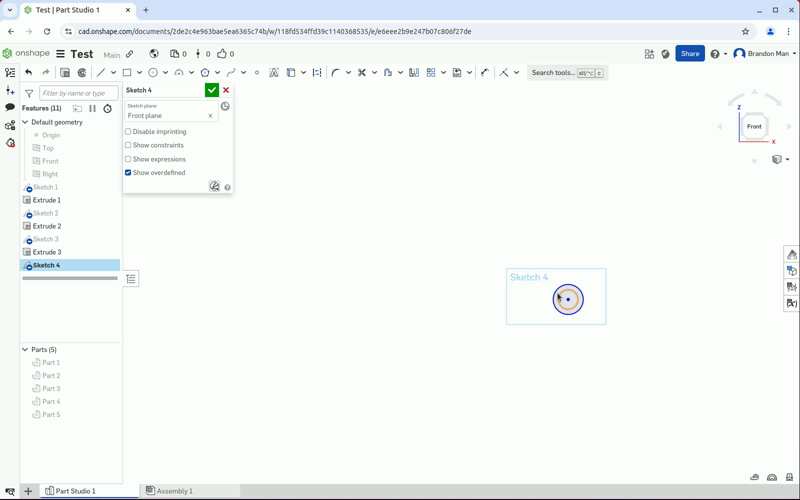
scroll(6)
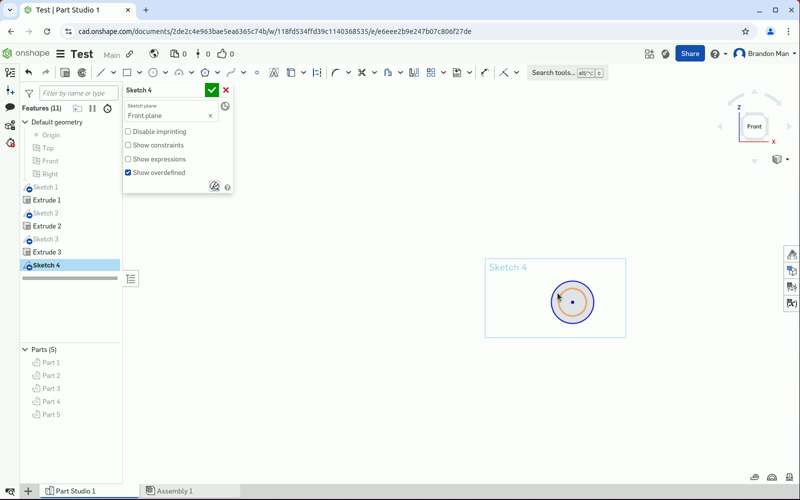
scroll(6)
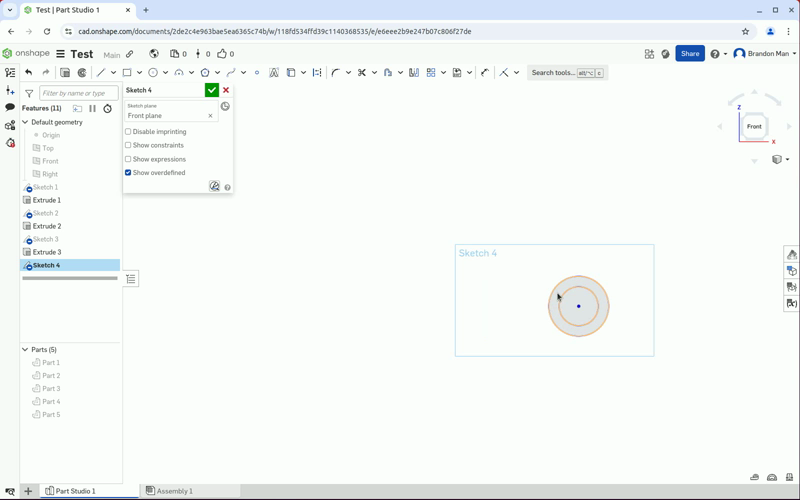
scroll(6)
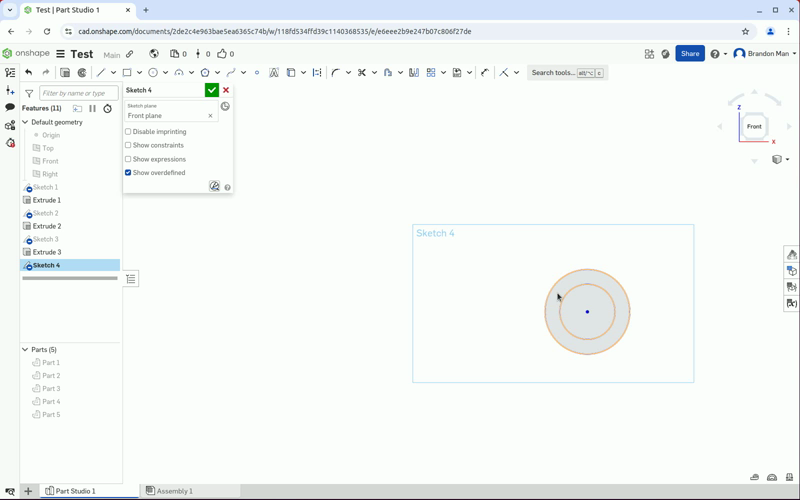
scroll(6)
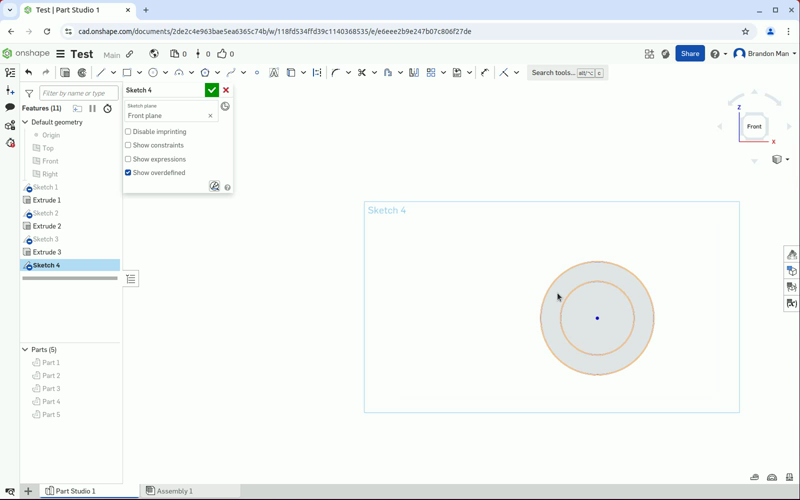
scroll(6)
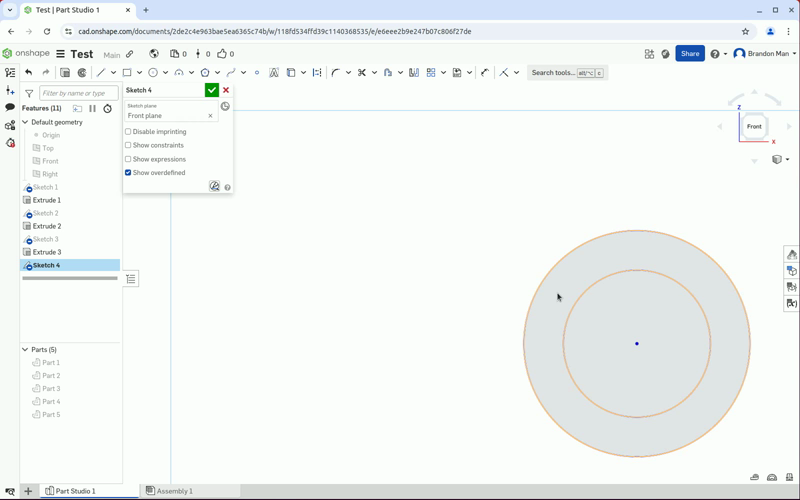
click(557, 292)
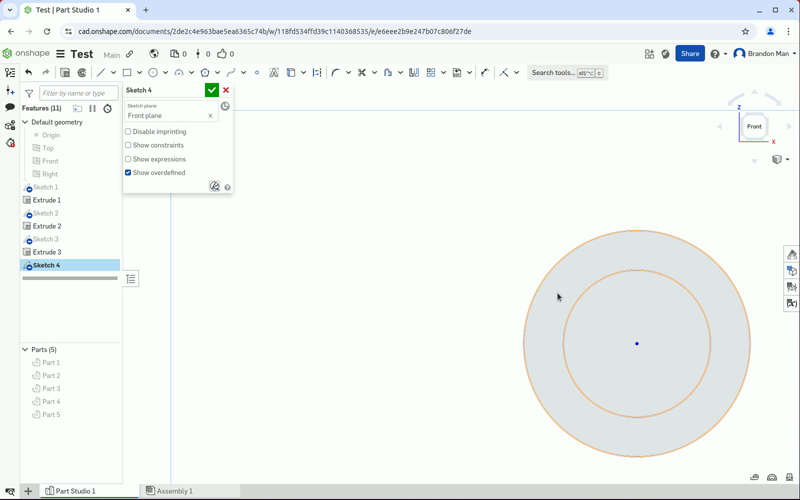
scroll(-6)
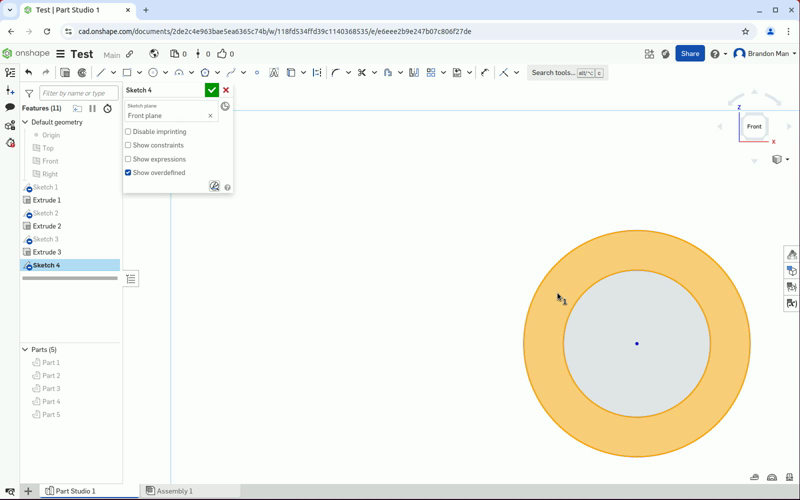
scroll(-6)
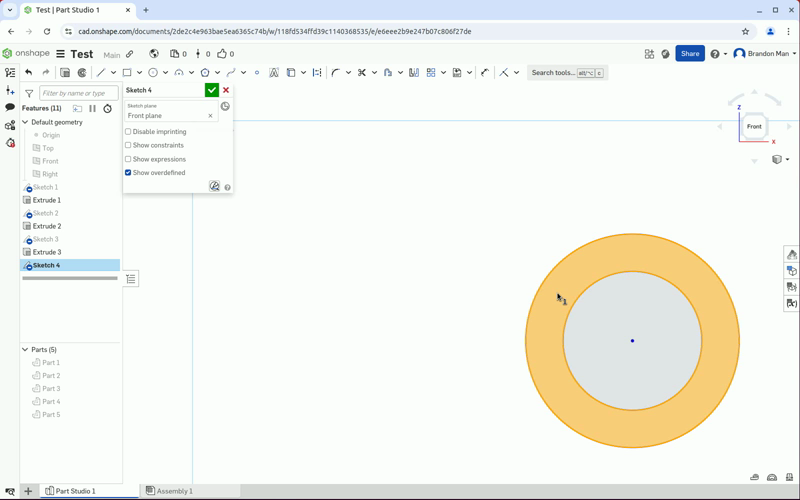
scroll(-6)
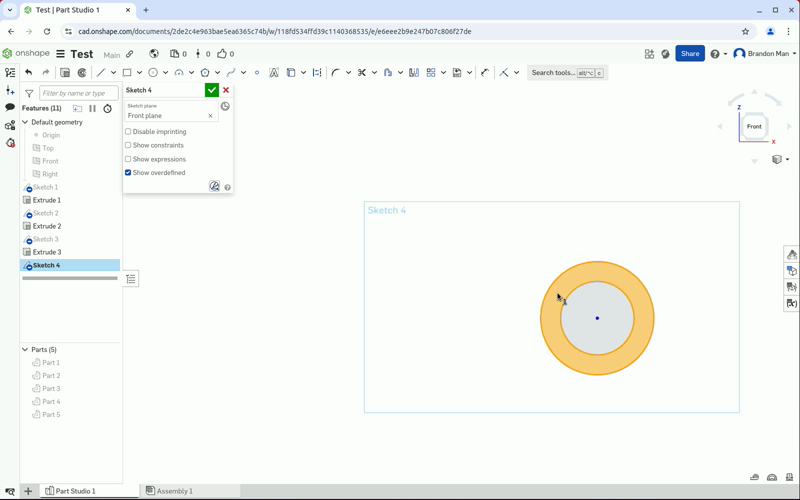
scroll(-6)
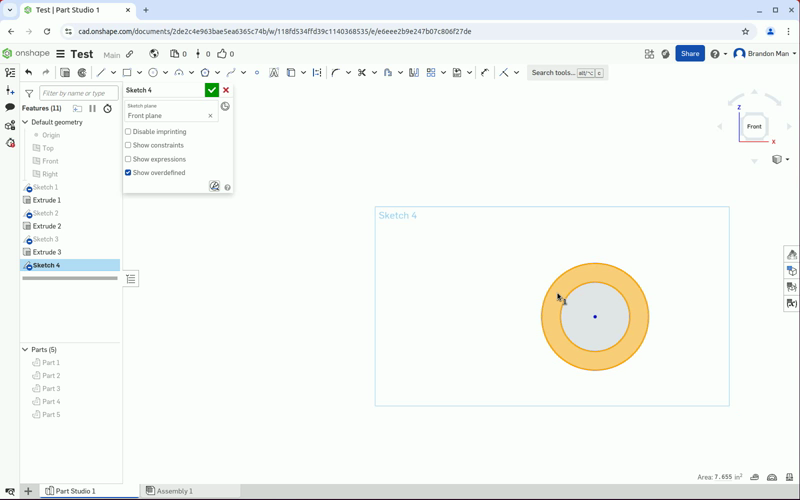
scroll(-6)
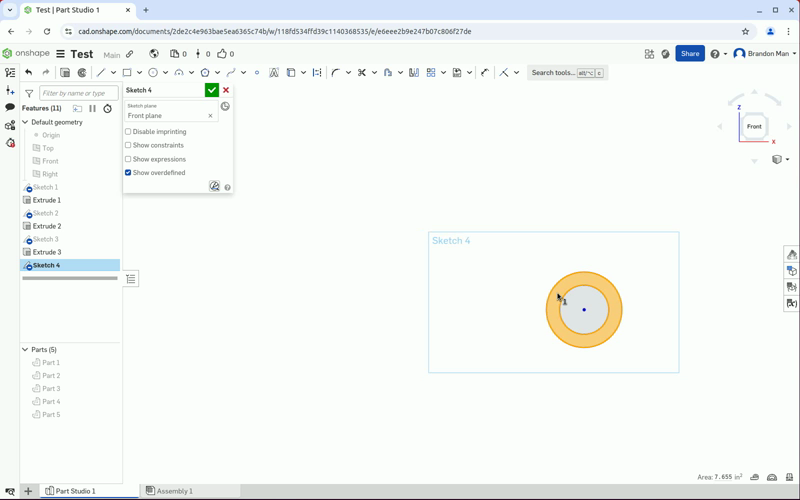
scroll(-6)
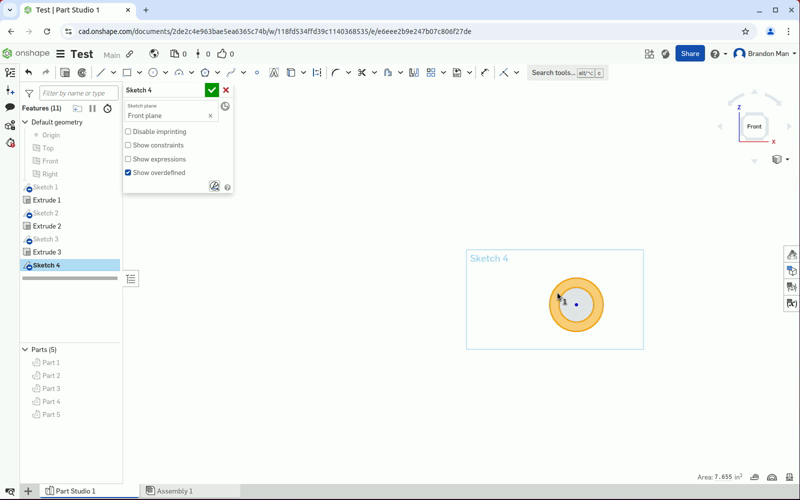
scroll(-6)
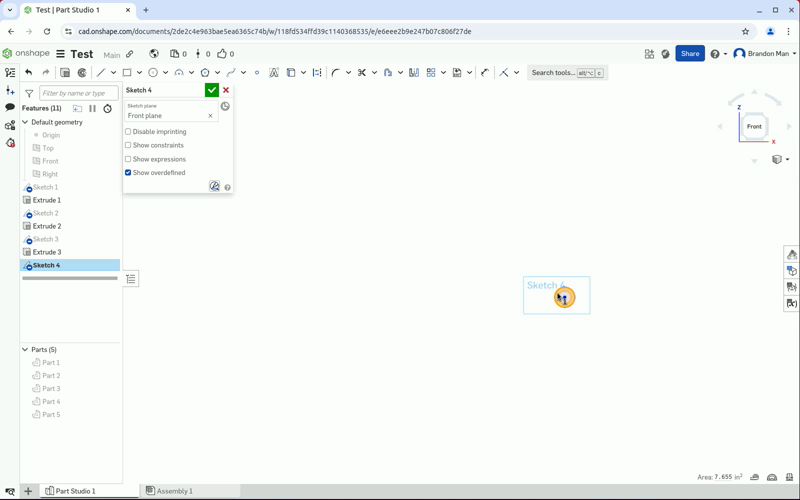
mouse_move(73, 352)
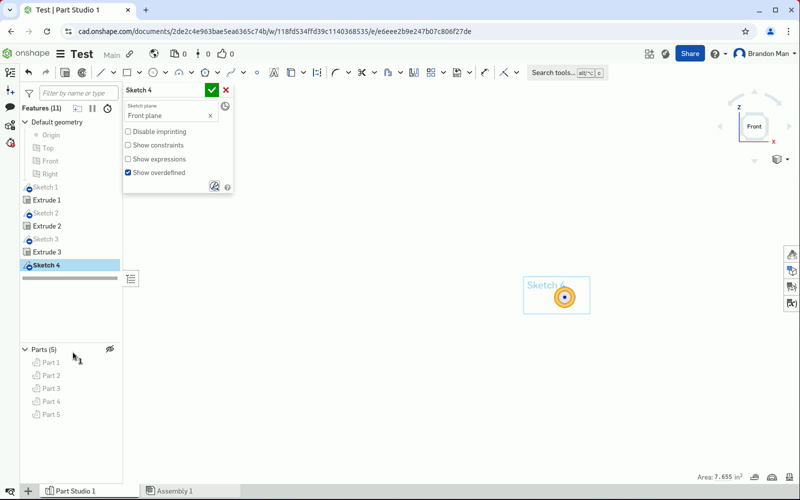
key(shift+y)
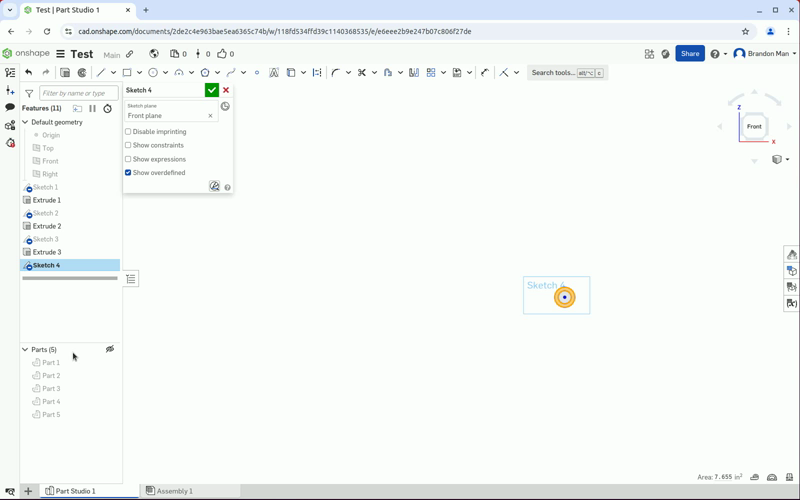
key(shift+e)
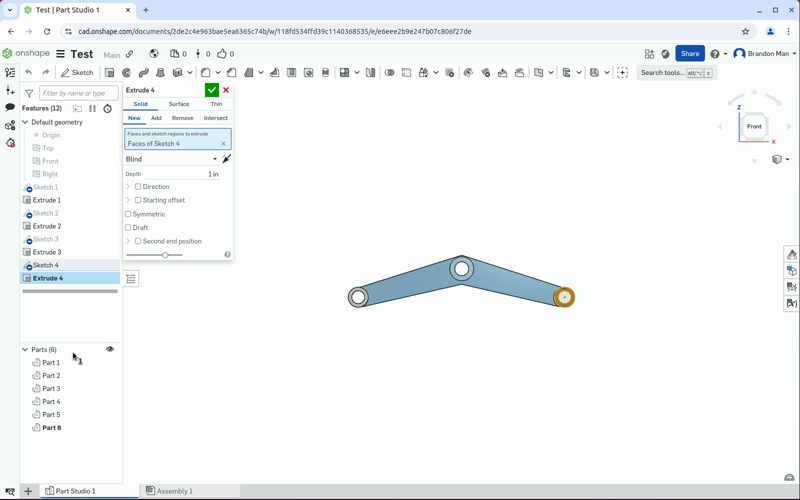
mouse_move(143, 106)
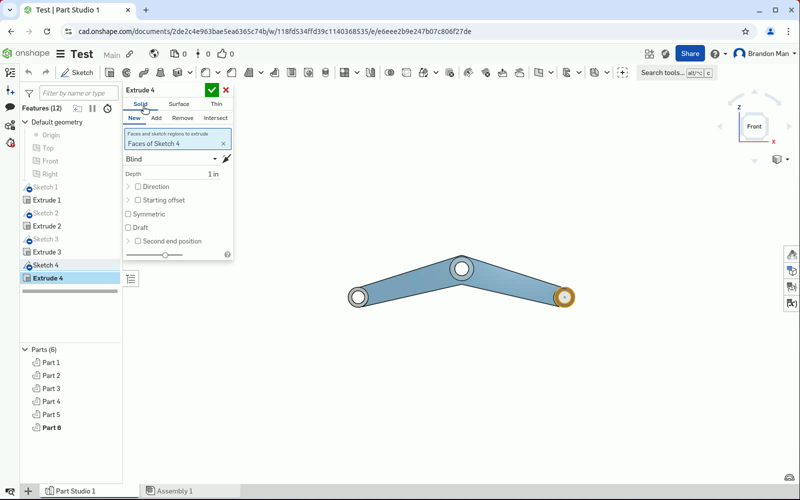
click(143, 106)
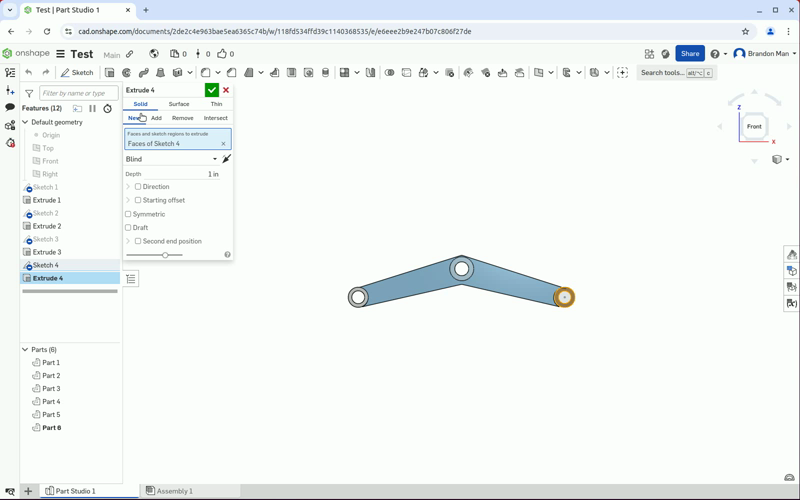
mouse_move(137, 120)
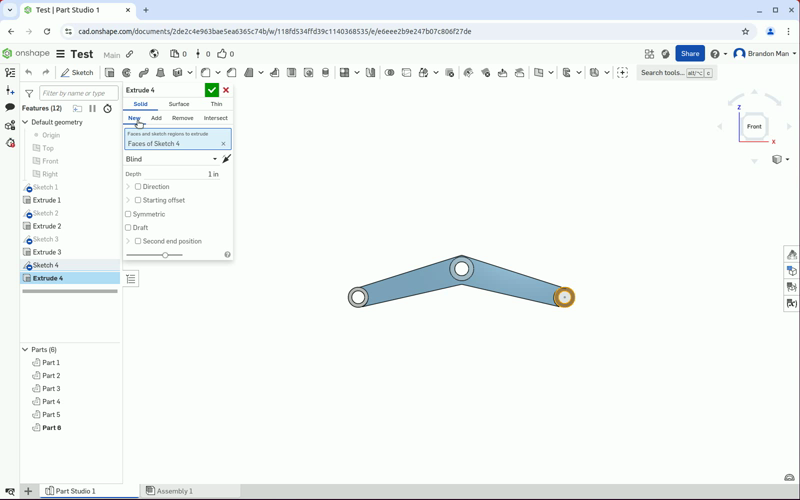
click(137, 120)
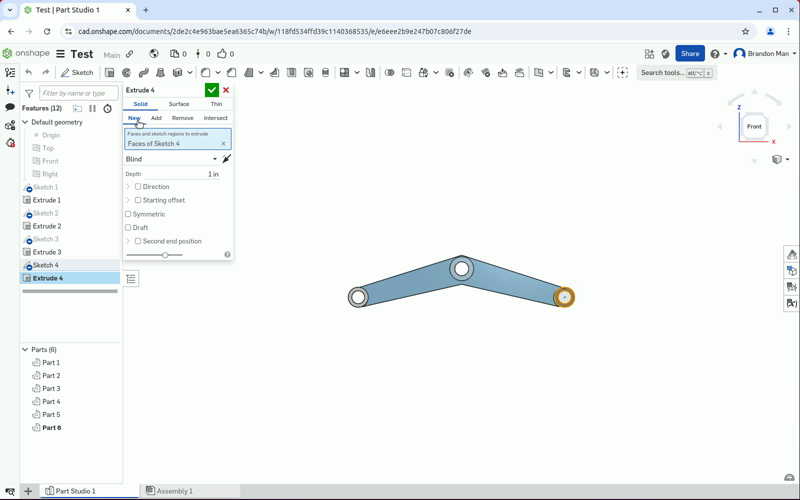
key(tab, 4)
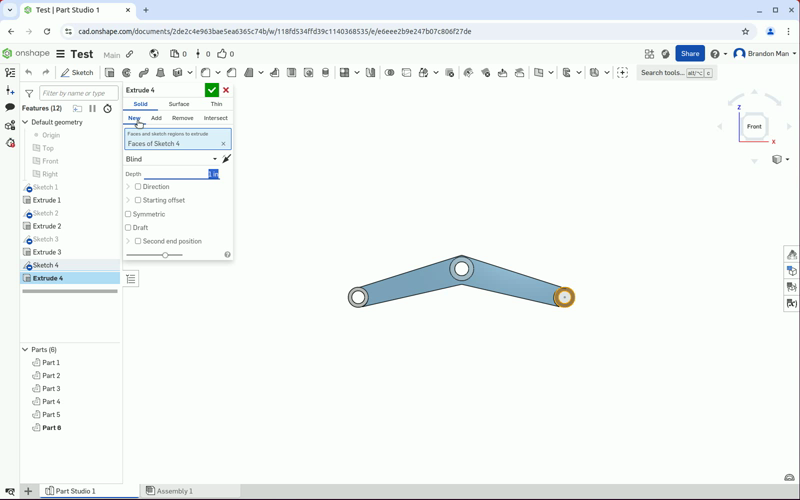
text(3.852)
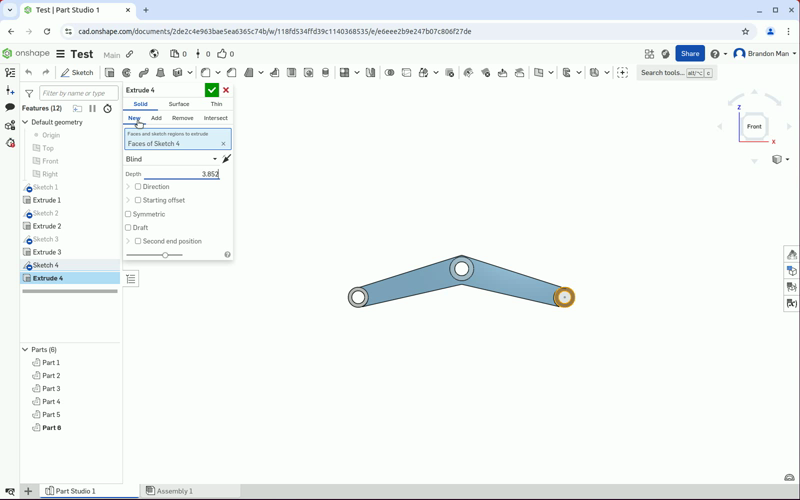
key(tab, 3)
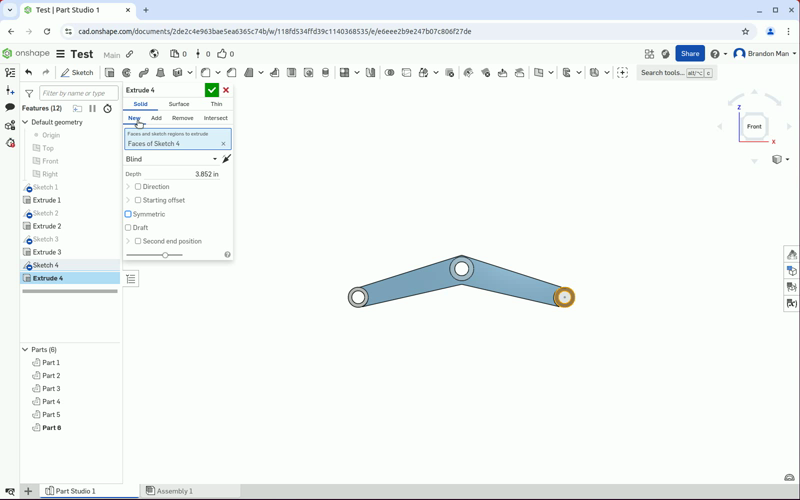
key(space)
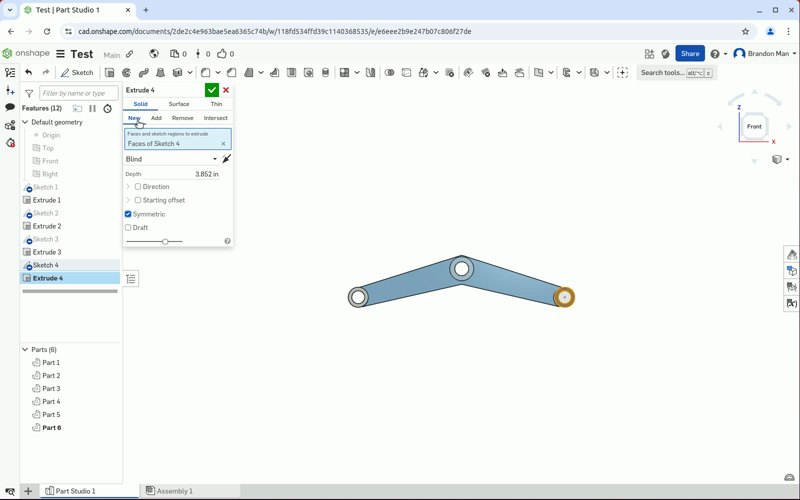
key(enter)
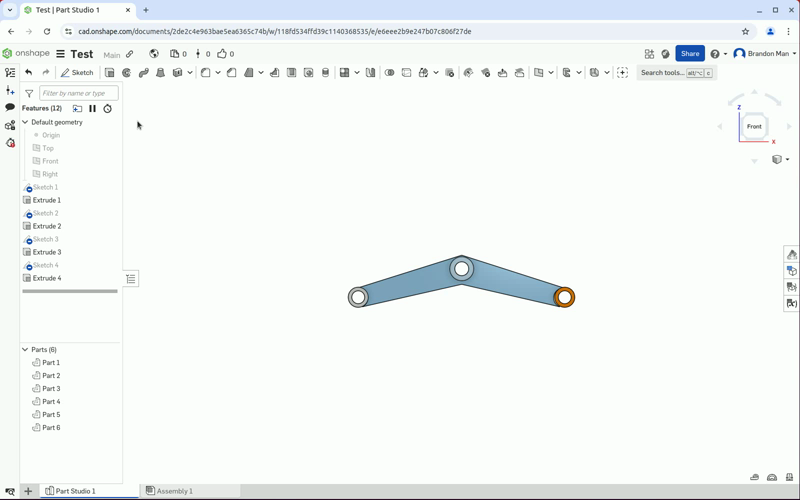
key(shift+h)
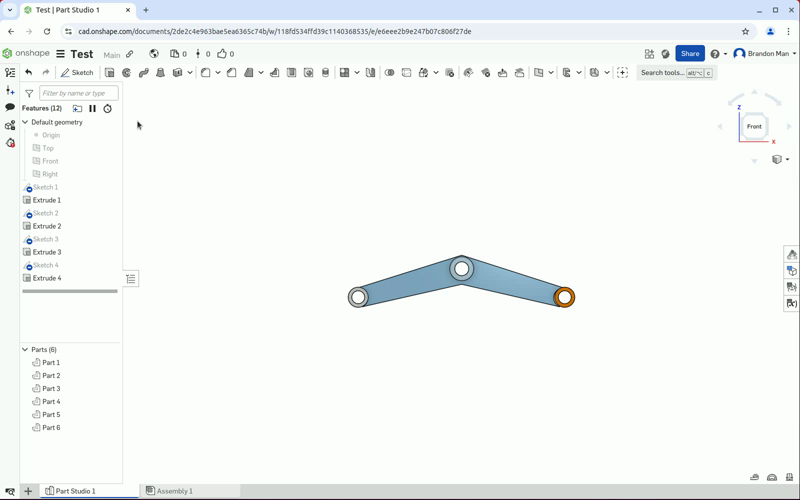
key(shift+h)
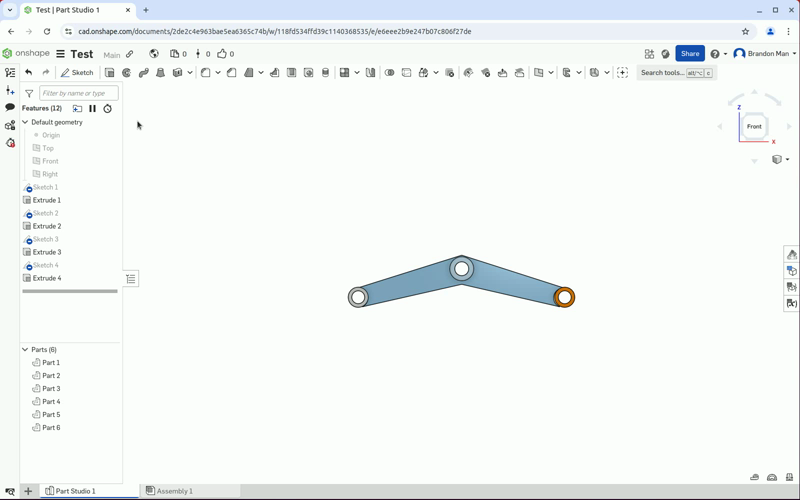
key(shift+7)
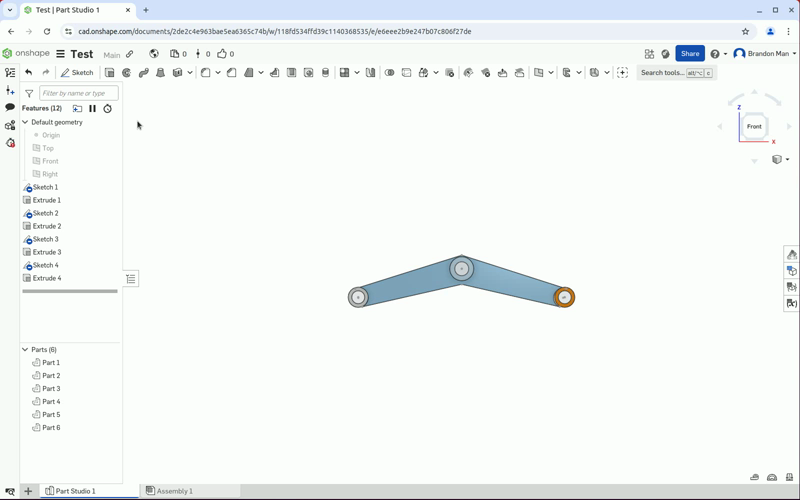
key(left, 2)
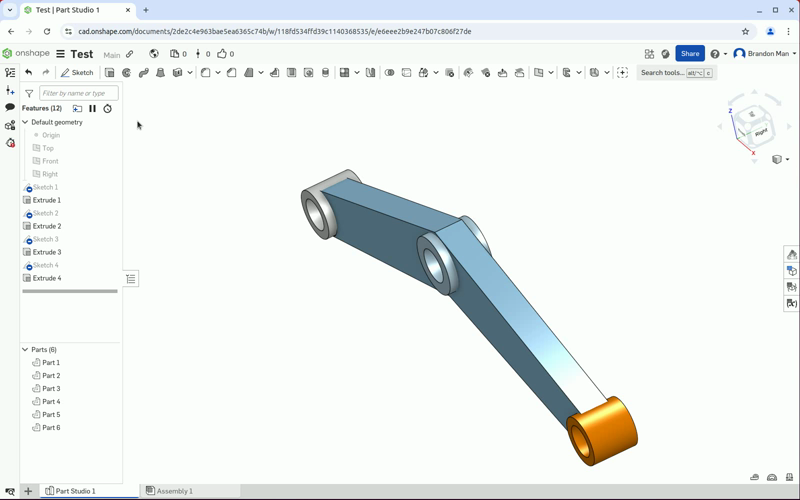
key(down, 2)
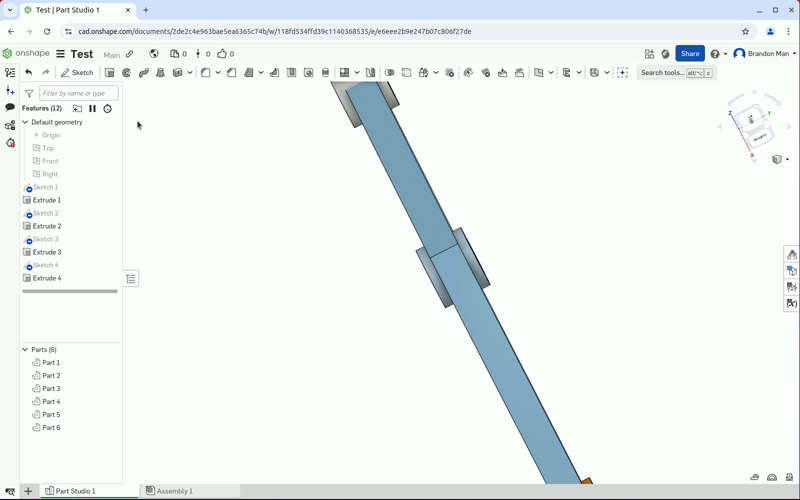
key(up, 2)
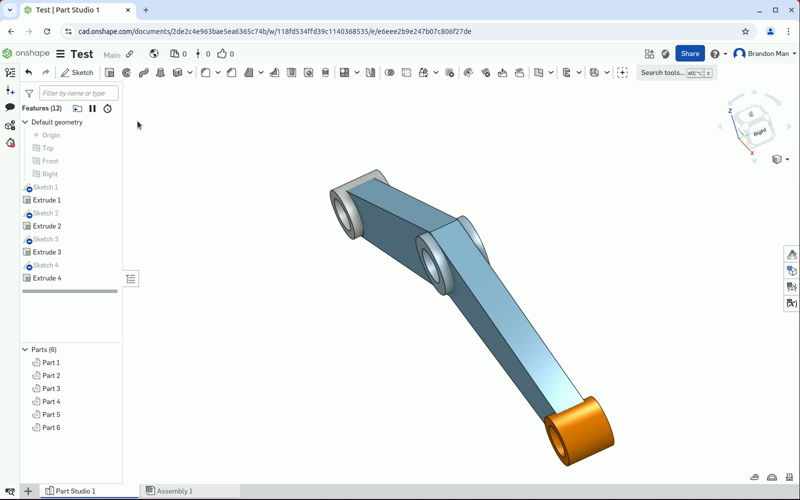
key(right, 2)
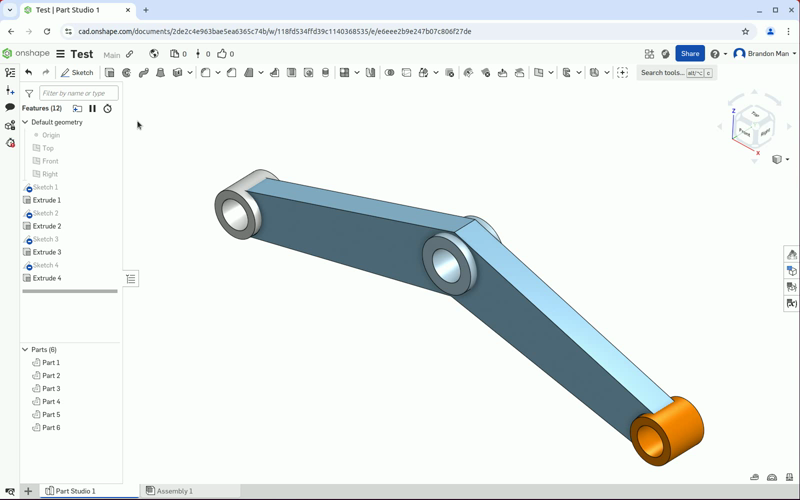
mouse_move(73, 189)
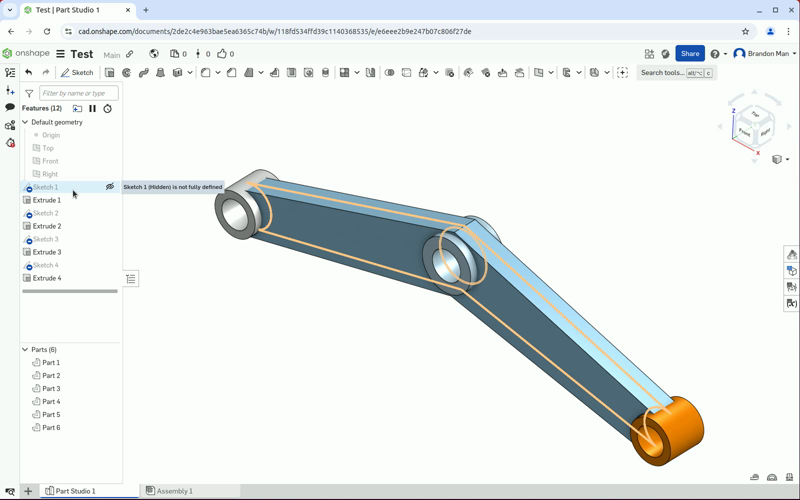
click(73, 189)